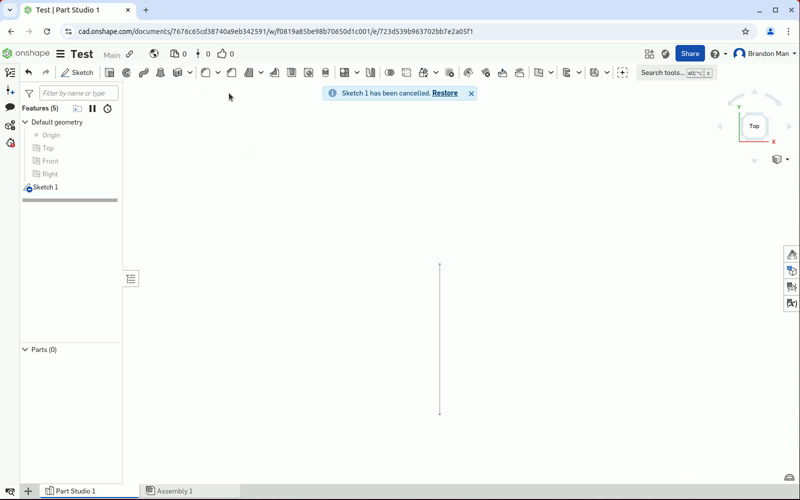
key(shift+h)
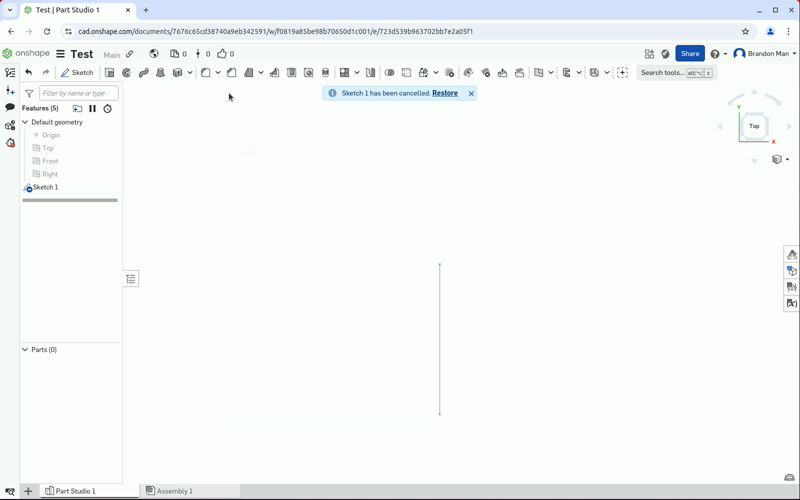
key(shift+s)
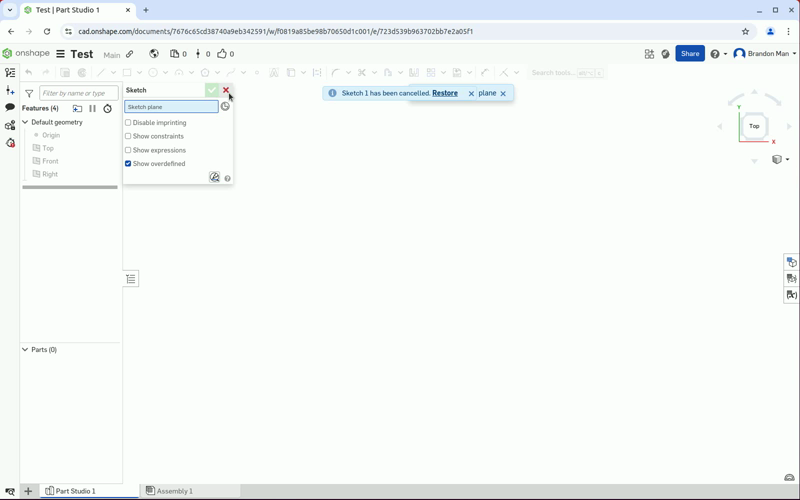
mouse_move(73, 150)
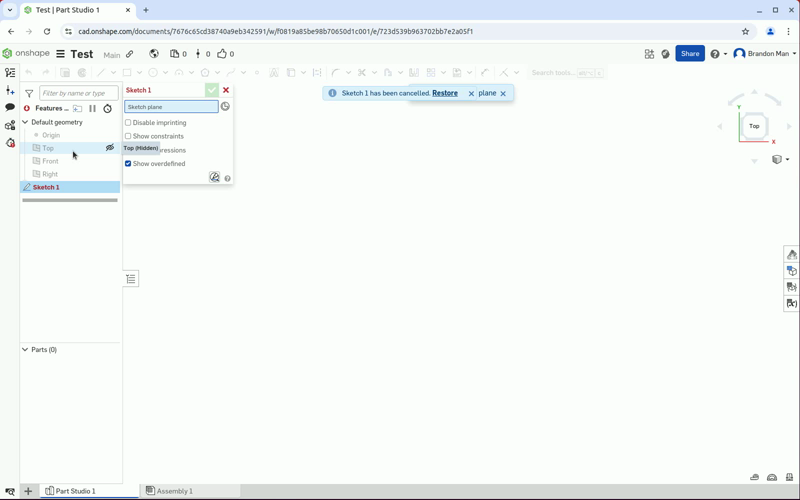
click(73, 150)
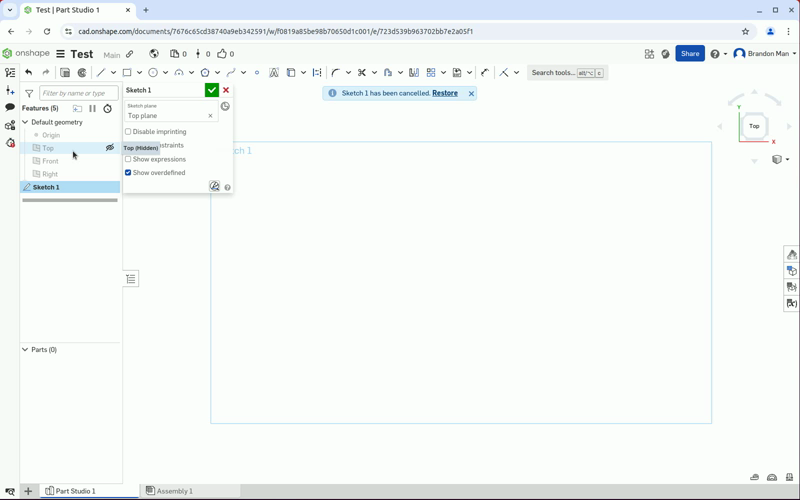
mouse_move(73, 352)
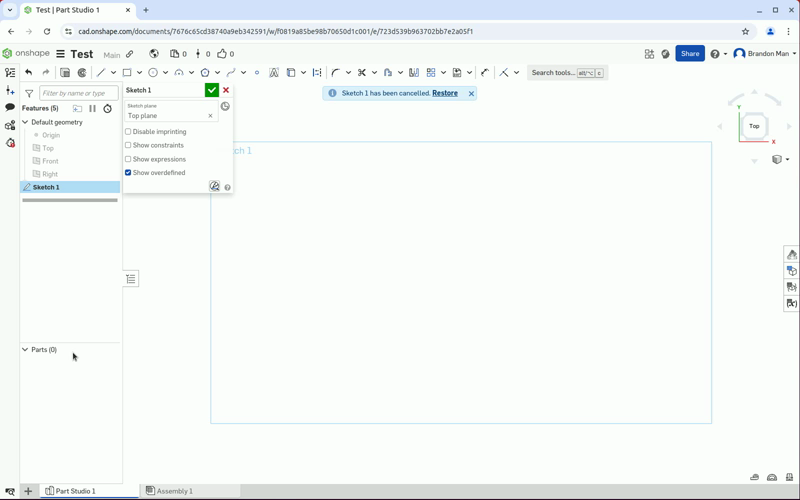
key(y)
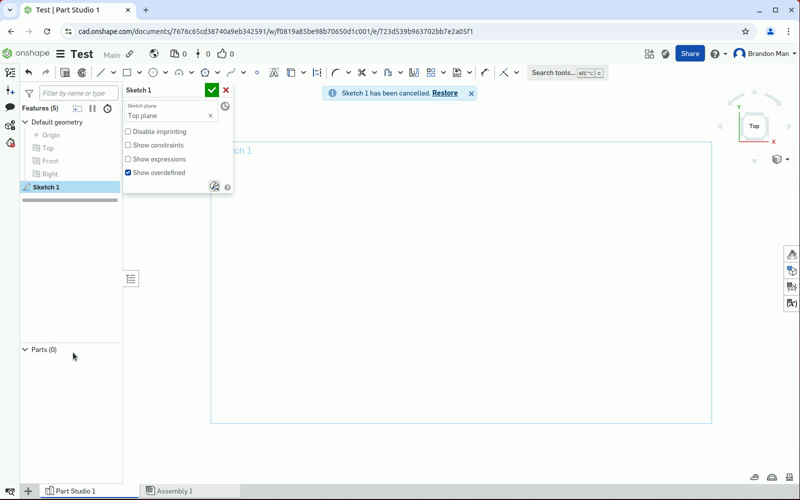
key(l)
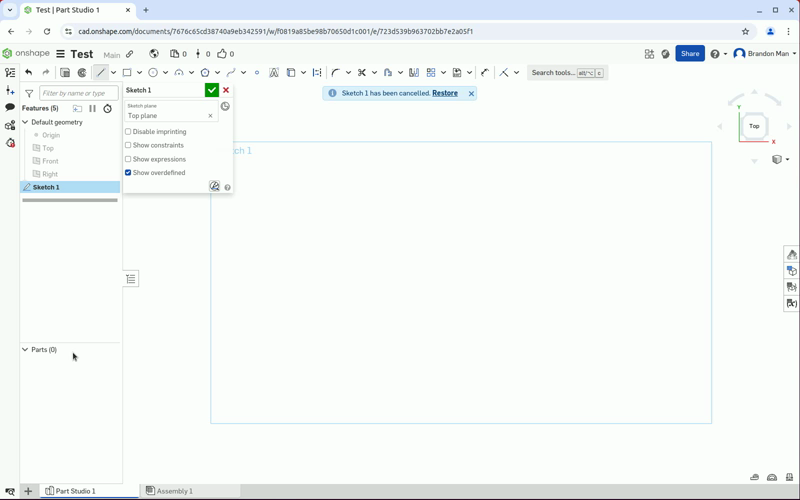
key_down(shift)
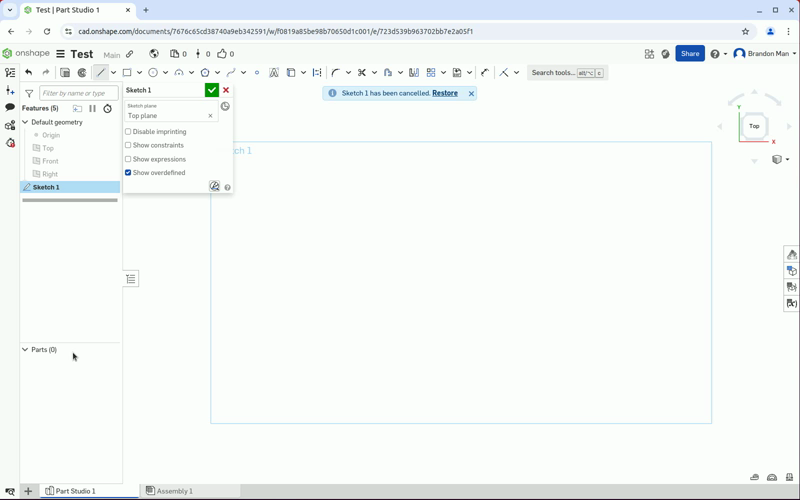
mouse_move(348, 309)
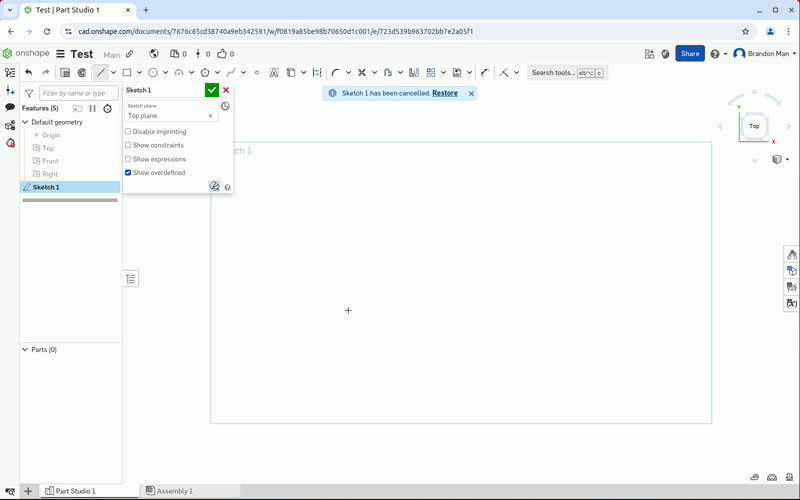
click(348, 309)
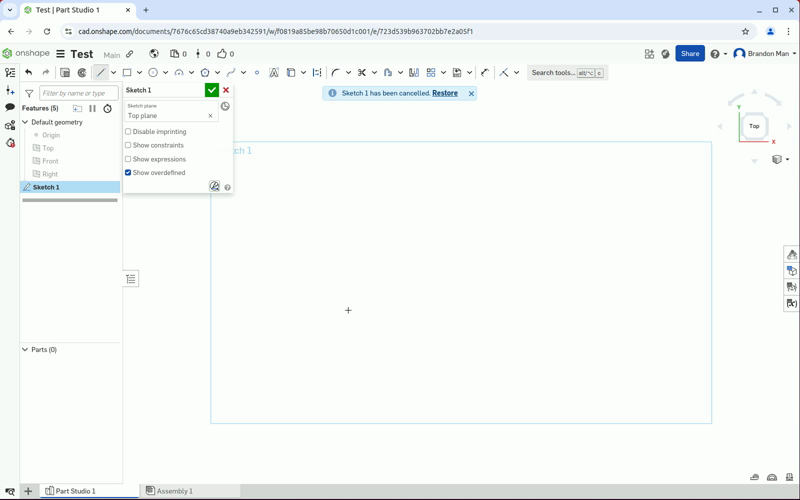
key_up(shift)
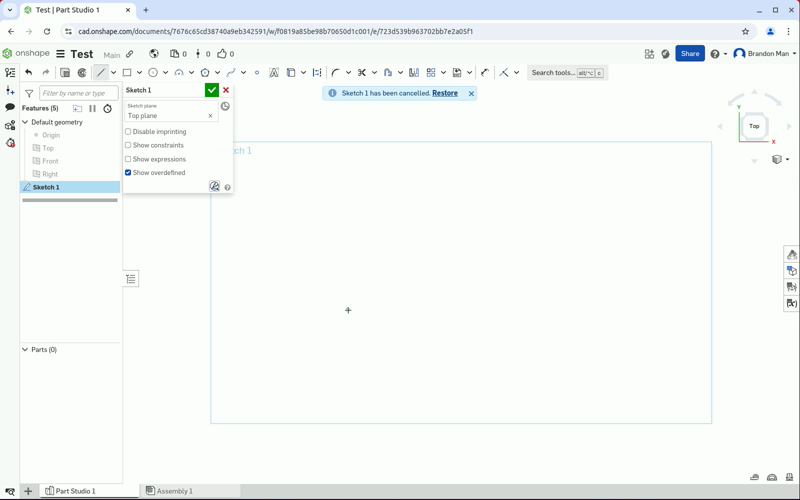
key_down(shift)
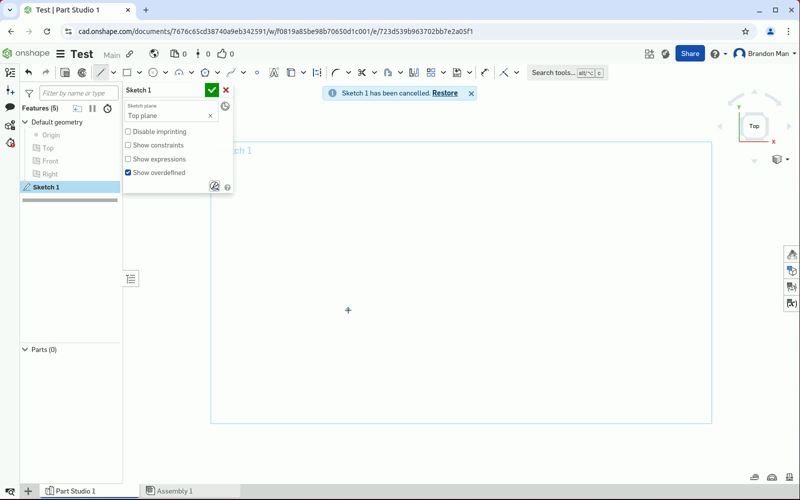
mouse_move(572, 309)
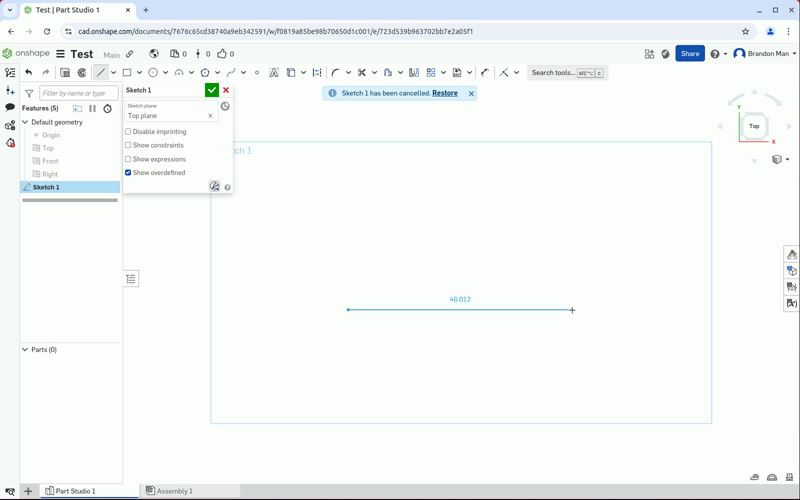
click(572, 309)
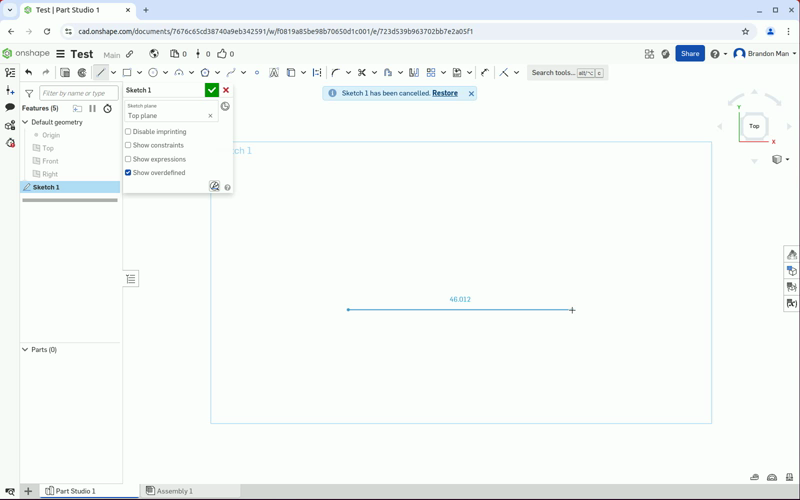
key_up(shift)
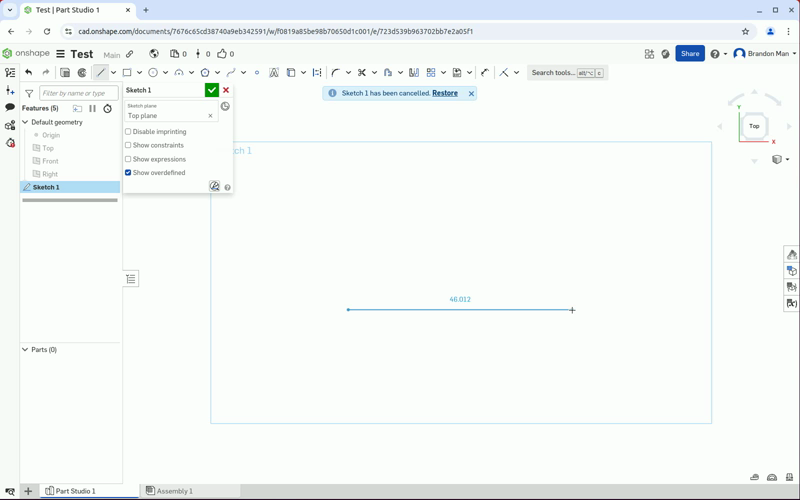
key_down(shift)
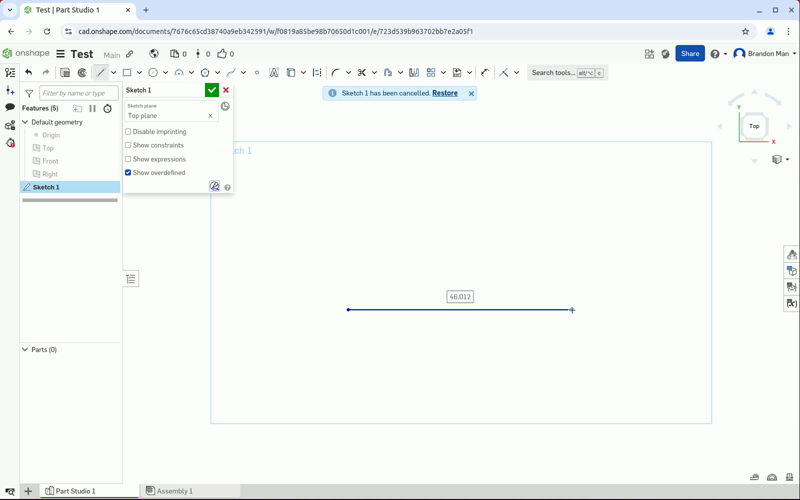
mouse_move(589, 309)
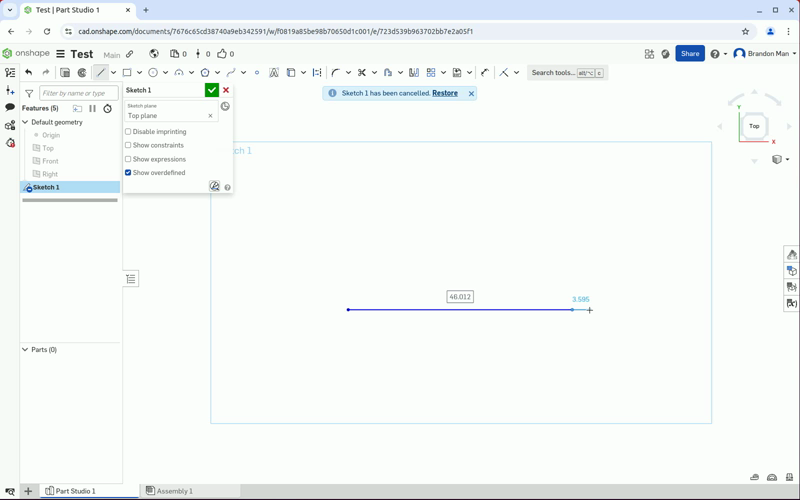
mouse_move(572, 255)
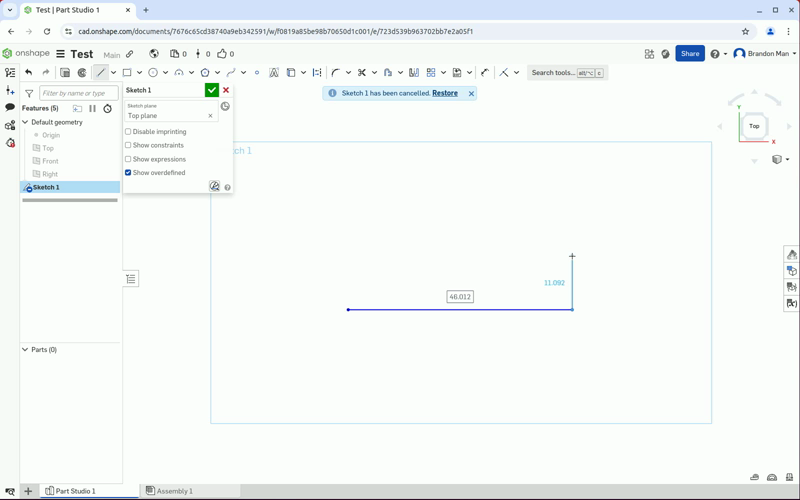
click(572, 255)
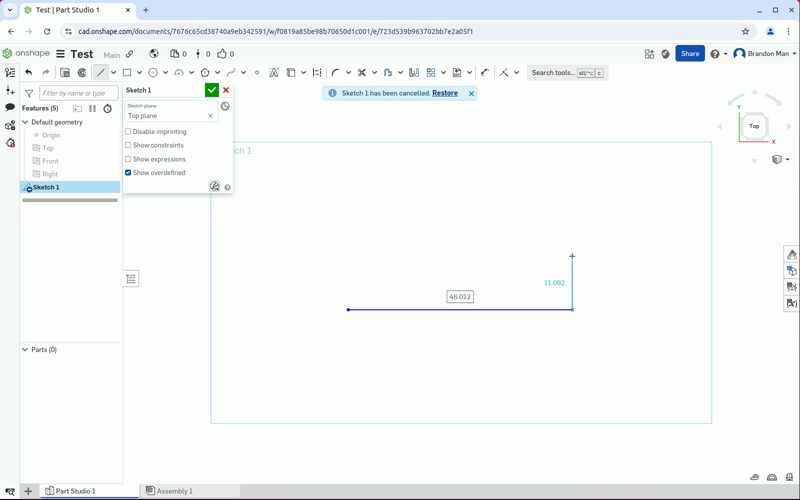
key_up(shift)
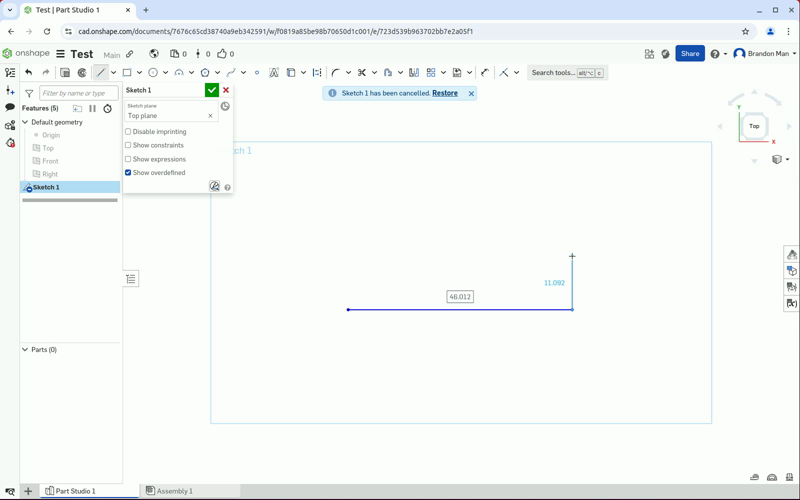
key_down(shift)
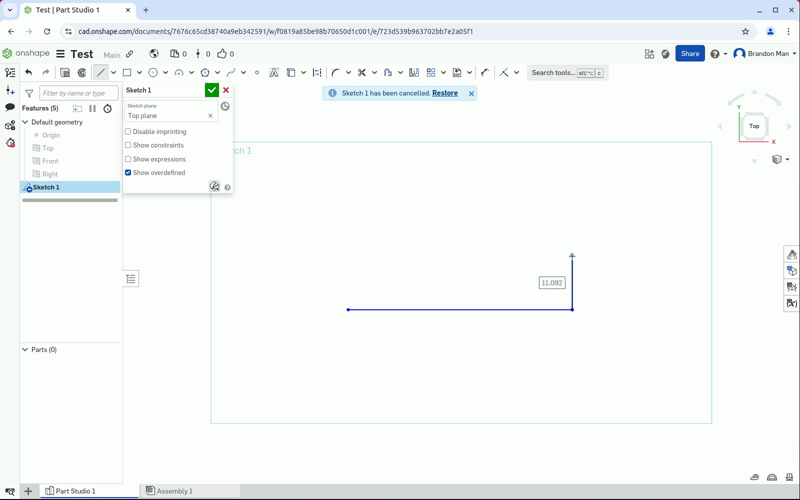
mouse_move(348, 255)
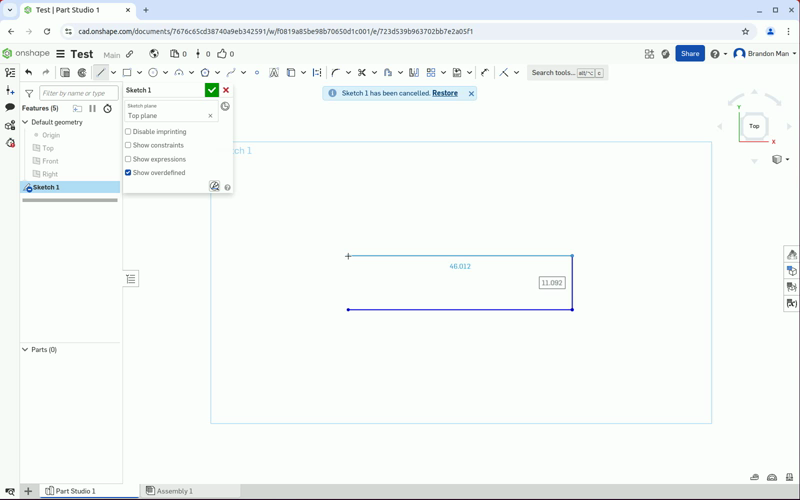
click(348, 255)
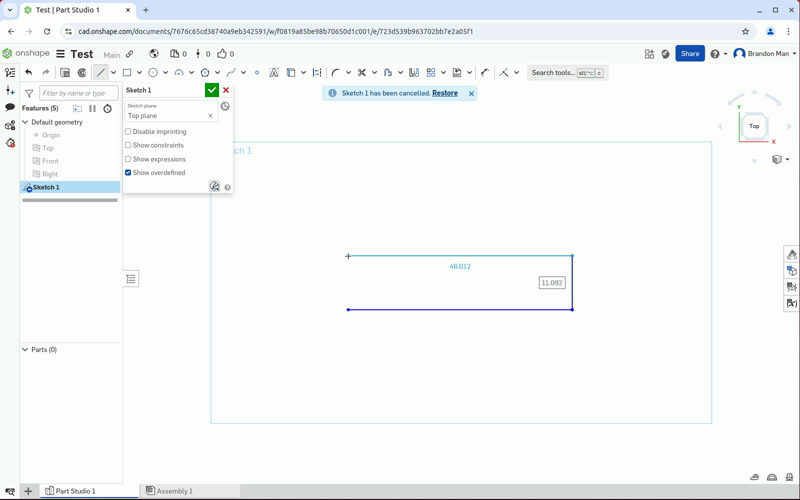
key_up(shift)
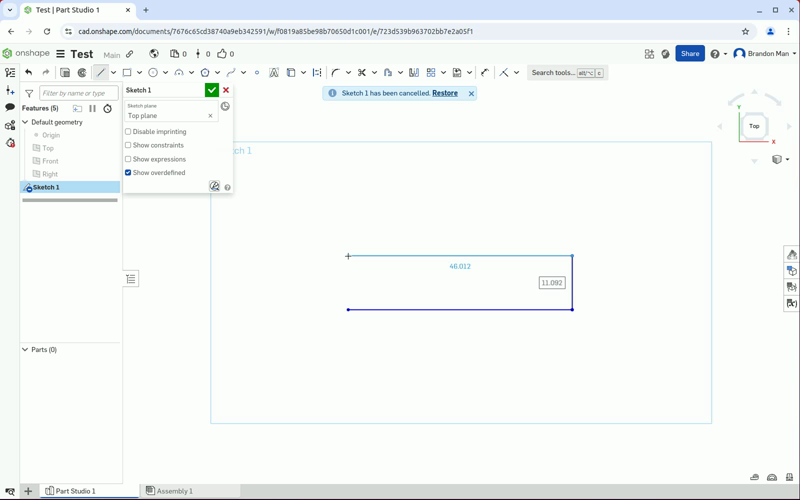
mouse_move(378, 255)
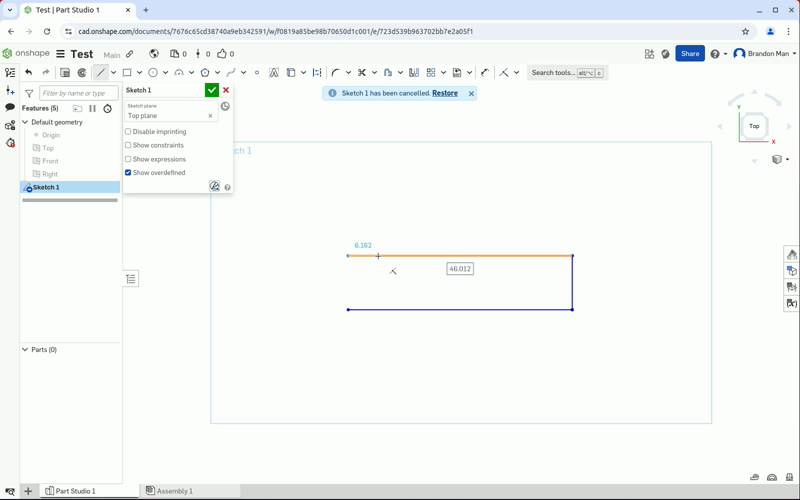
key_down(shift)
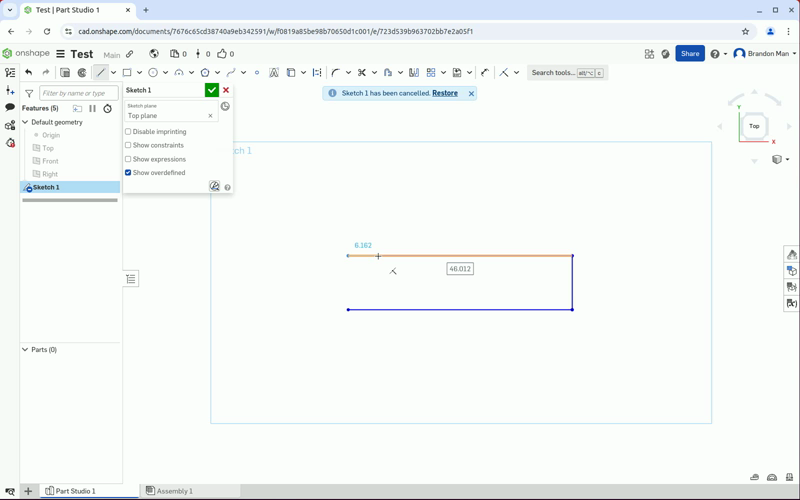
mouse_move(348, 309)
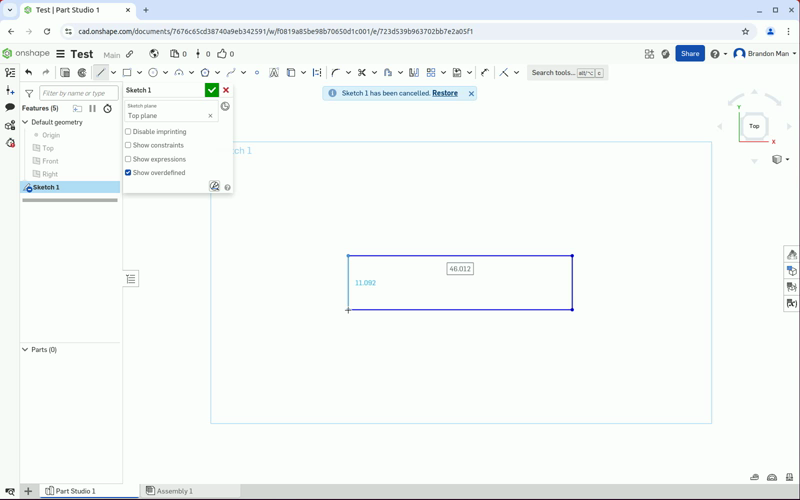
key_up(shift)
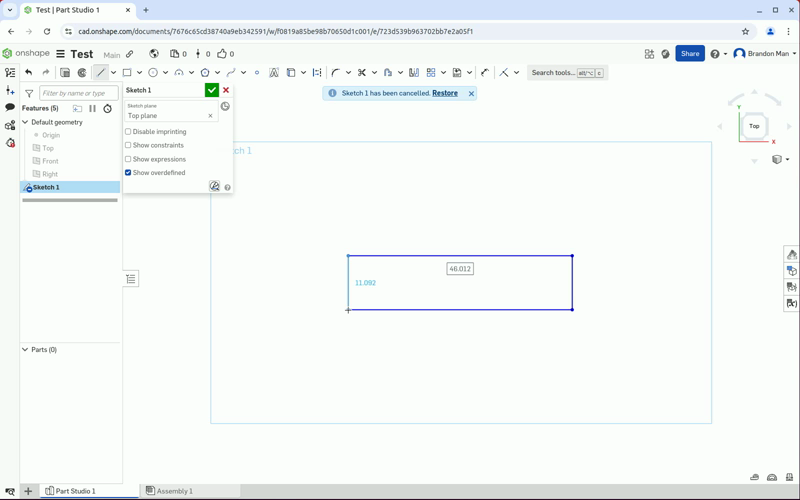
click(348, 309)
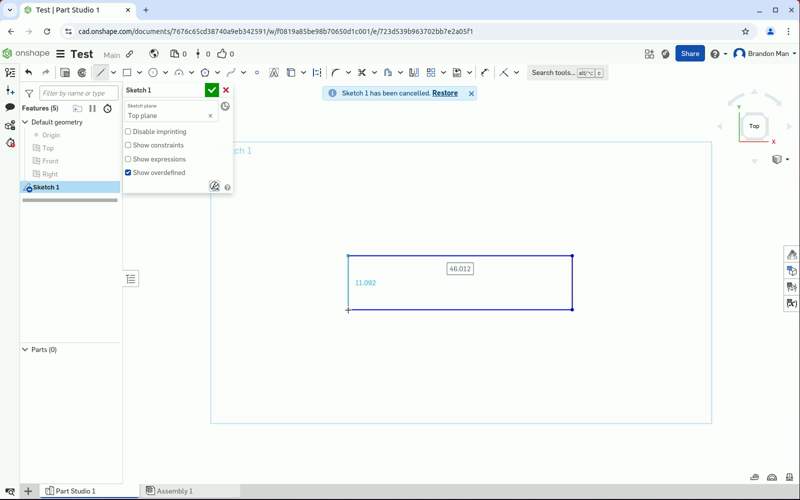
key(esc)
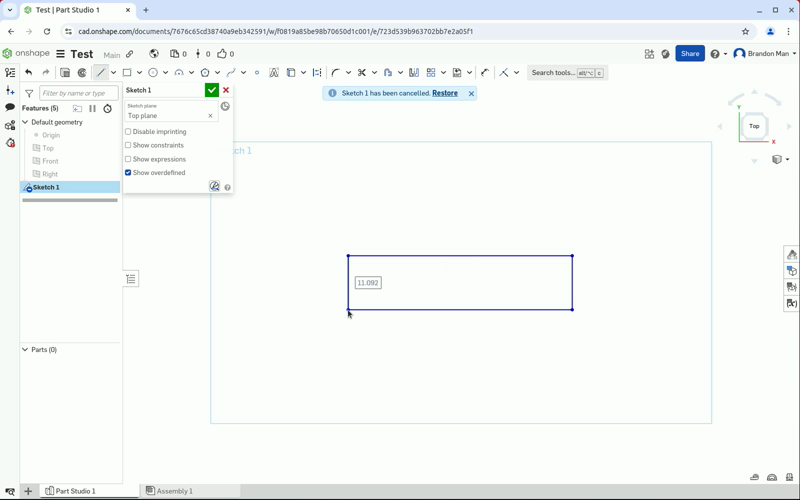
key(l)
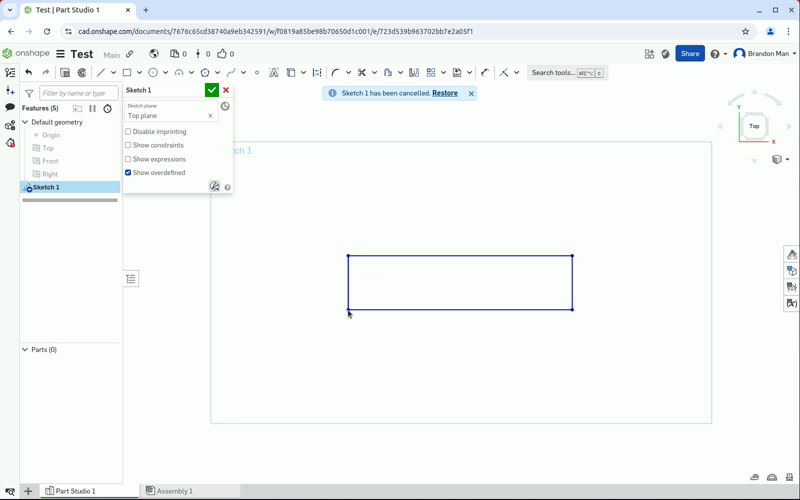
key_down(shift)
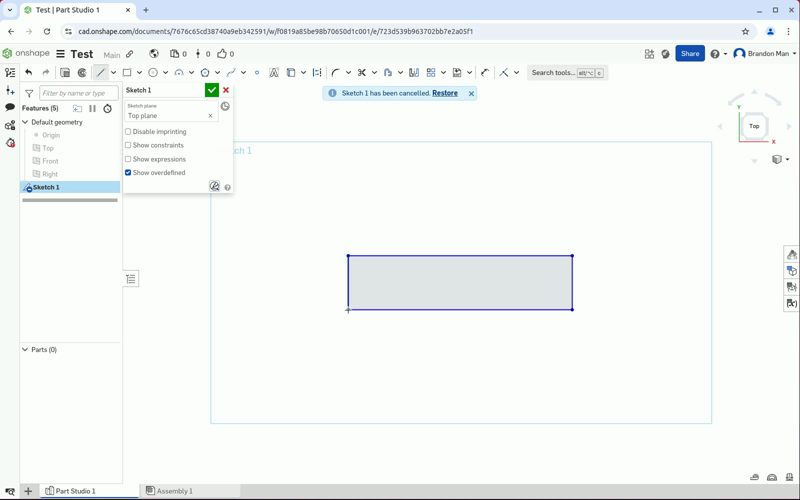
mouse_move(355, 302)
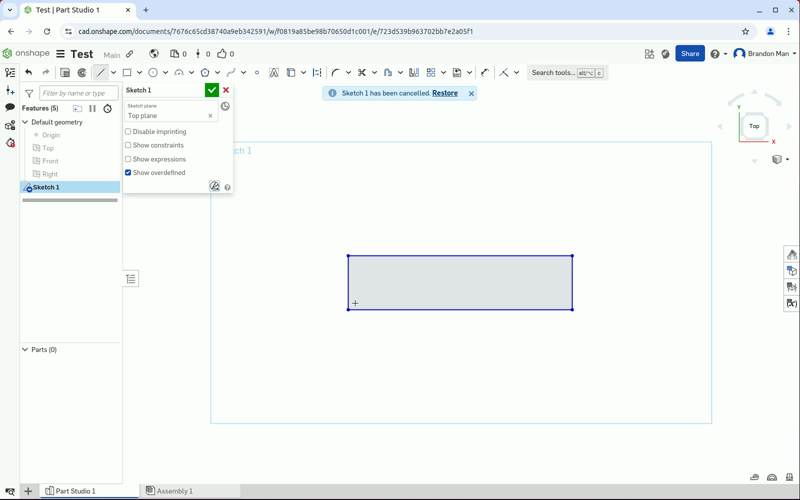
click(355, 302)
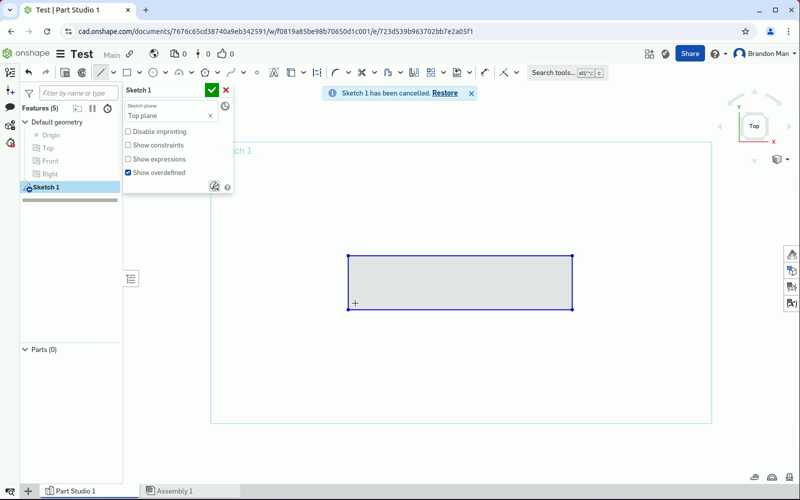
key_up(shift)
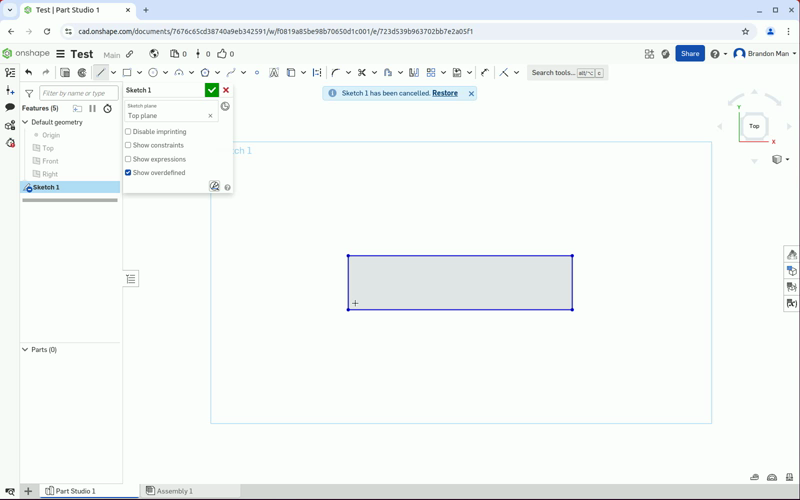
key_down(shift)
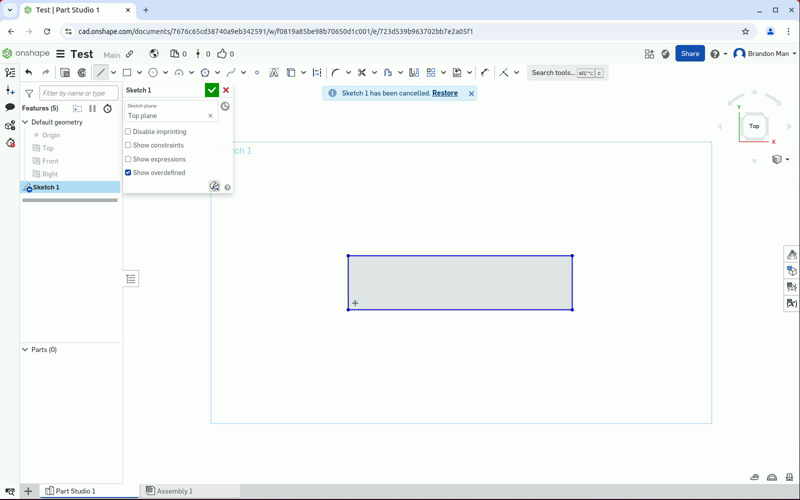
mouse_move(564, 302)
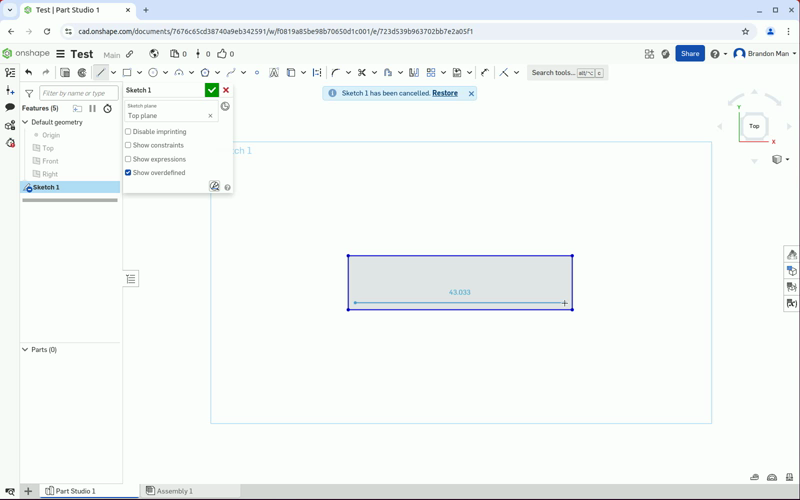
click(564, 302)
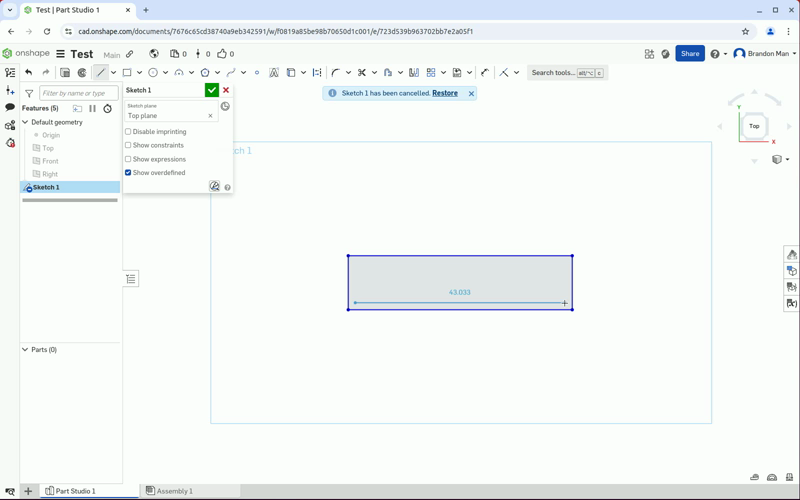
key_up(shift)
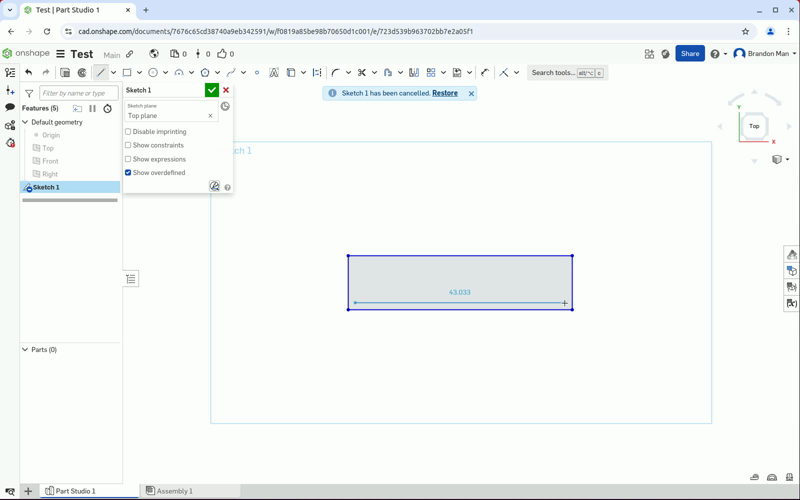
key_down(shift)
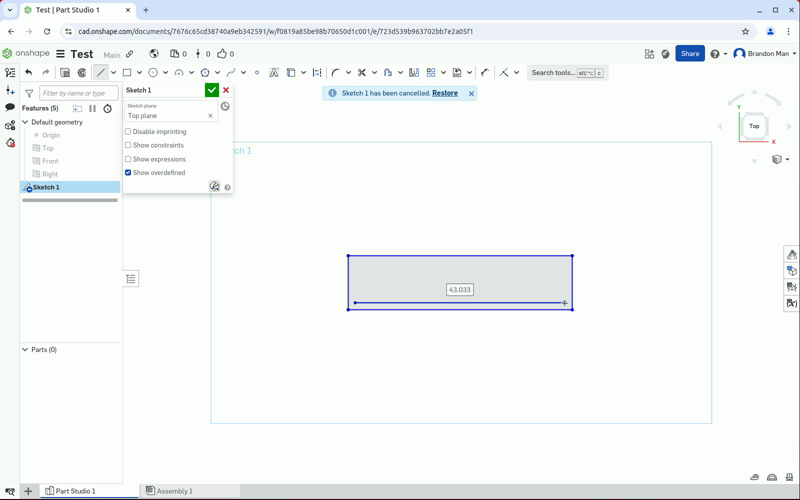
mouse_move(589, 302)
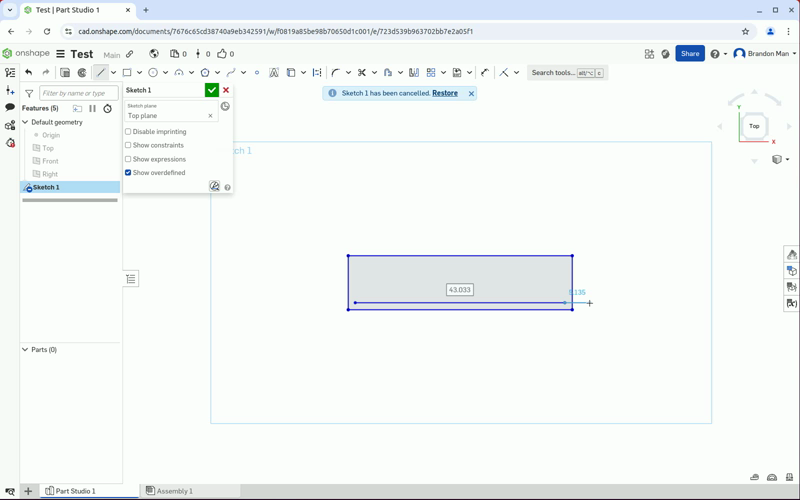
mouse_move(564, 262)
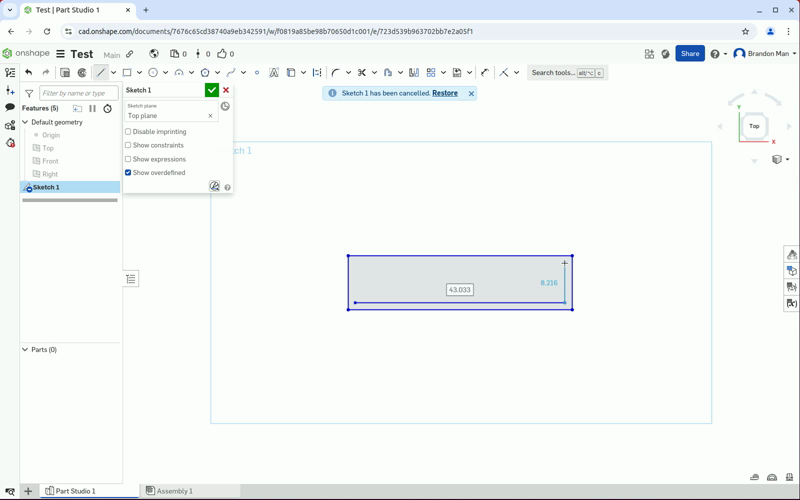
click(564, 262)
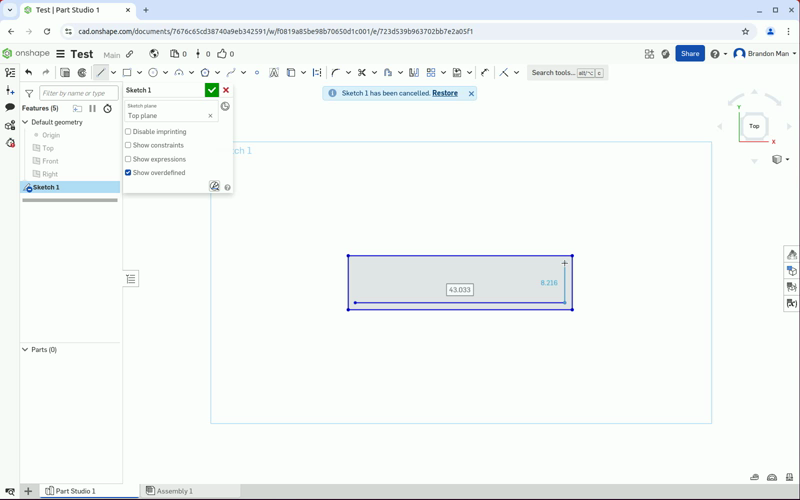
key_up(shift)
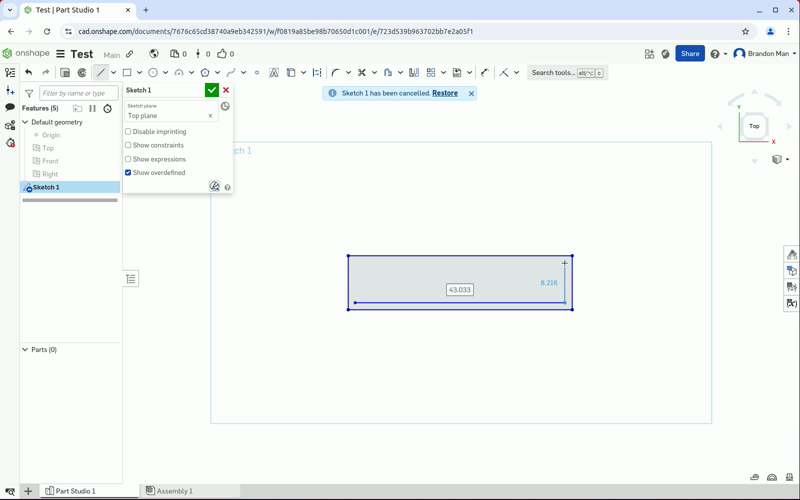
key_down(shift)
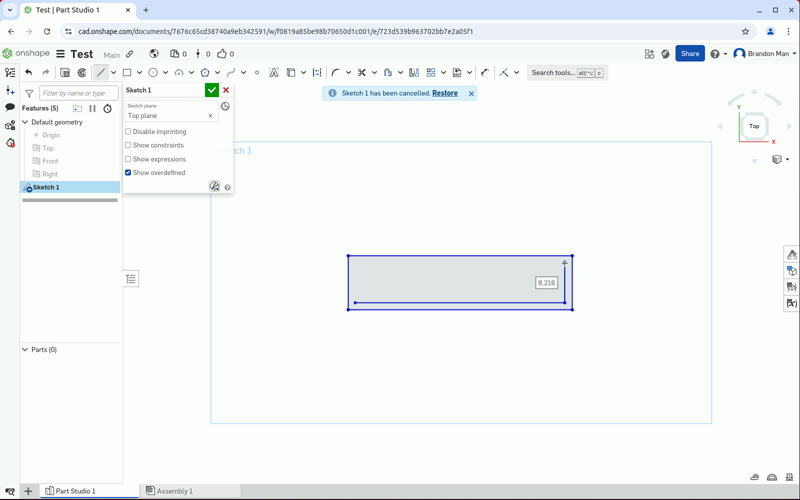
mouse_move(355, 262)
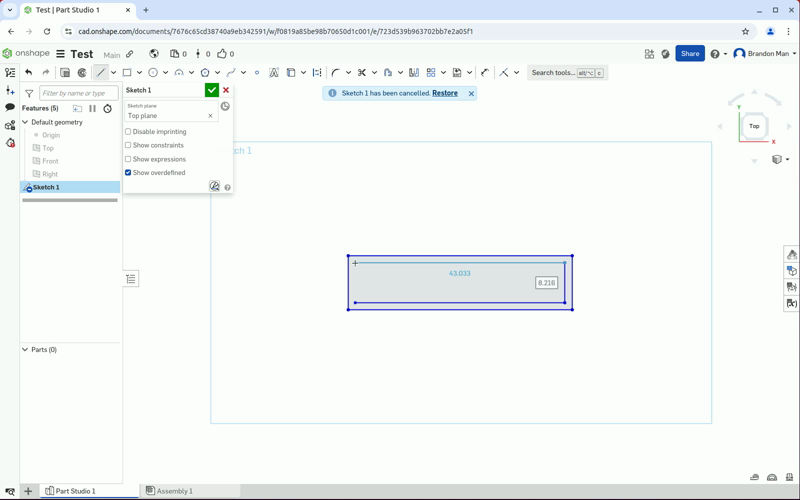
click(355, 262)
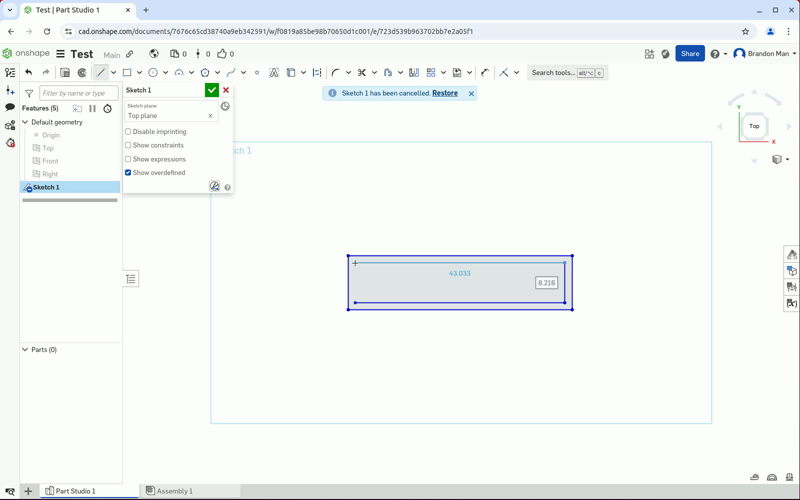
key_up(shift)
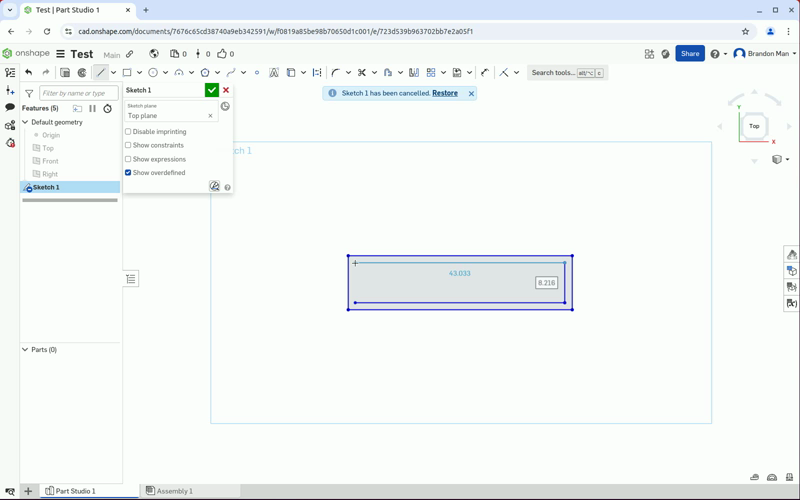
mouse_move(385, 262)
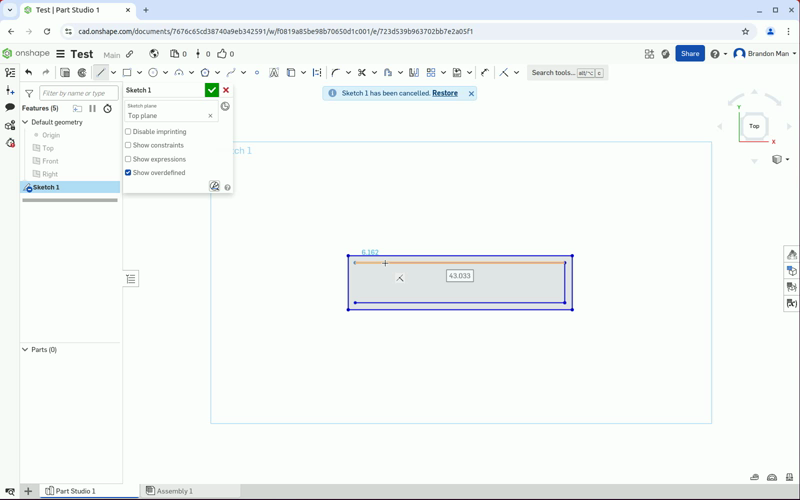
key_down(shift)
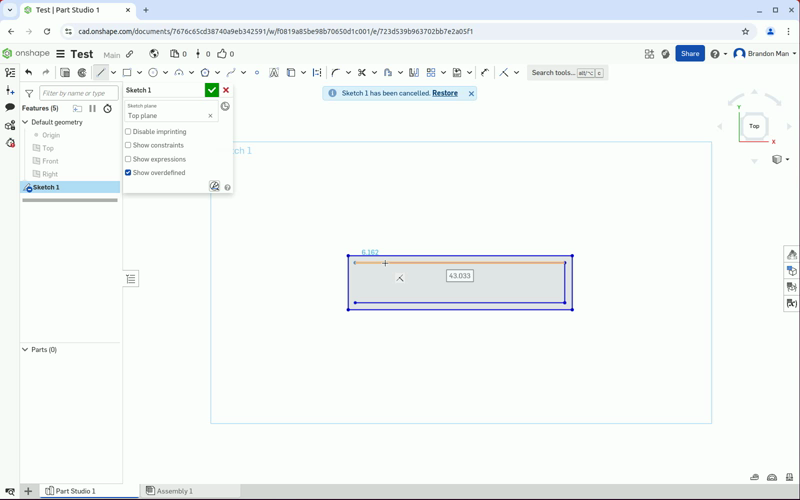
mouse_move(355, 302)
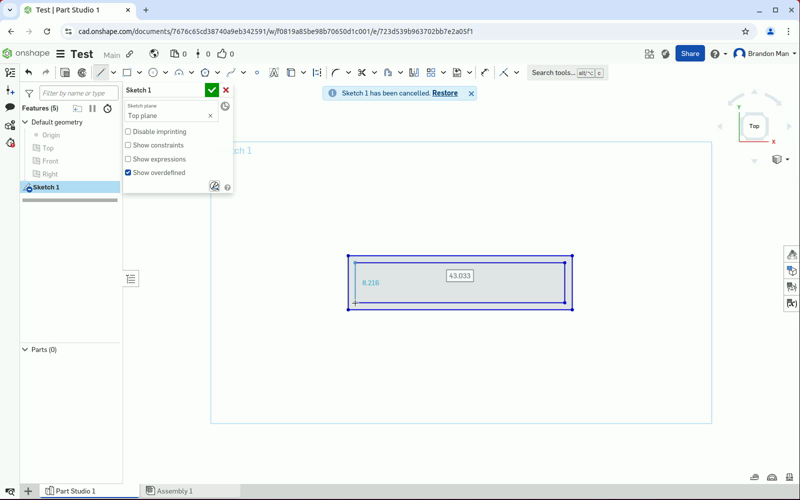
key_up(shift)
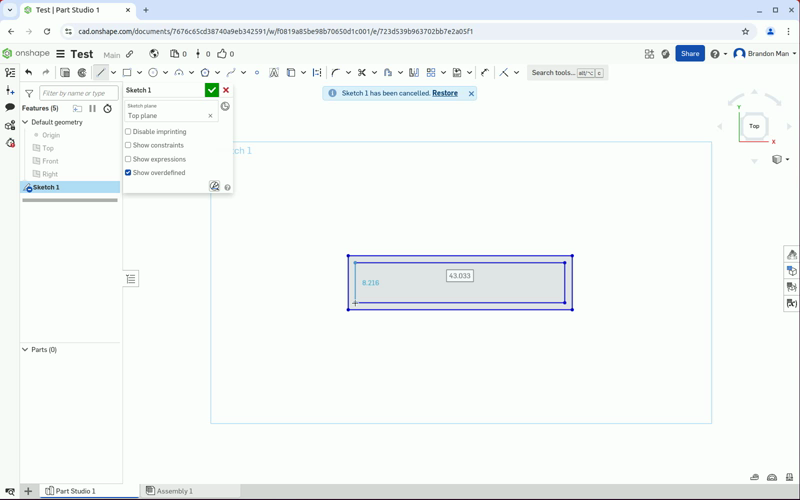
click(355, 302)
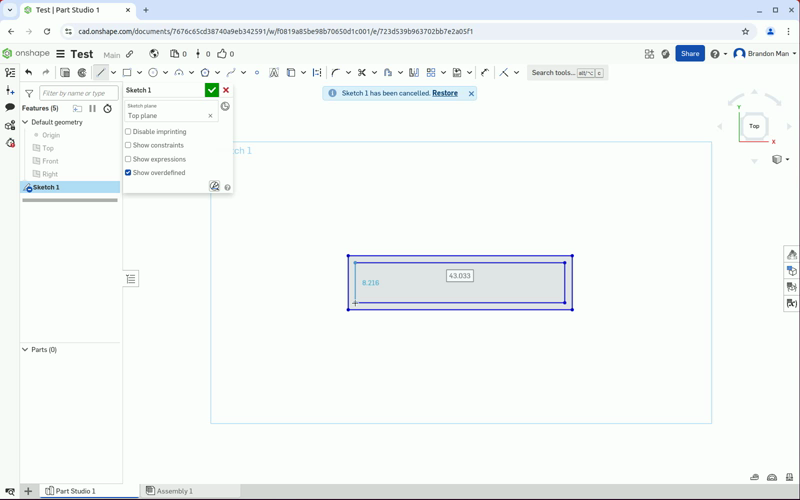
key(esc)
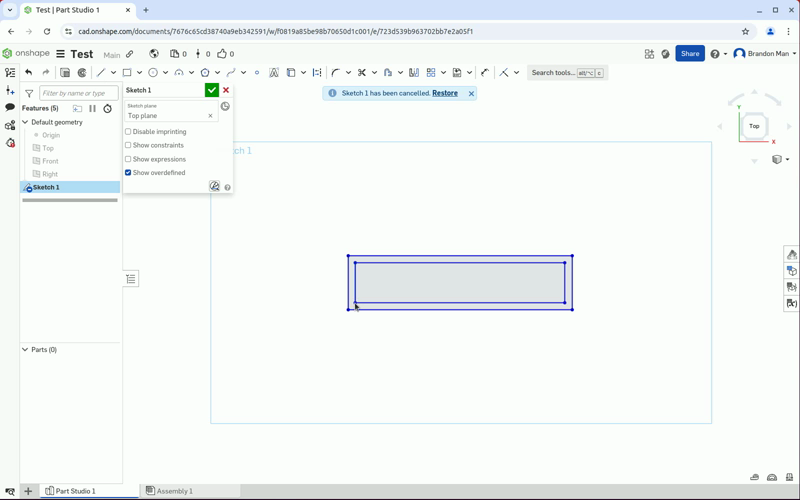
mouse_move(569, 277)
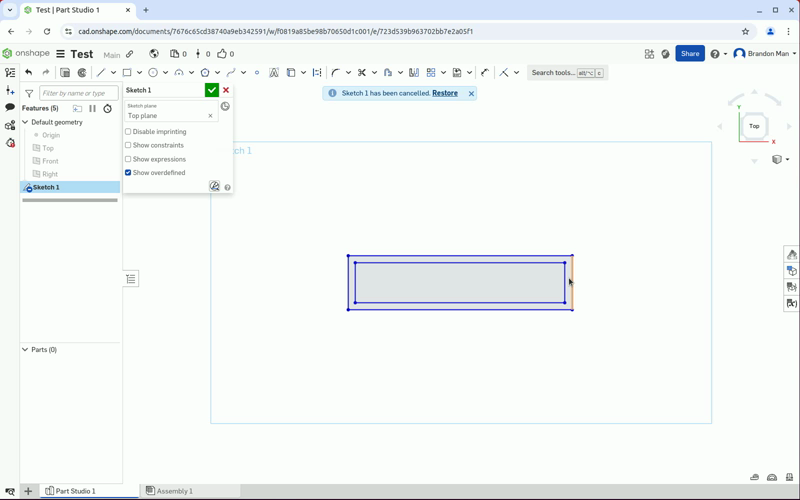
click(569, 277)
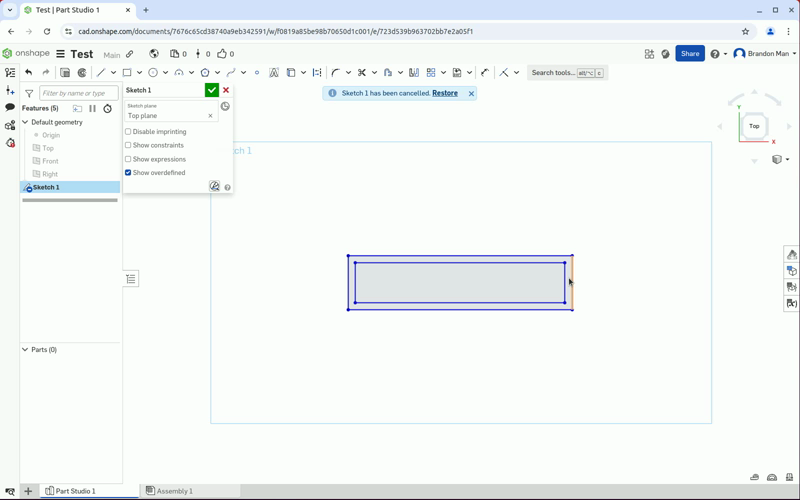
mouse_move(73, 352)
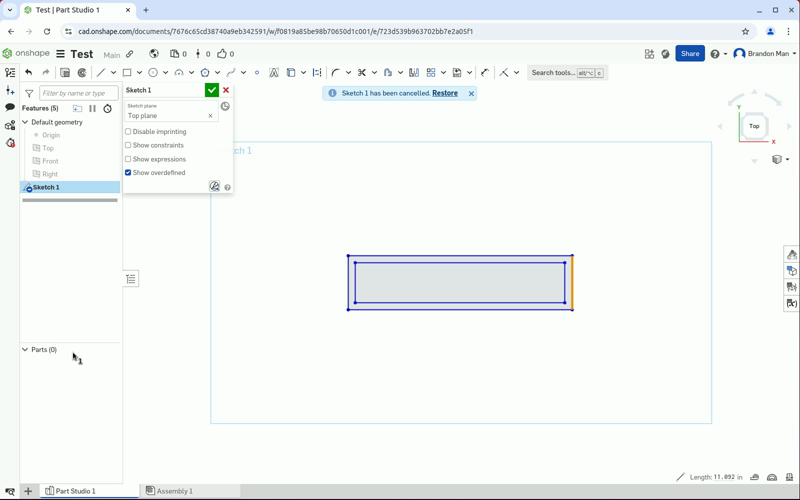
key(shift+y)
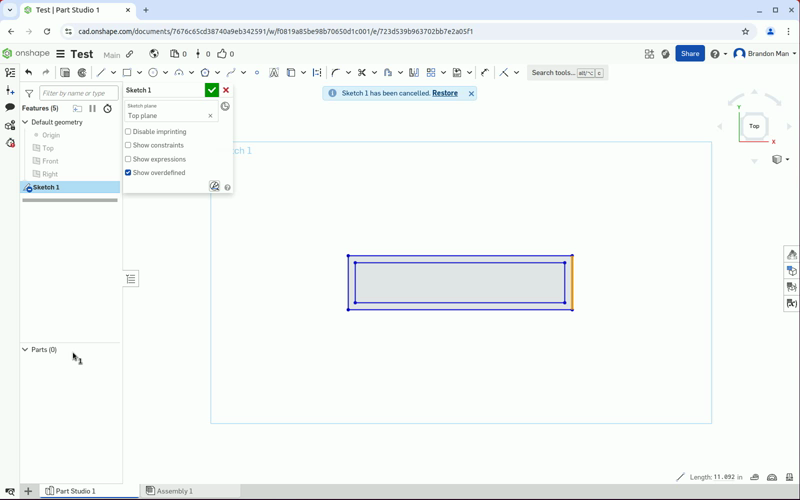
key(shift+e)
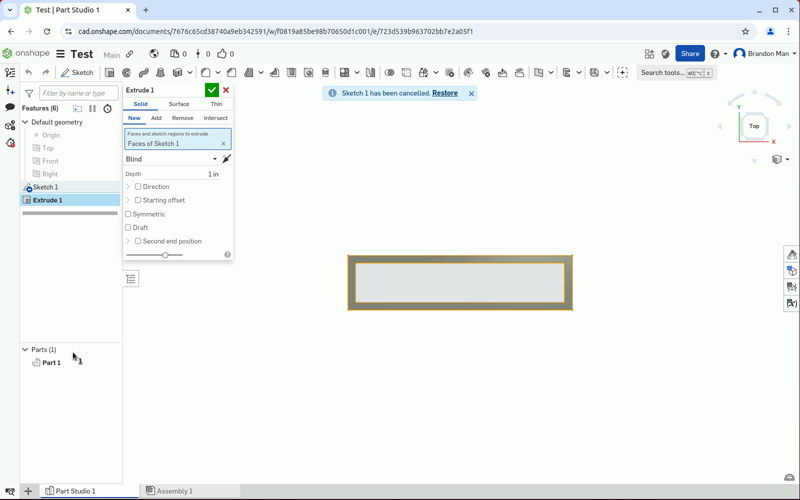
mouse_move(143, 106)
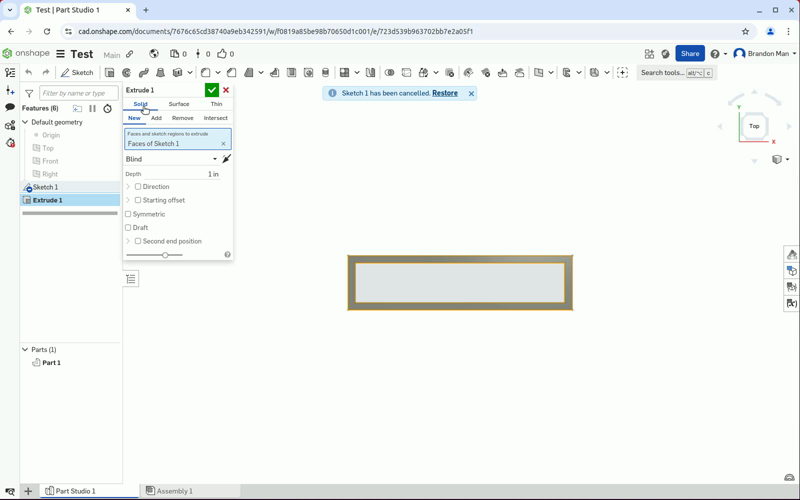
click(143, 106)
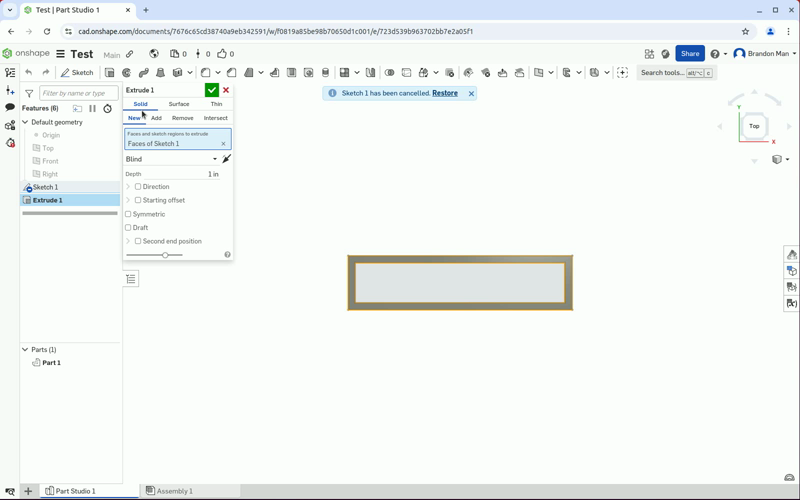
mouse_move(137, 120)
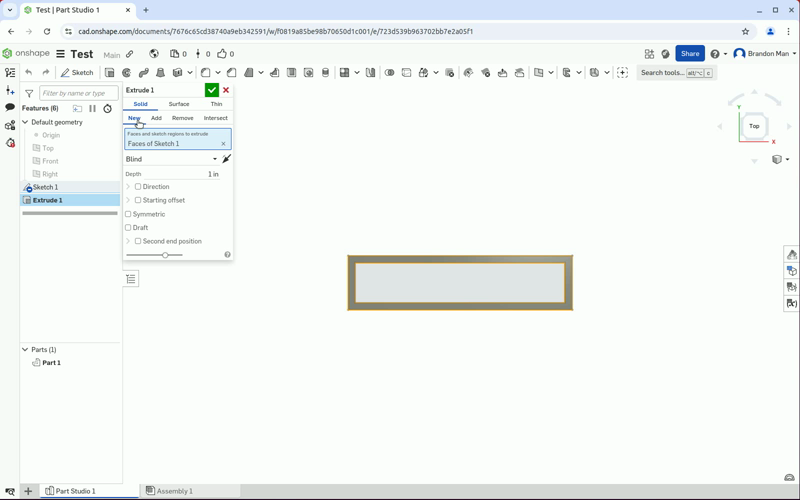
click(137, 120)
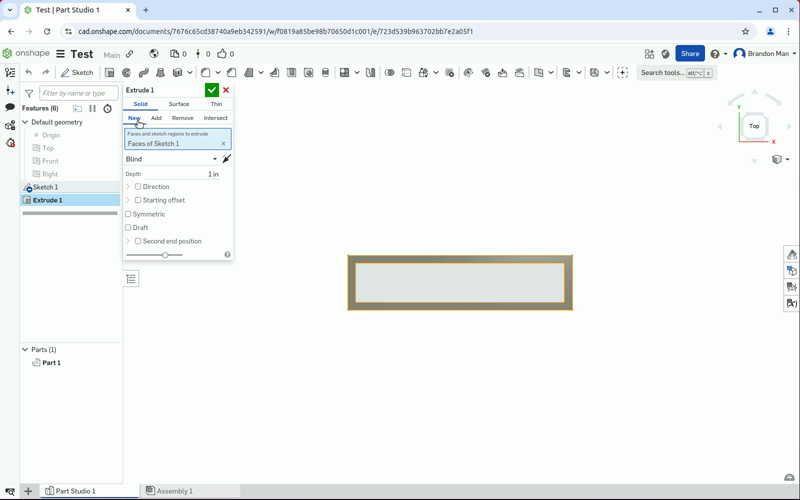
key(tab, 4)
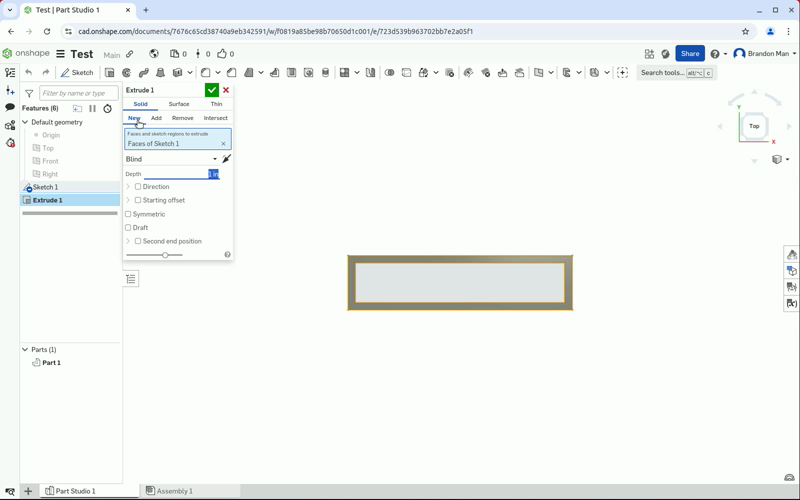
text(-1.204)
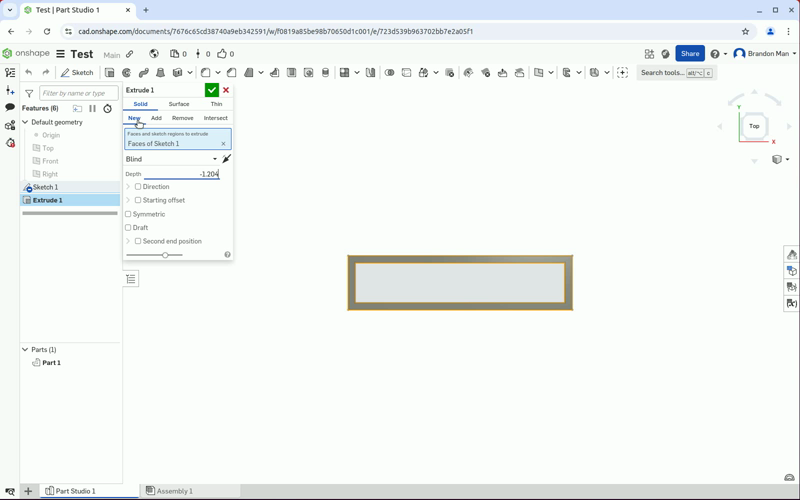
key(enter)
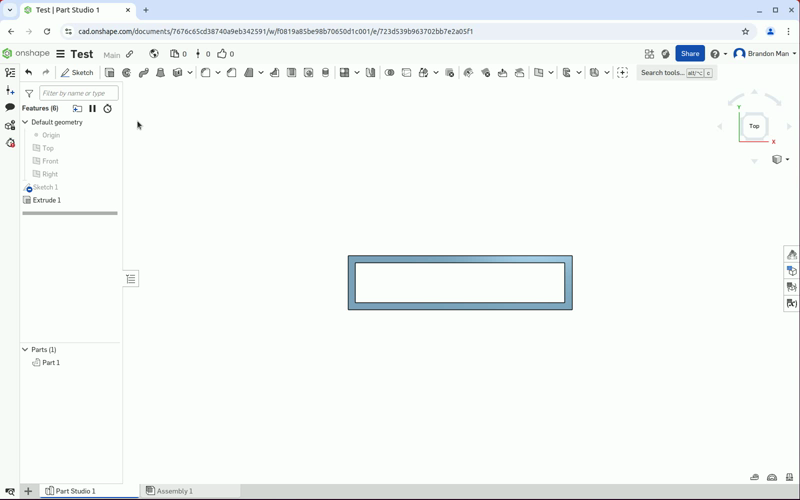
key(shift+h)
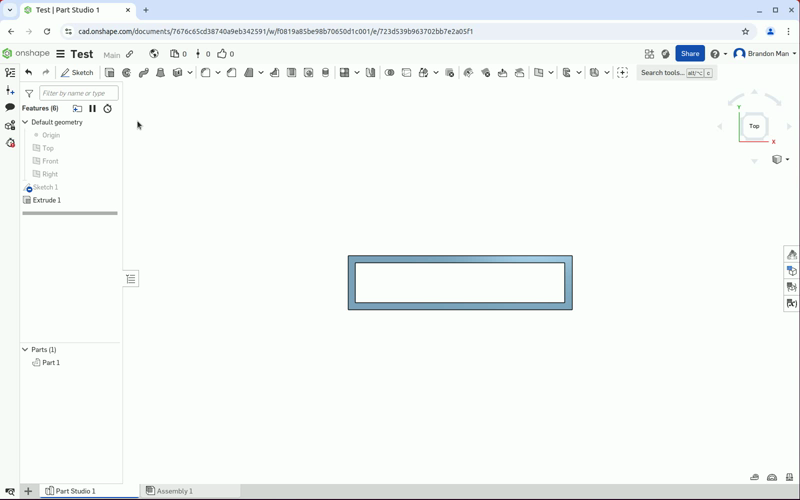
key(shift+h)
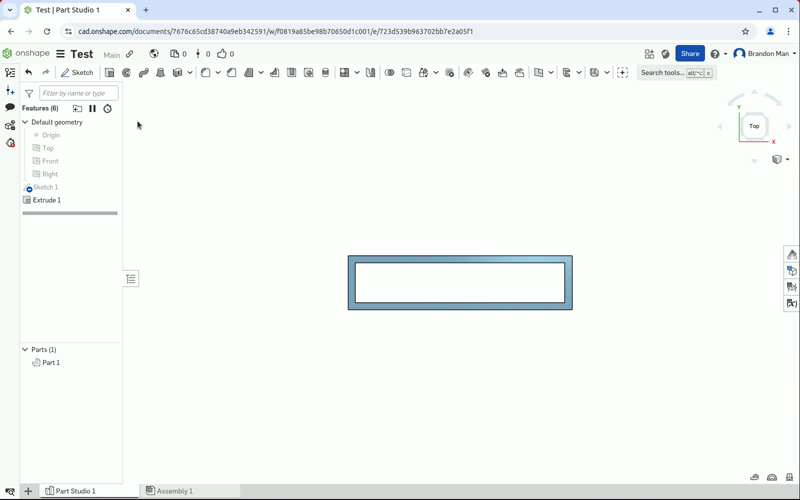
mouse_move(73, 189)
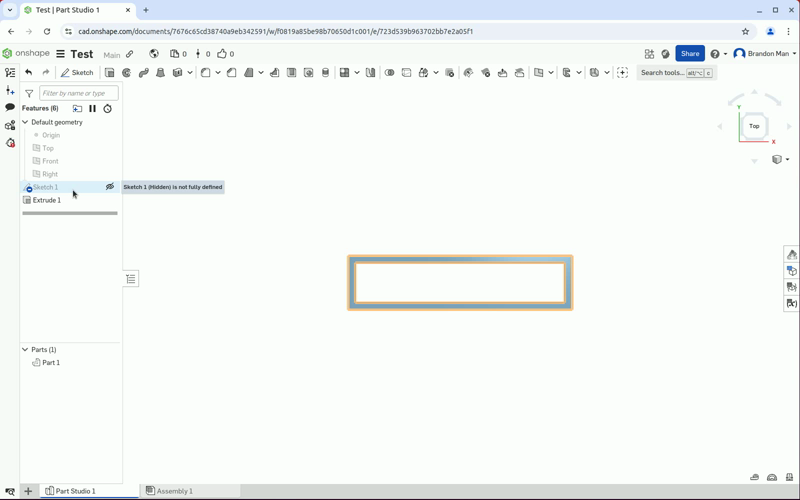
click(73, 189)
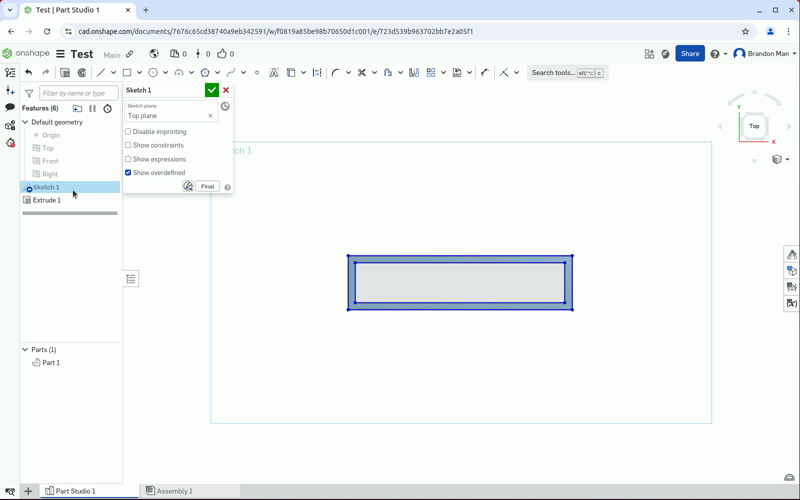
mouse_move(229, 92)
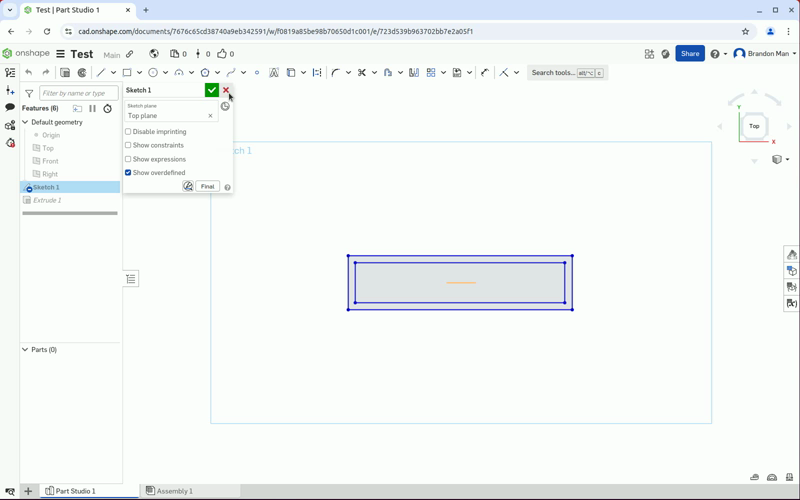
click(229, 92)
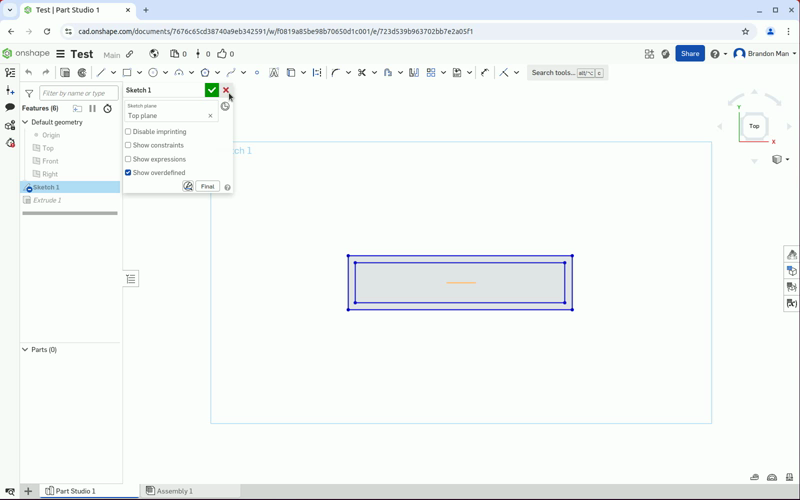
key(shift+s)
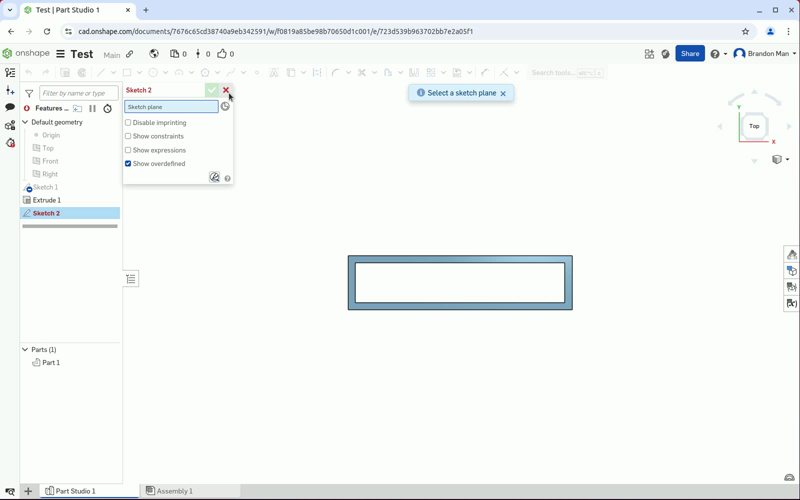
mouse_move(73, 150)
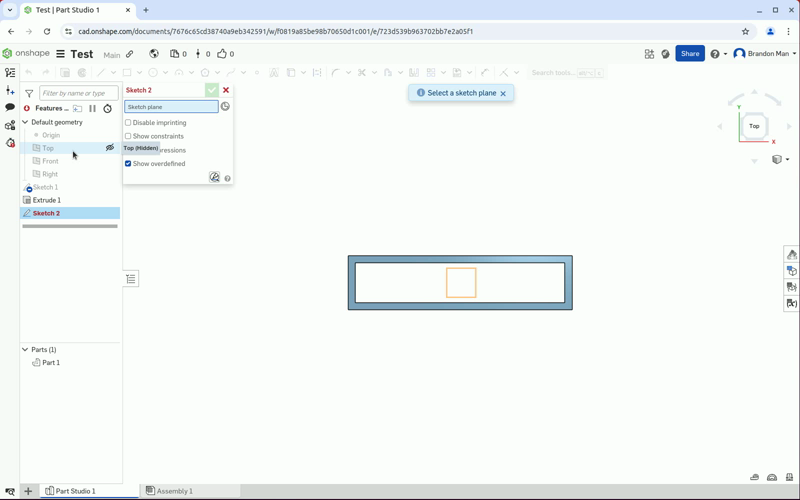
click(73, 150)
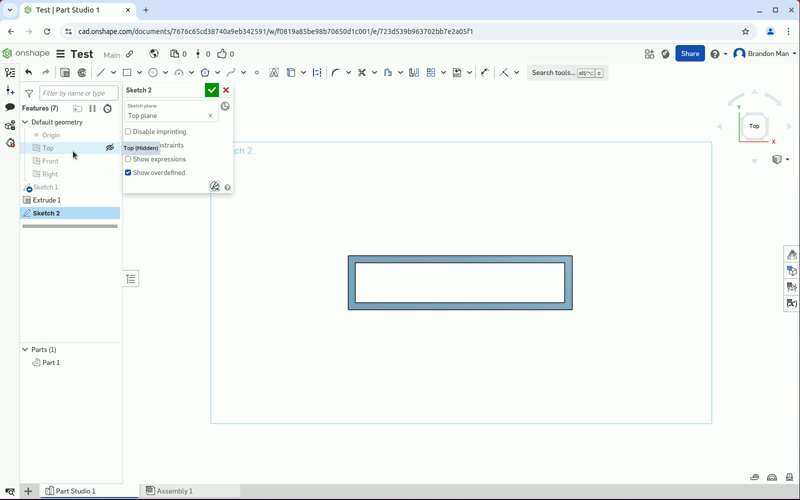
mouse_move(73, 352)
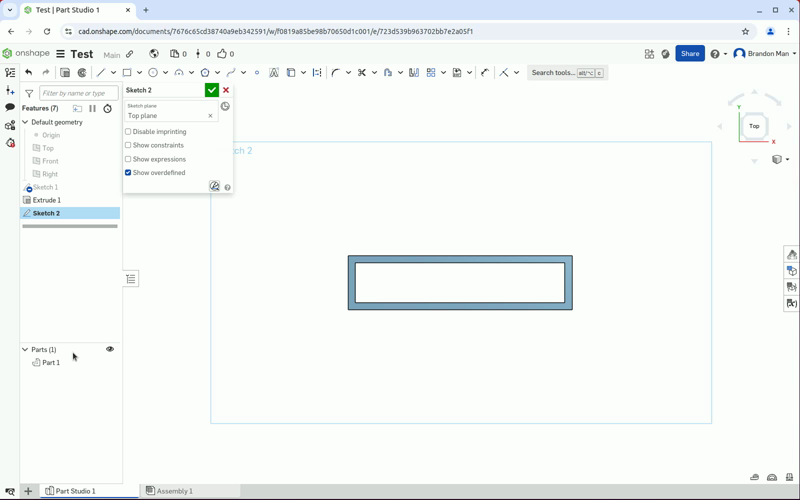
key(y)
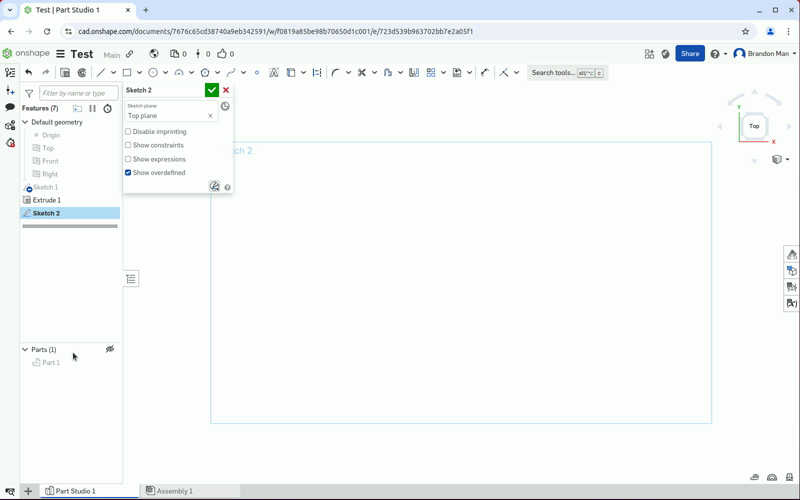
key(l)
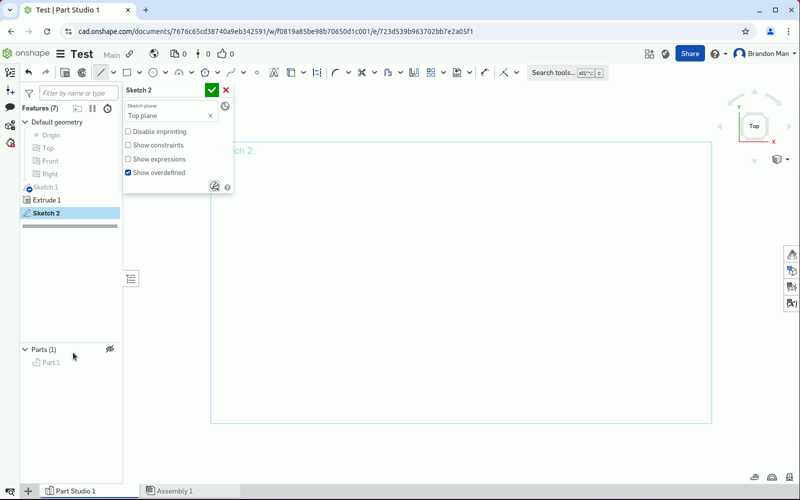
key_down(shift)
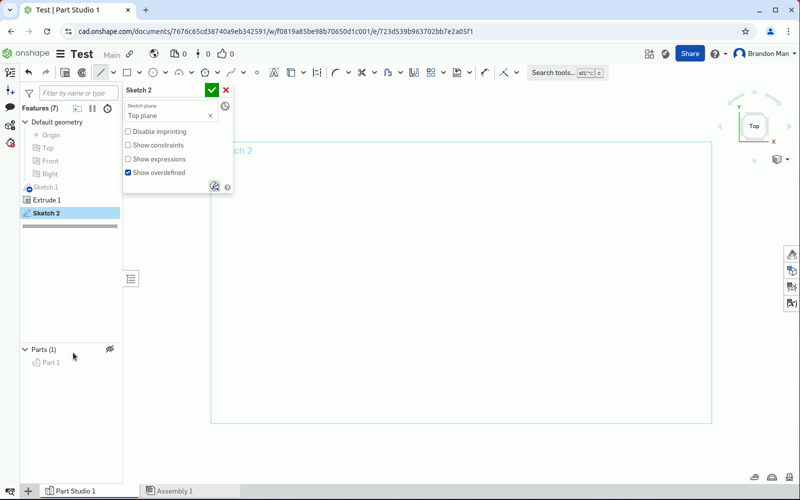
mouse_move(353, 303)
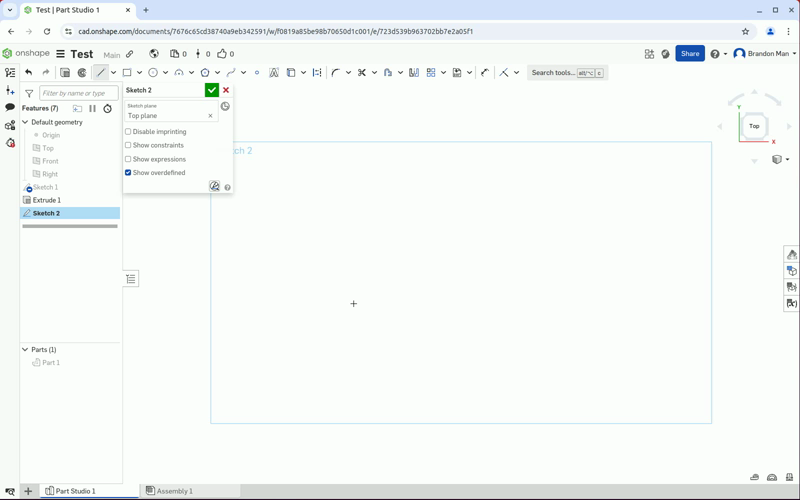
click(353, 303)
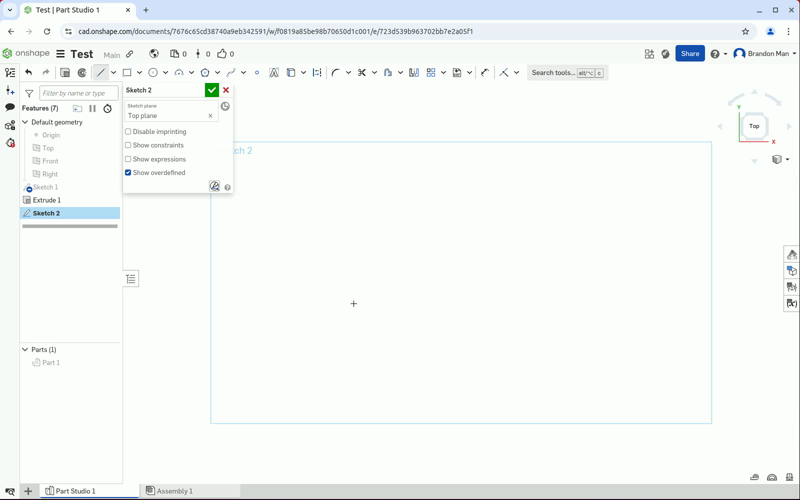
key_up(shift)
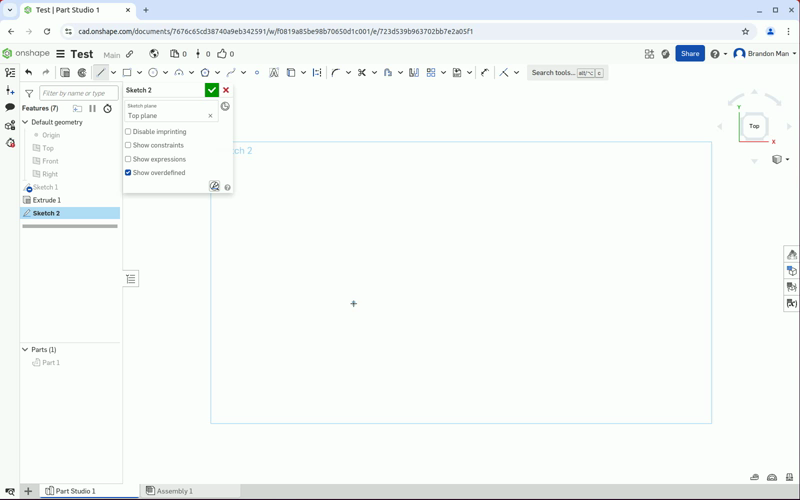
key_down(shift)
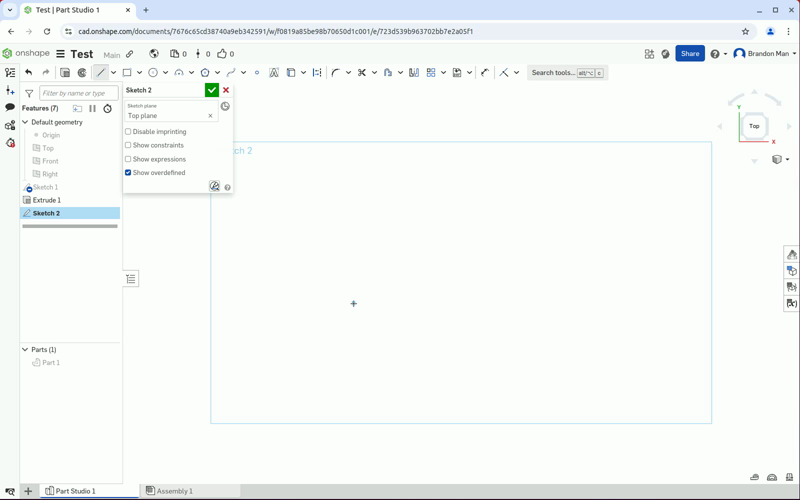
mouse_move(565, 303)
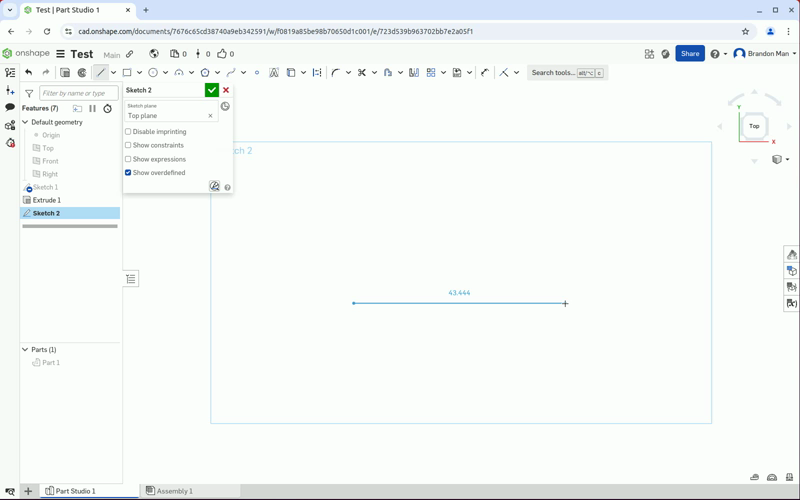
click(565, 303)
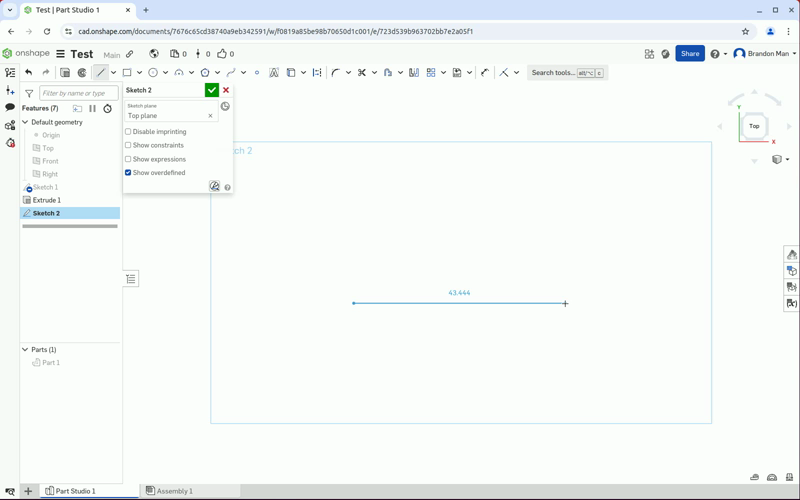
key_up(shift)
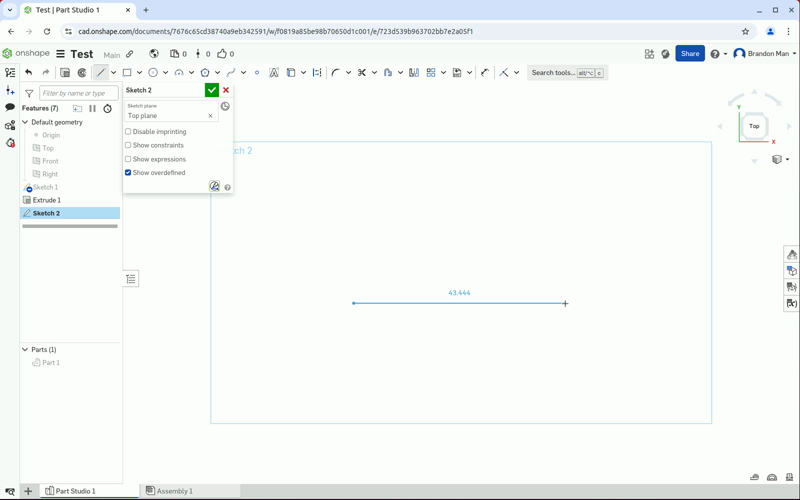
key_down(shift)
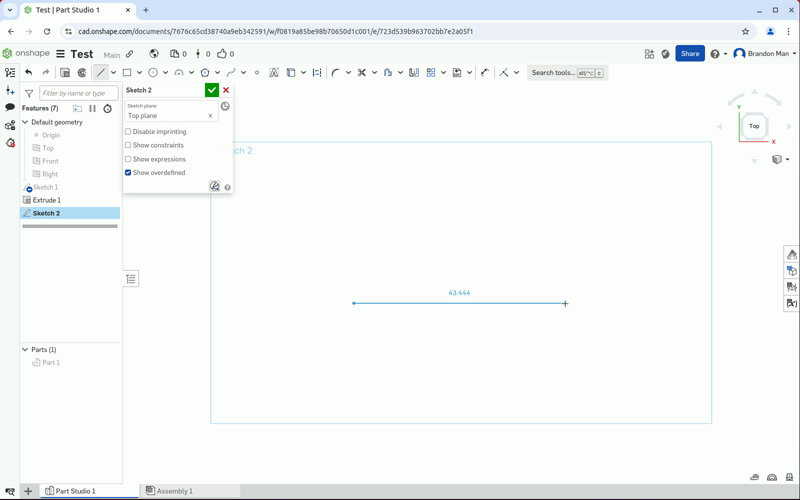
mouse_move(589, 303)
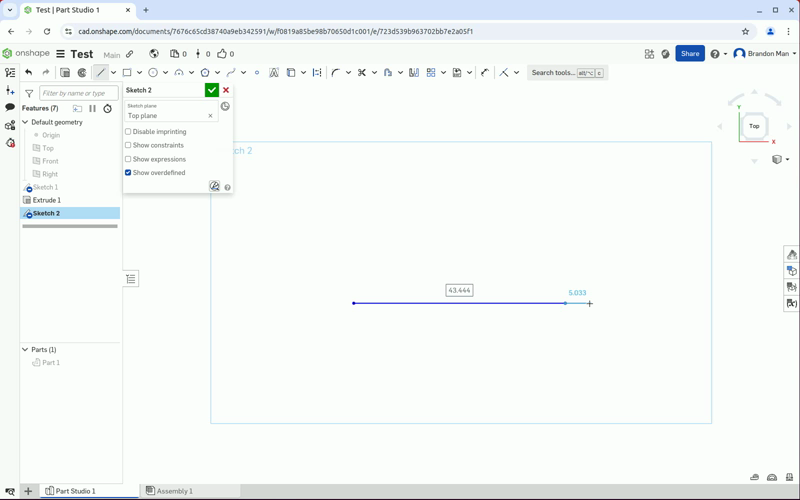
mouse_move(565, 262)
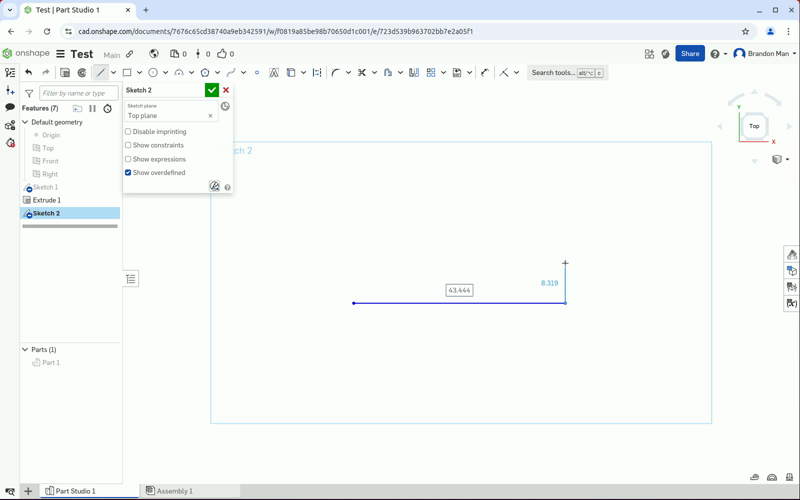
click(565, 262)
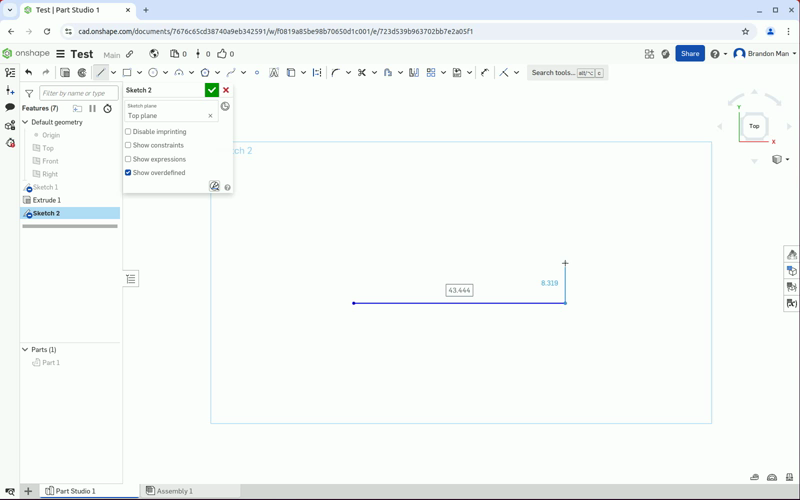
key_up(shift)
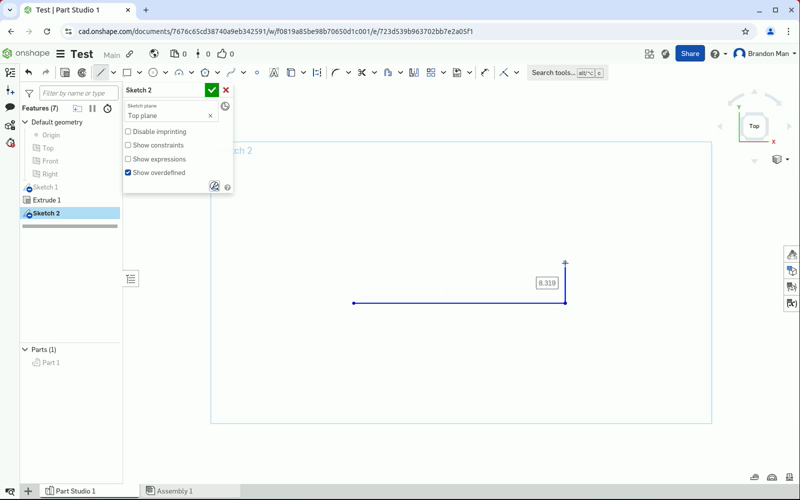
key_down(shift)
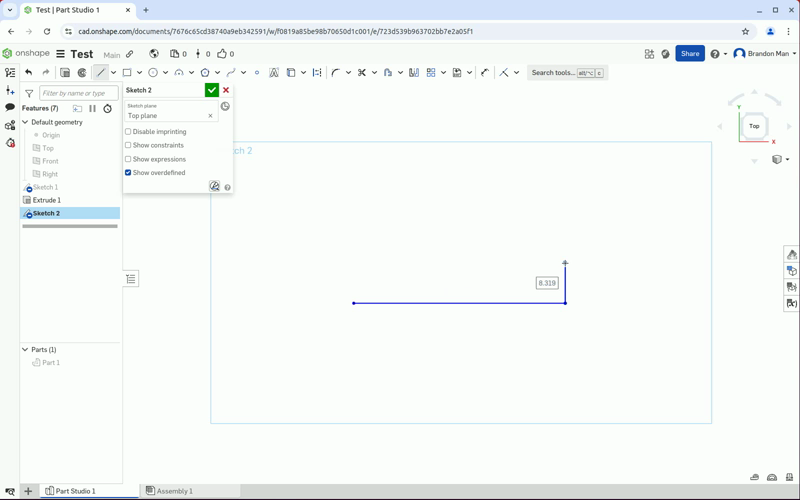
mouse_move(353, 262)
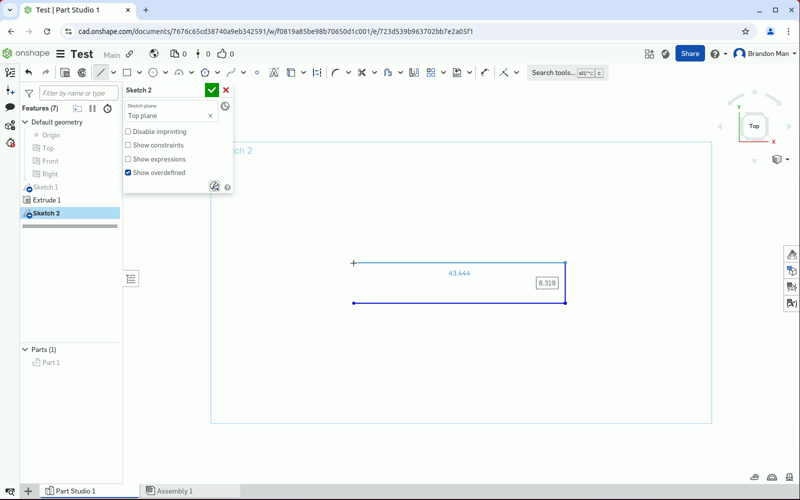
click(353, 262)
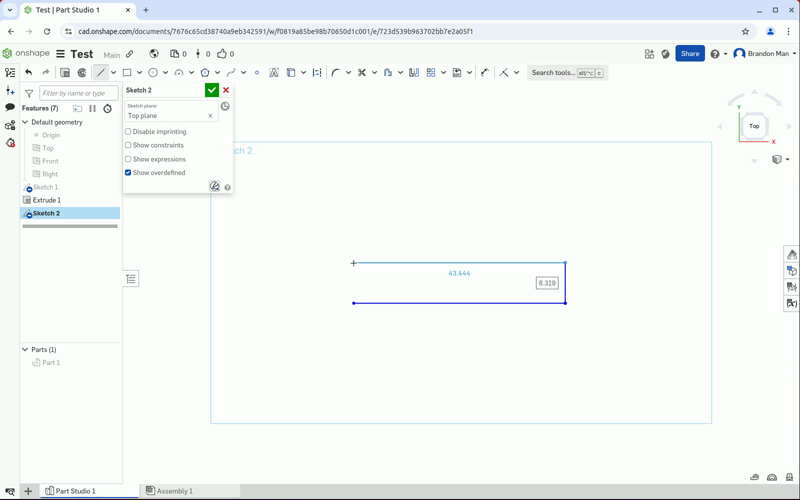
key_up(shift)
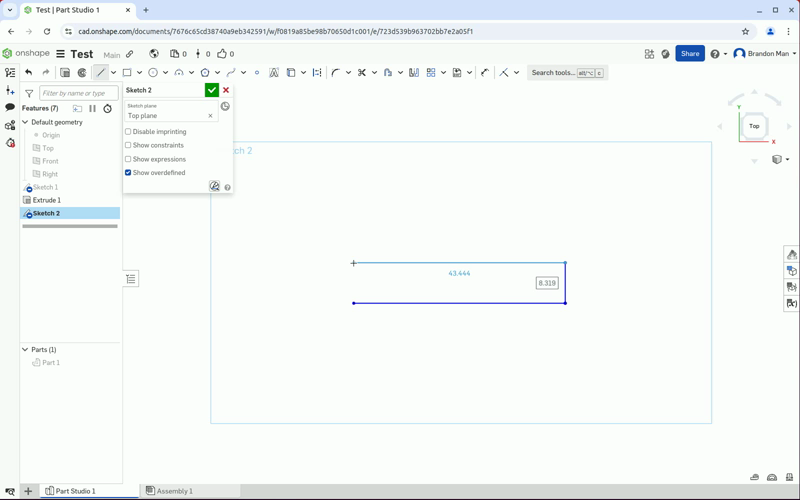
mouse_move(383, 262)
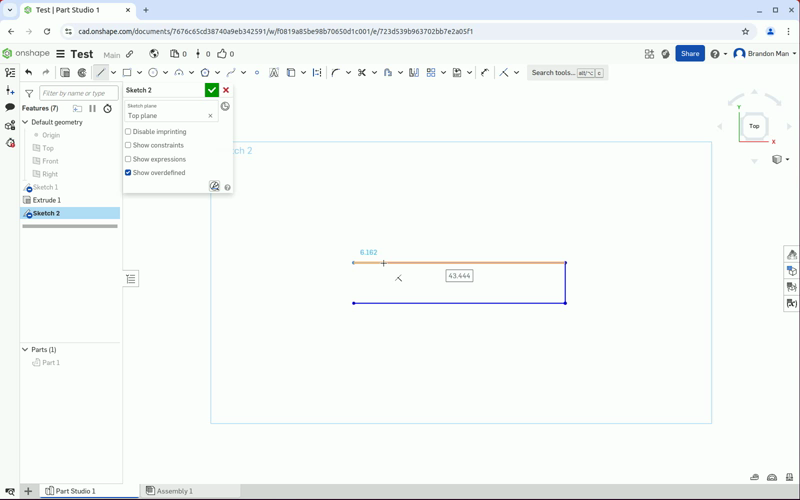
key_down(shift)
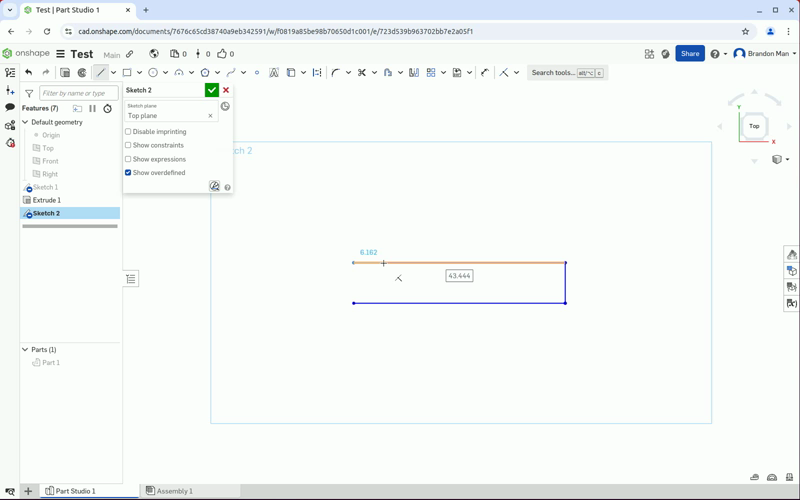
mouse_move(353, 303)
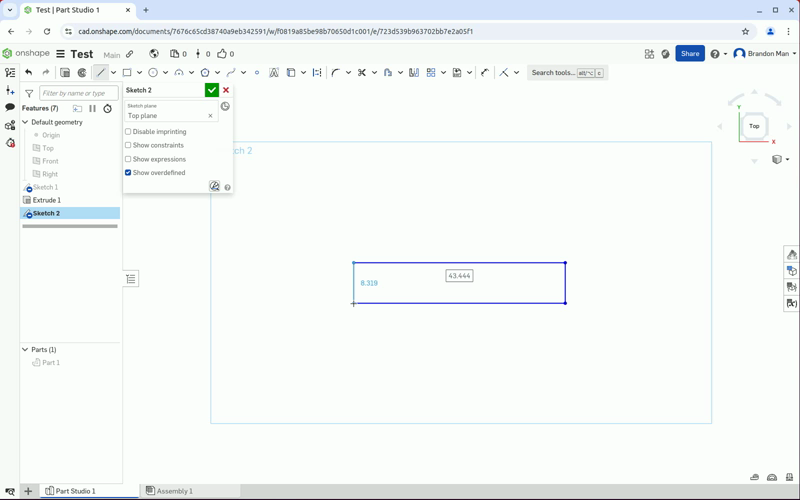
key_up(shift)
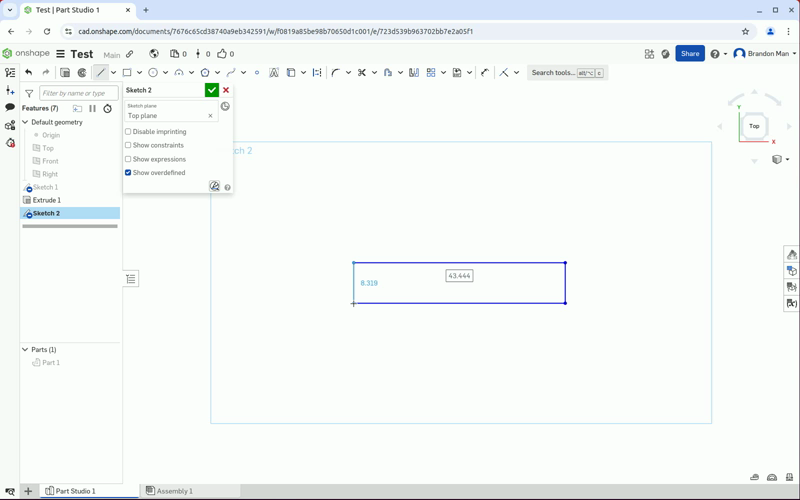
click(353, 303)
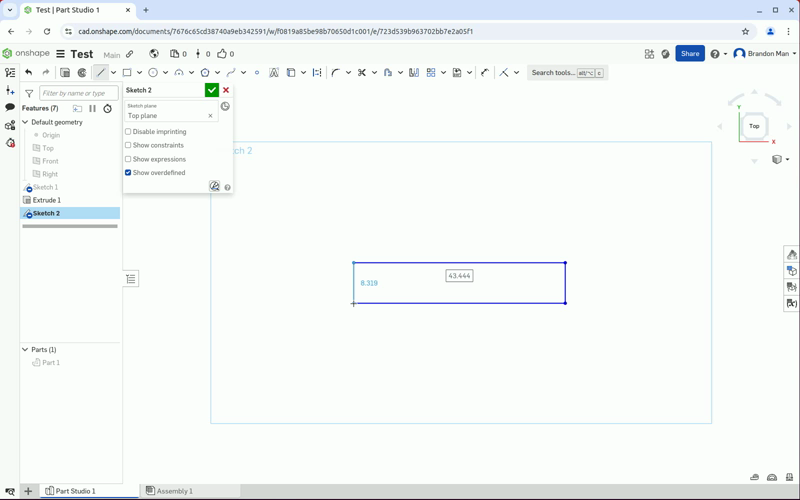
key(esc)
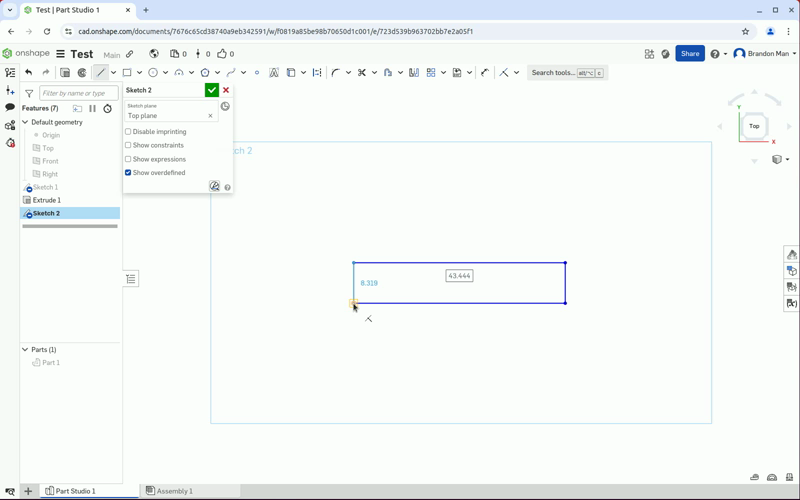
mouse_move(553, 280)
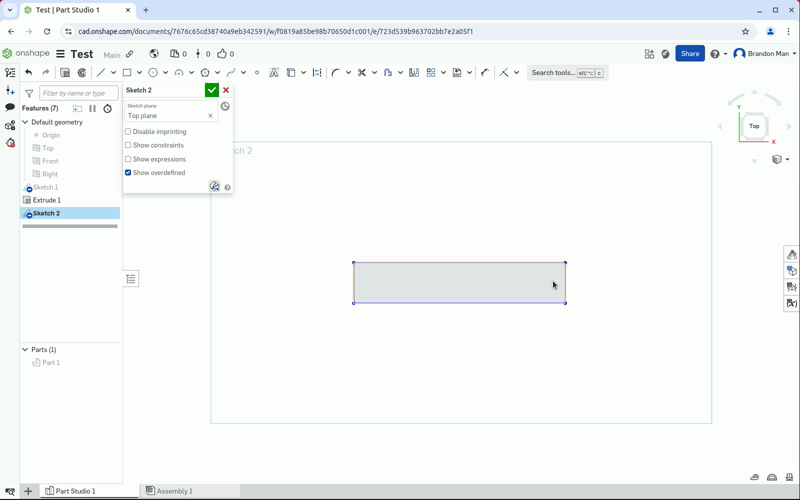
click(553, 280)
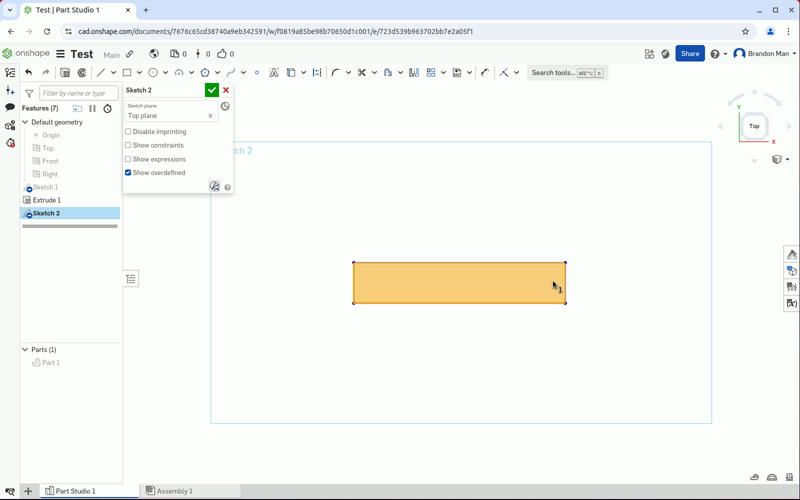
mouse_move(73, 352)
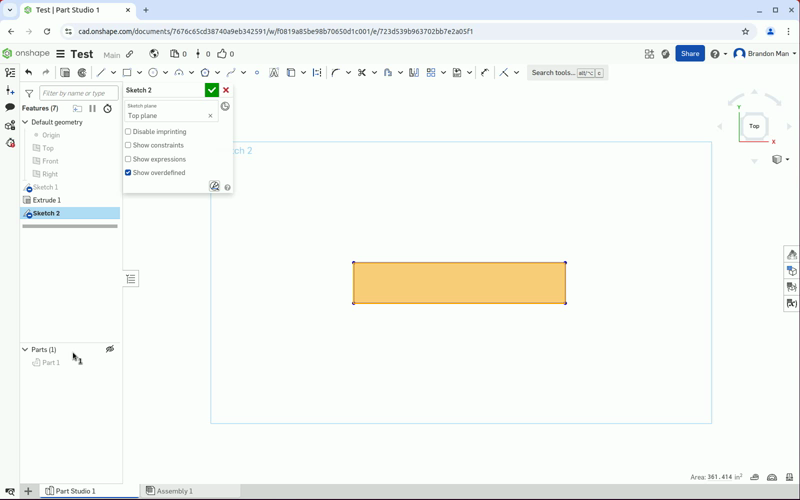
key(shift+y)
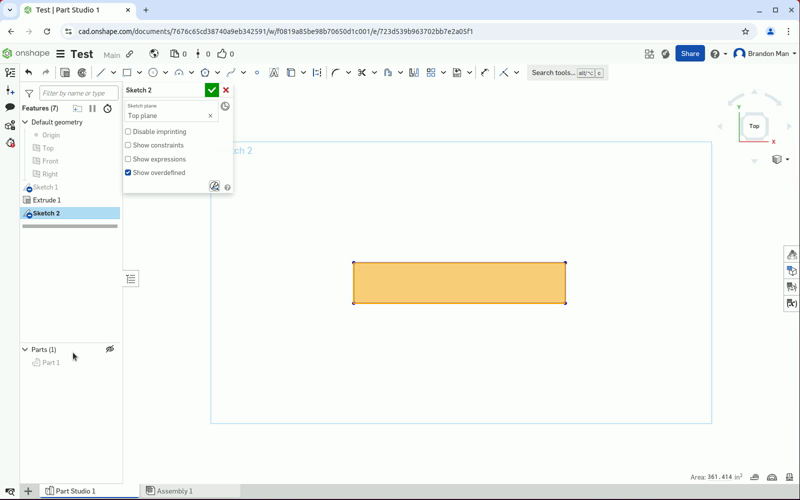
key(shift+e)
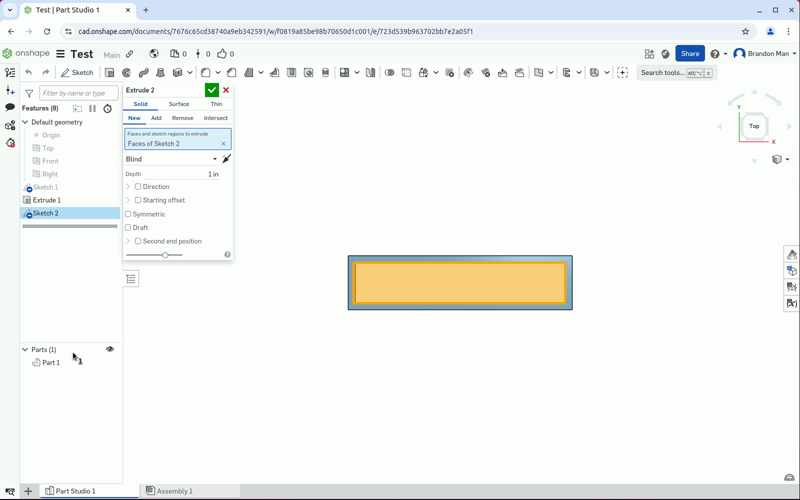
mouse_move(143, 106)
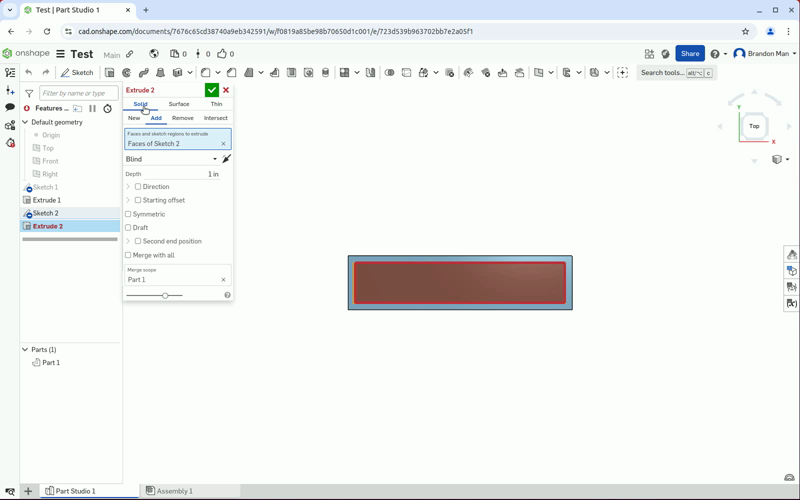
click(143, 106)
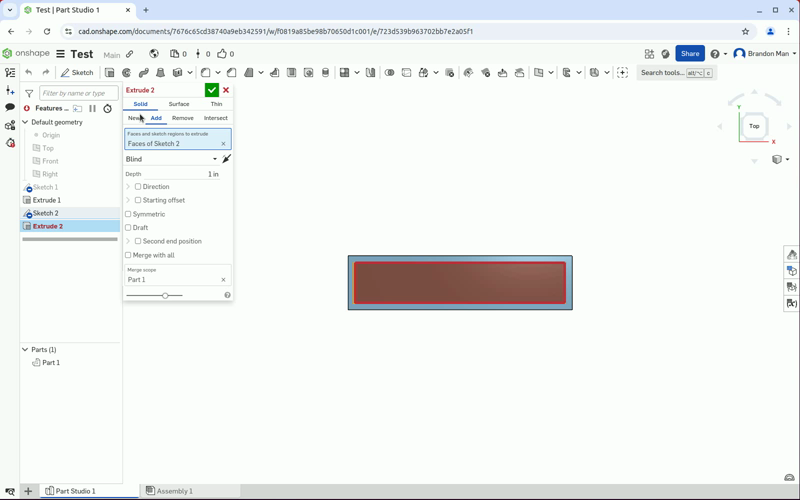
mouse_move(137, 120)
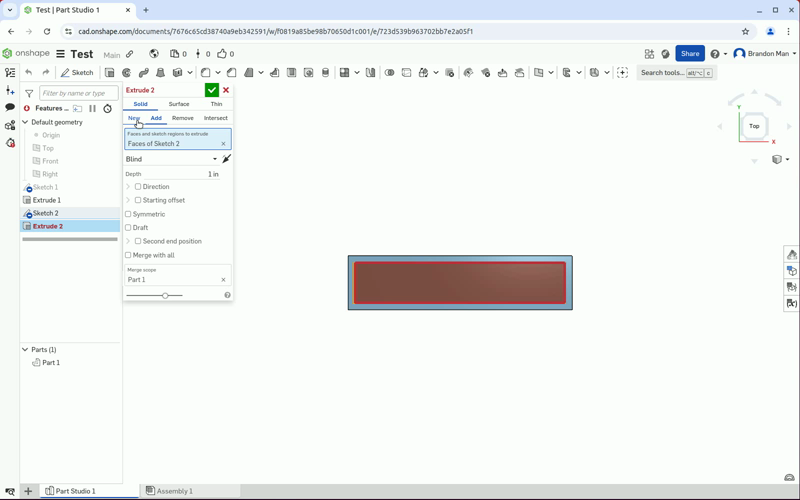
click(137, 120)
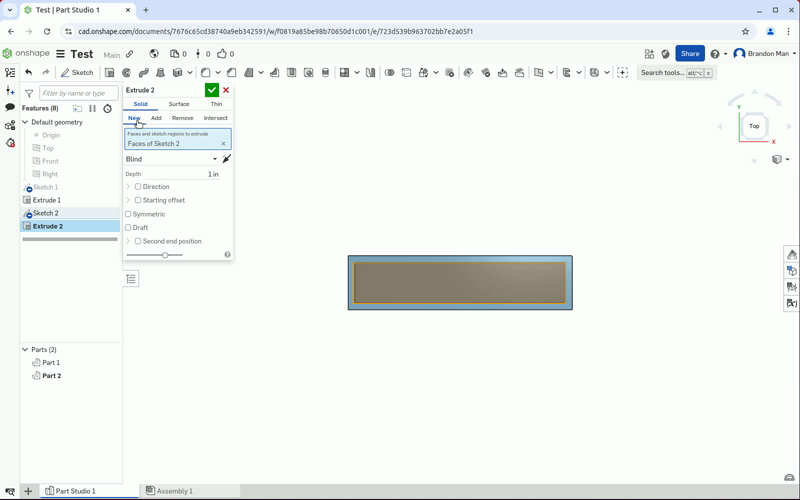
key(tab, 4)
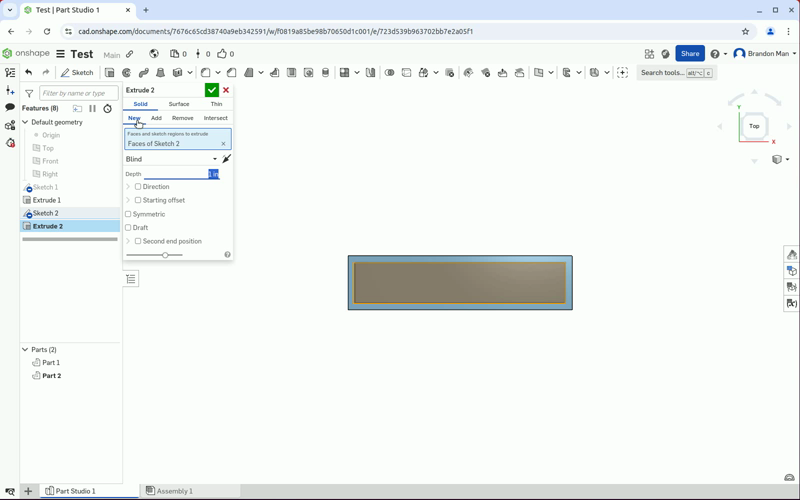
text(-1.204)
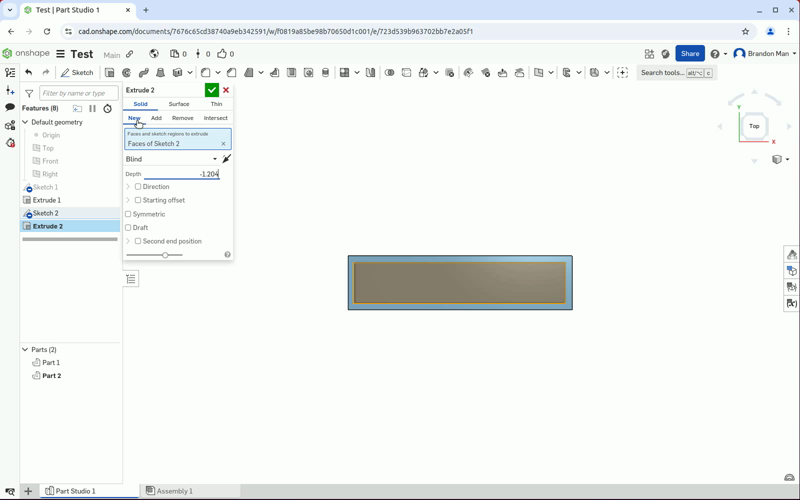
key(enter)
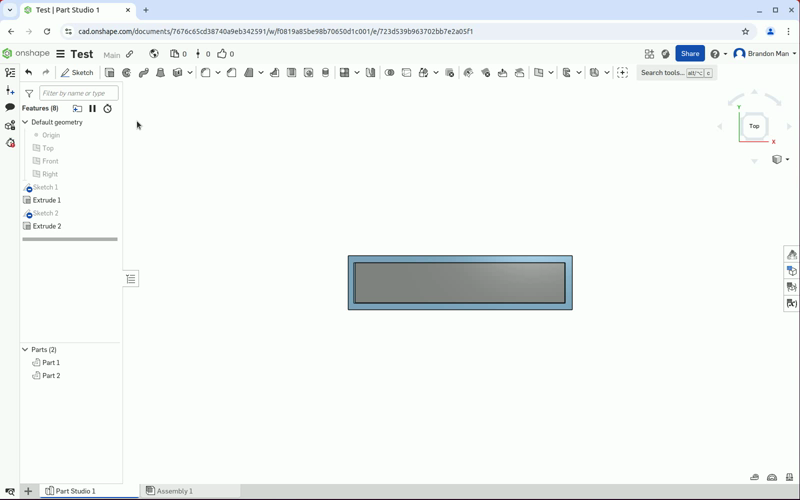
key(shift+h)
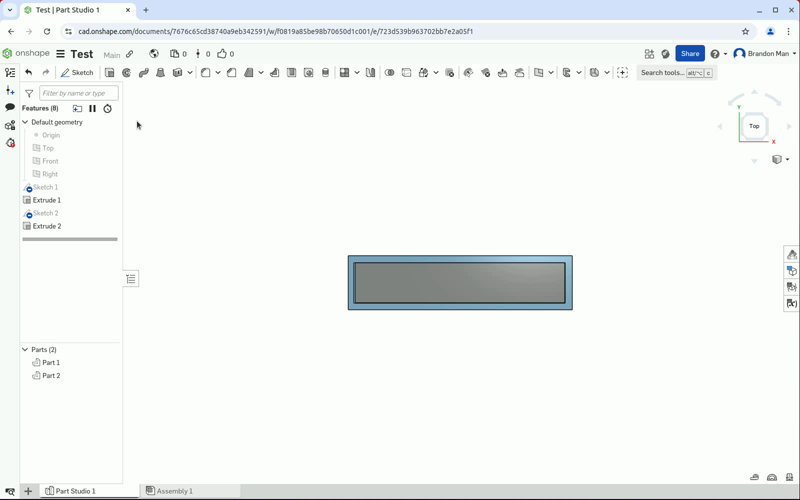
key(shift+h)
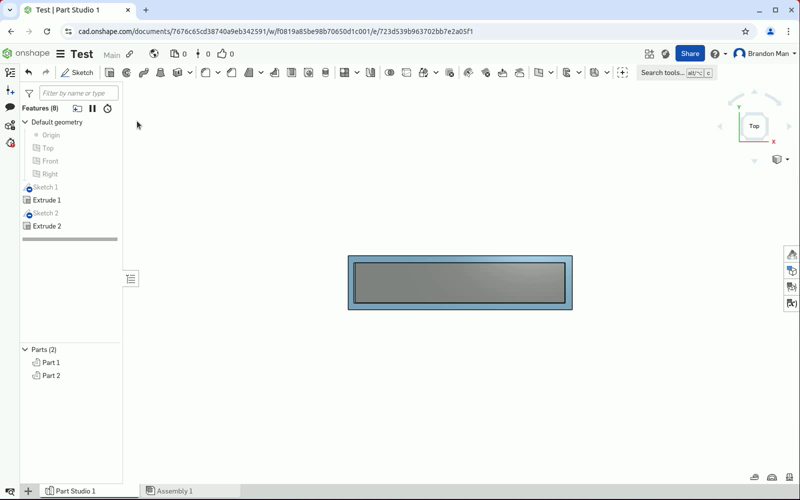
mouse_move(73, 189)
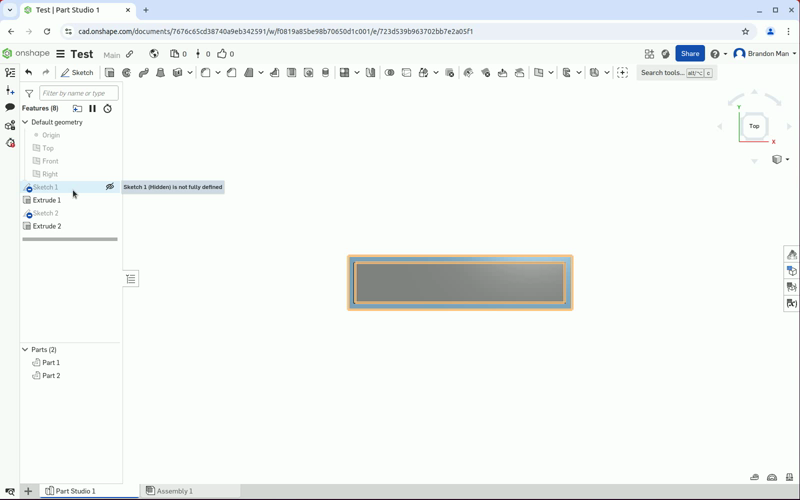
click(73, 189)
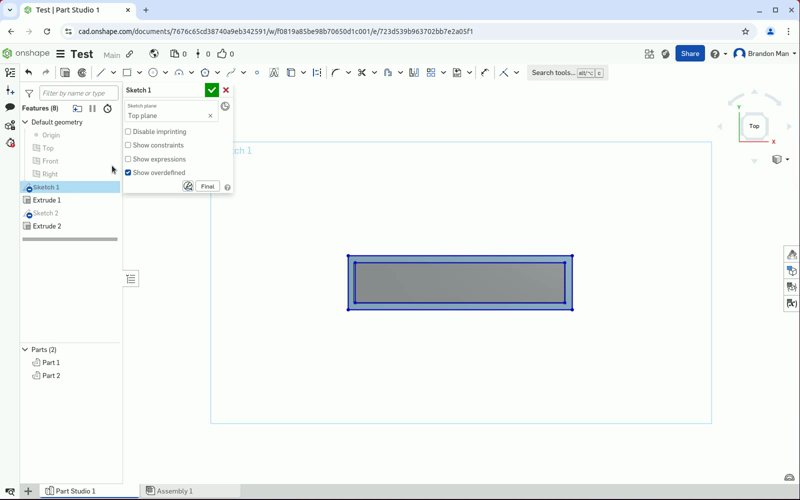
mouse_move(229, 92)
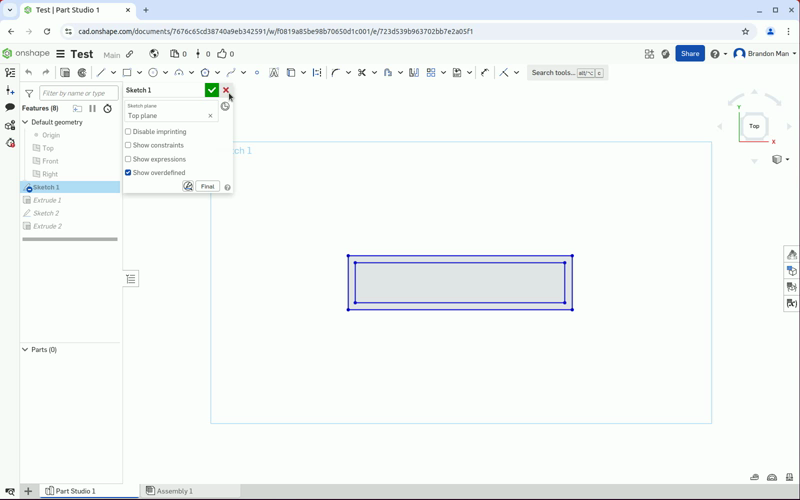
click(229, 92)
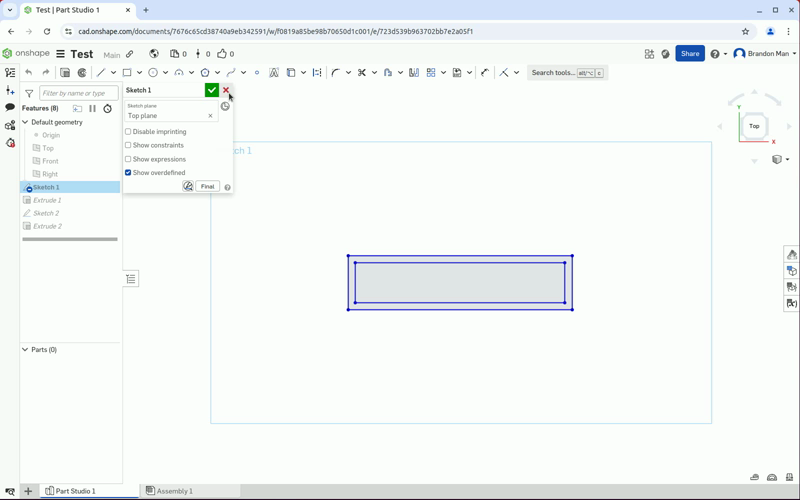
key(shift+s)
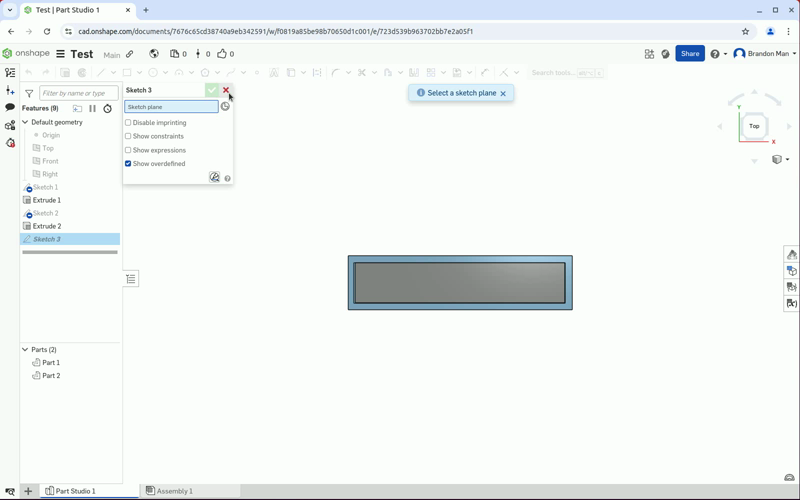
mouse_move(73, 150)
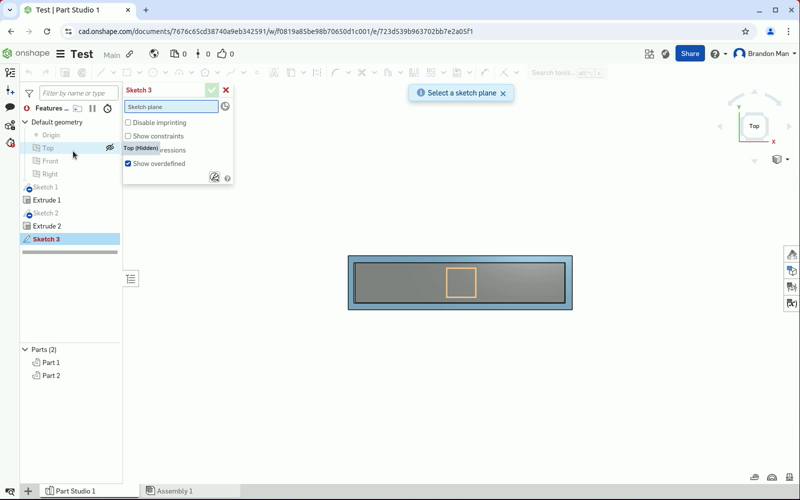
click(73, 150)
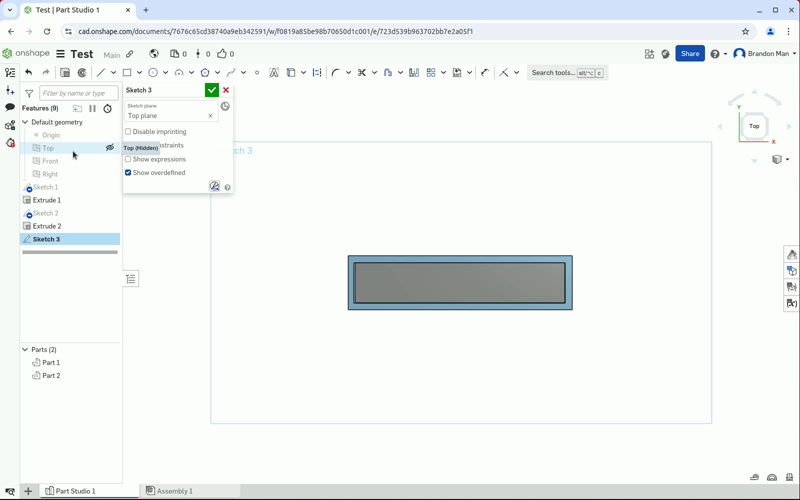
mouse_move(73, 352)
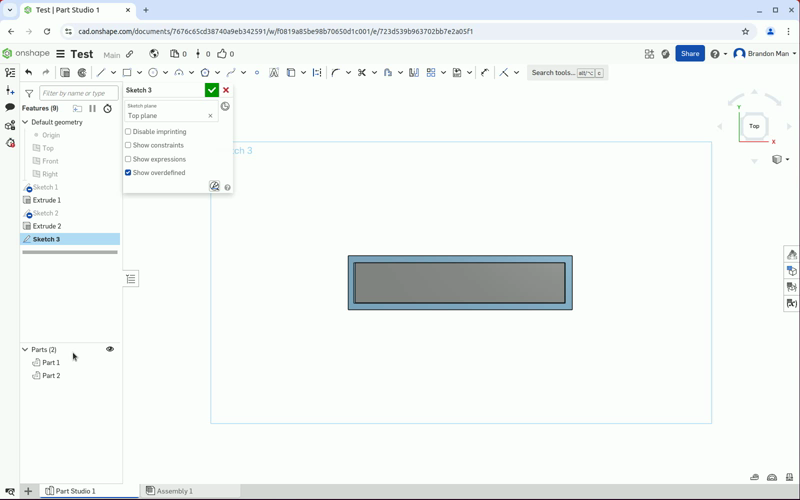
key(y)
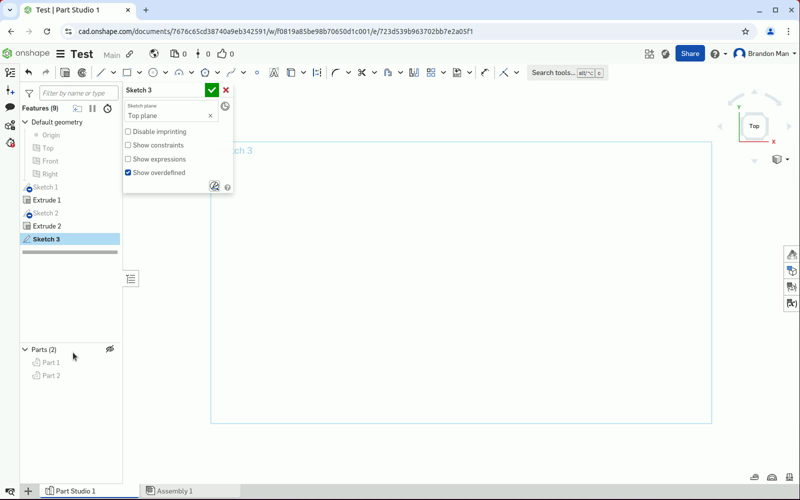
key(l)
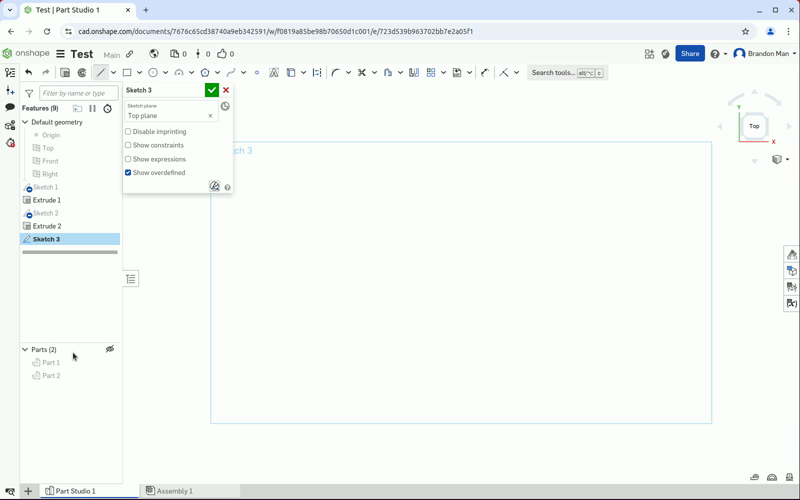
key_down(shift)
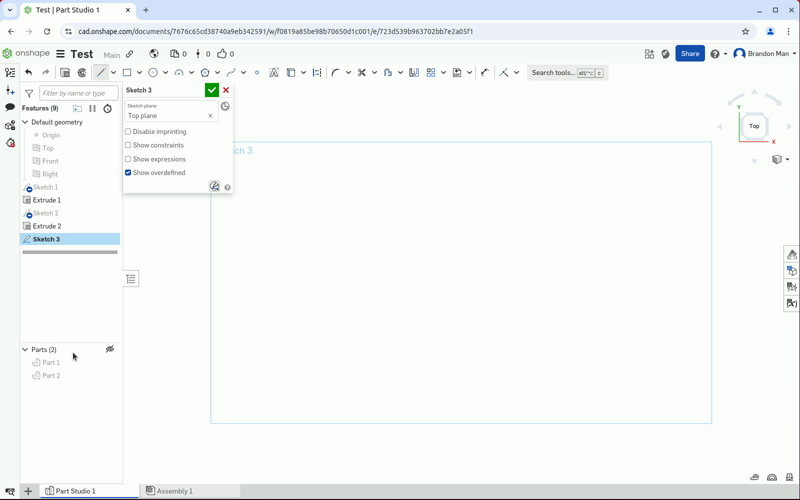
mouse_move(348, 309)
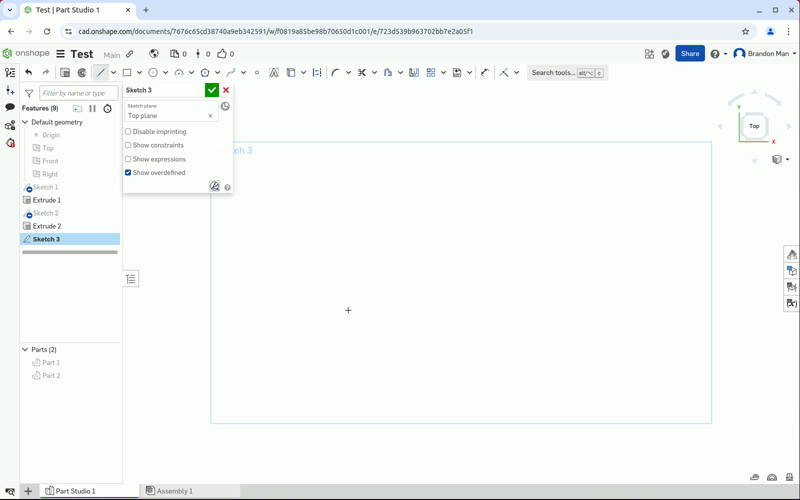
click(348, 309)
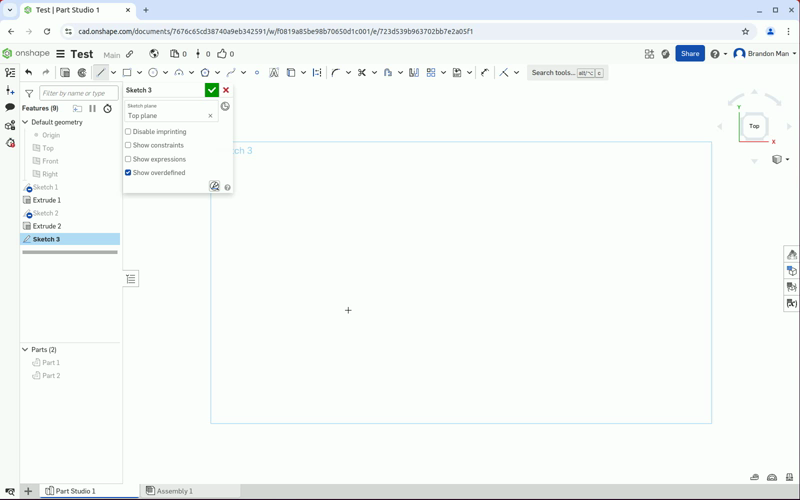
key_up(shift)
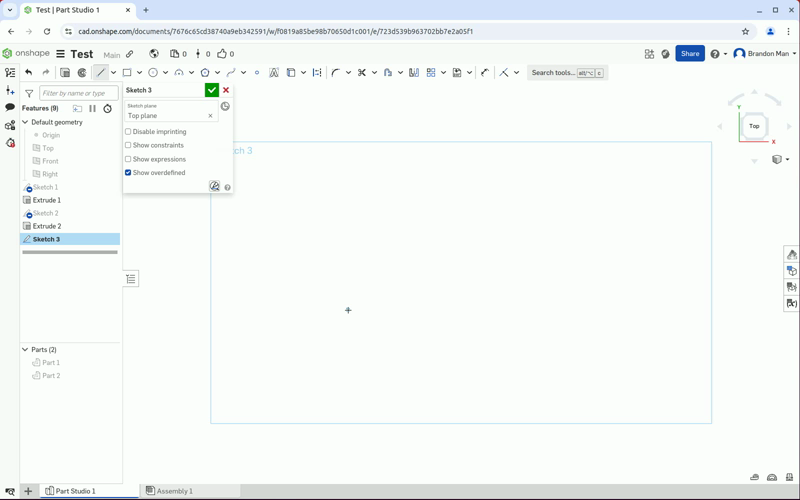
key_down(shift)
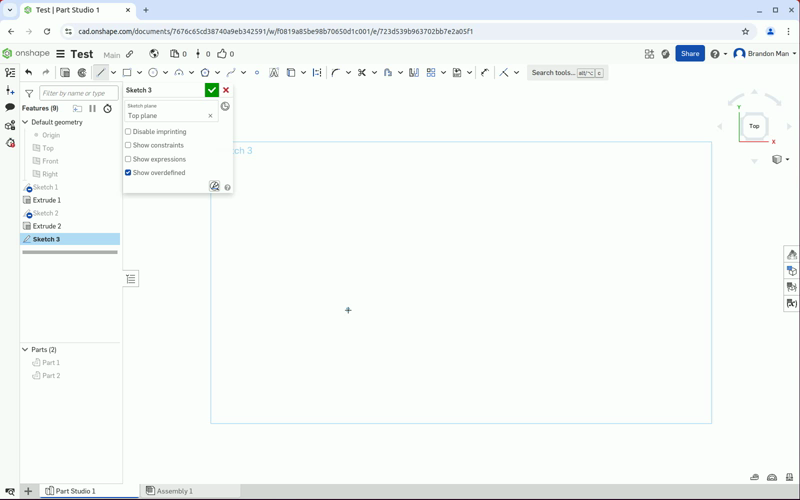
mouse_move(572, 309)
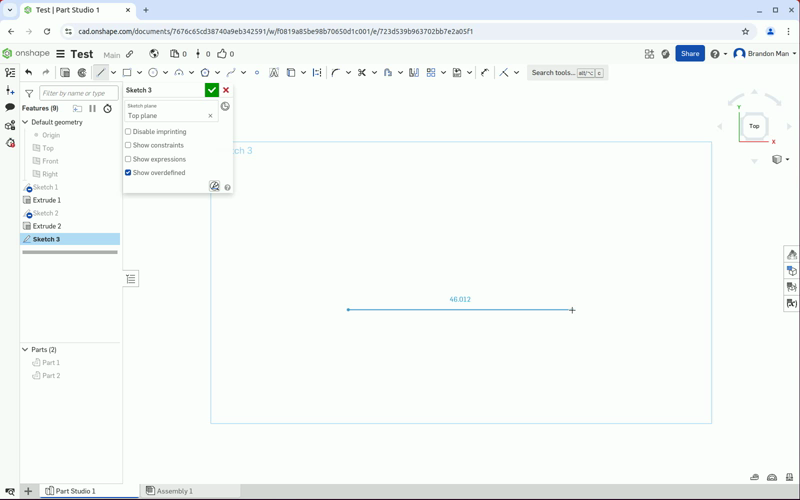
click(572, 309)
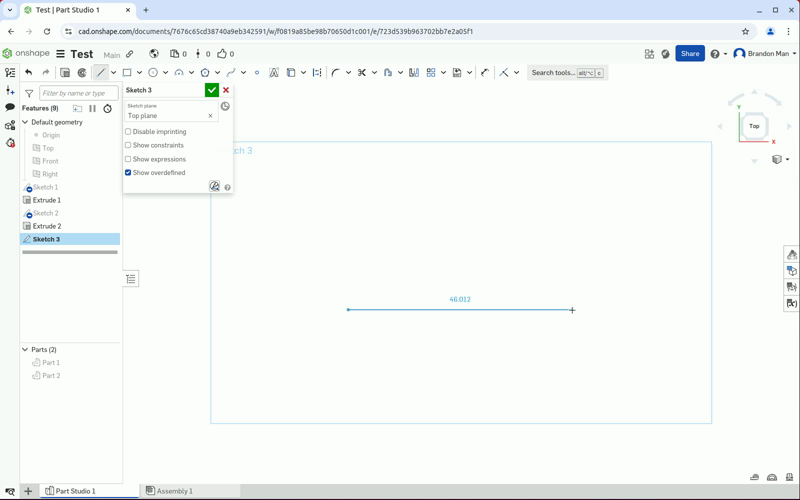
key_up(shift)
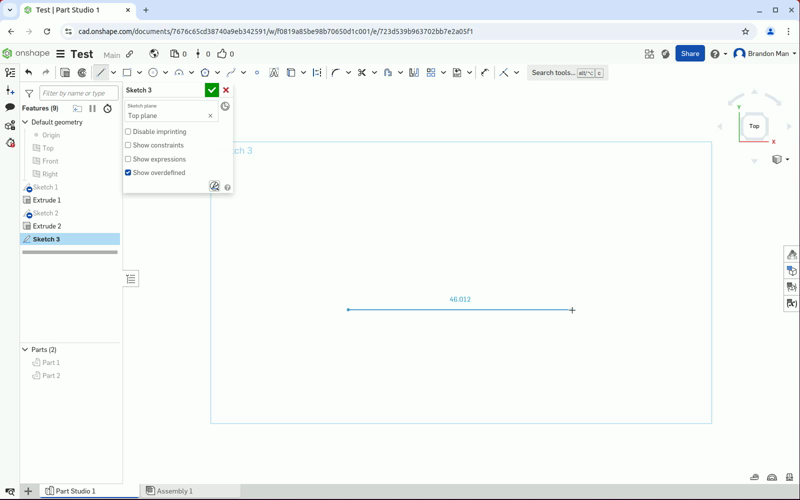
key_down(shift)
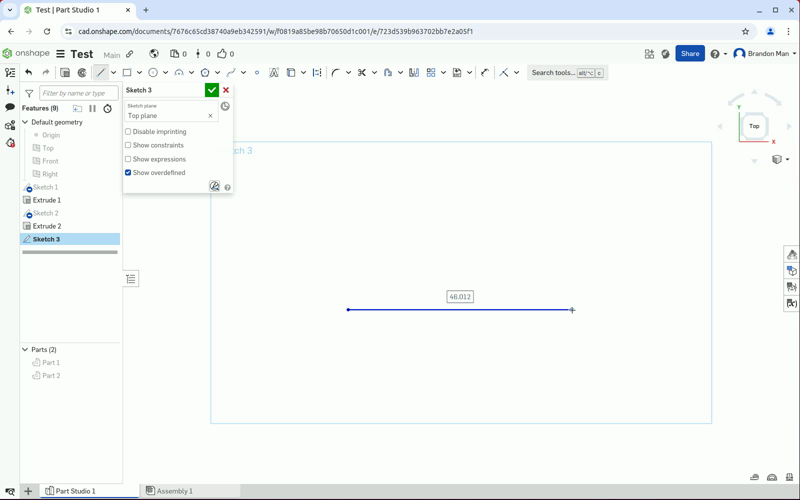
mouse_move(589, 309)
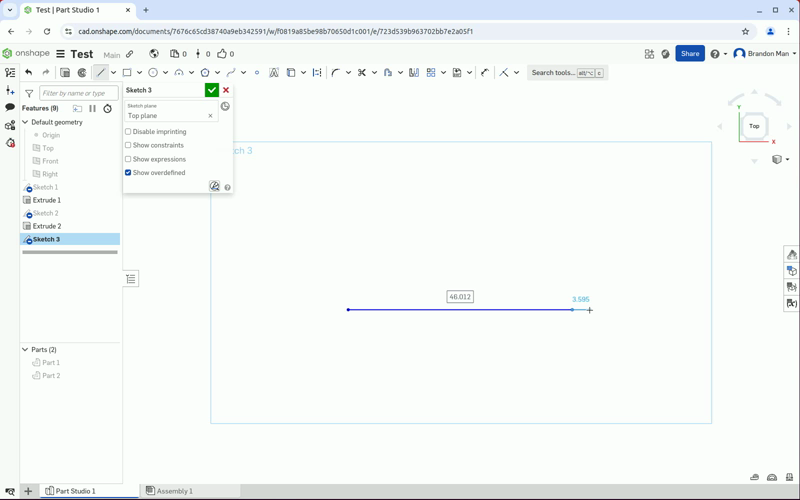
mouse_move(572, 255)
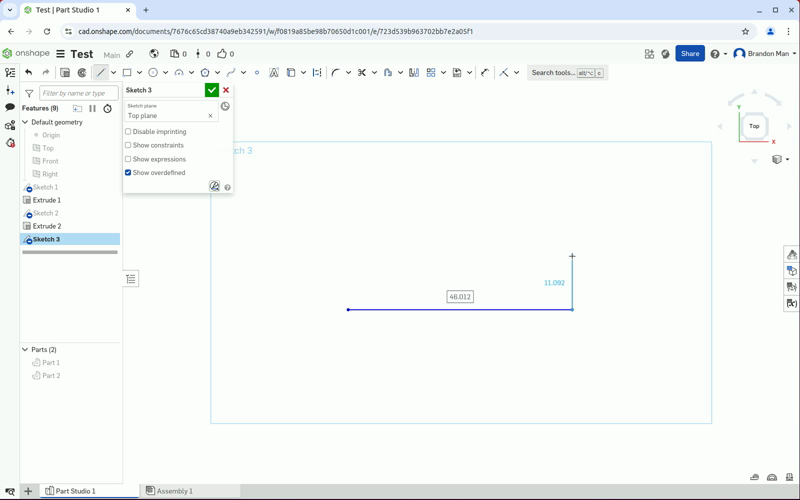
click(572, 255)
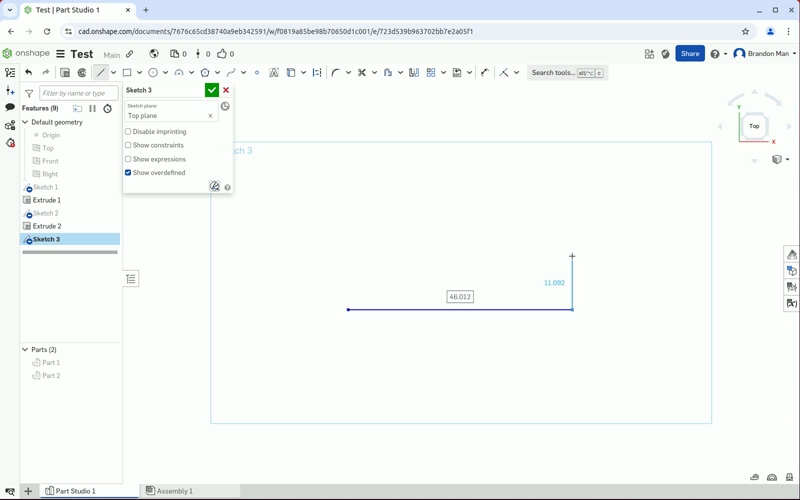
key_up(shift)
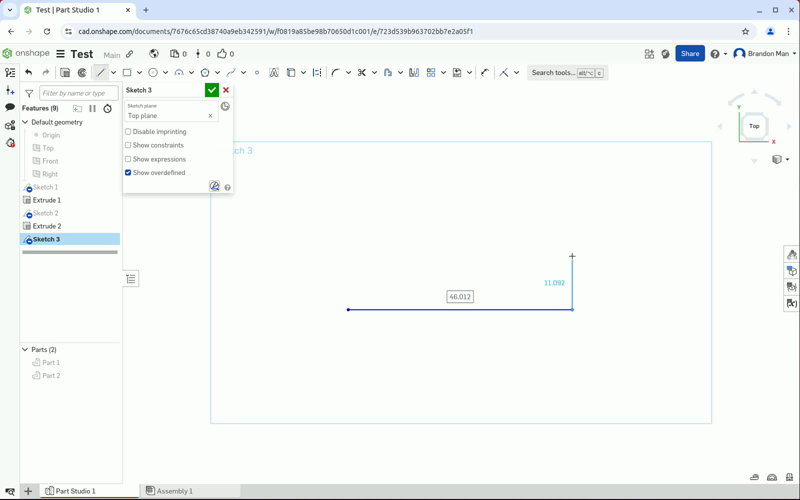
key_down(shift)
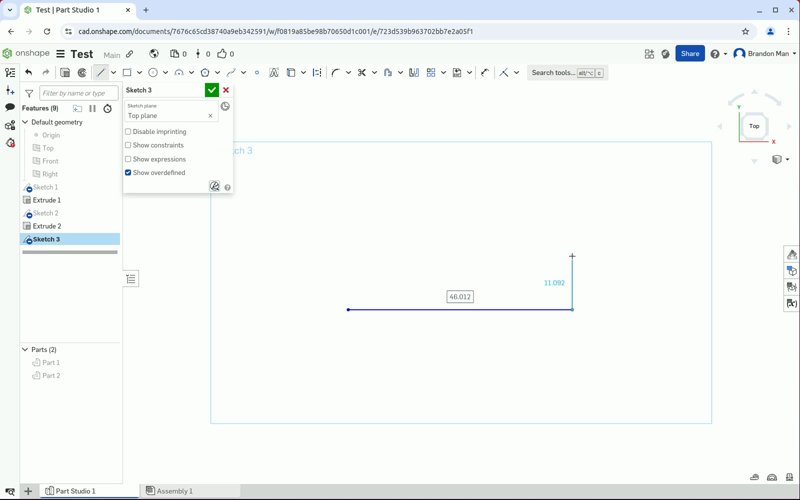
mouse_move(348, 255)
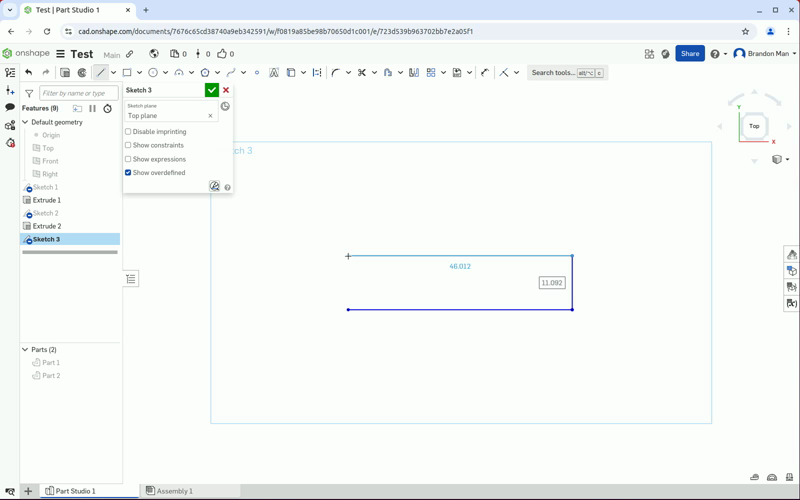
click(348, 255)
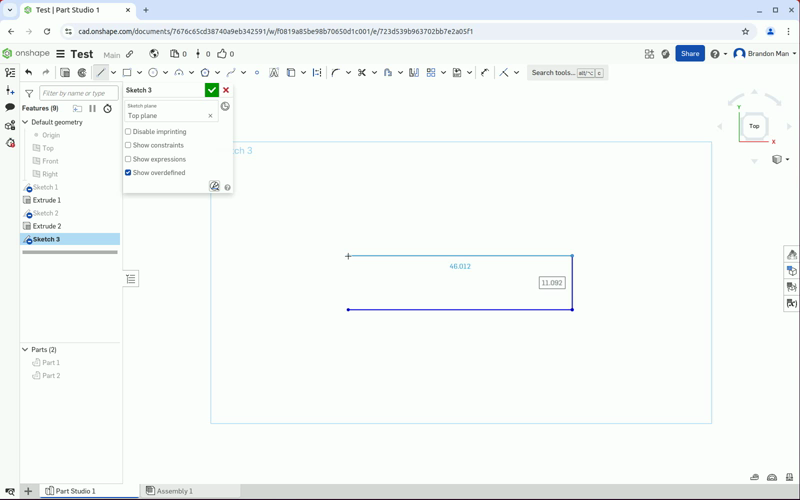
key_up(shift)
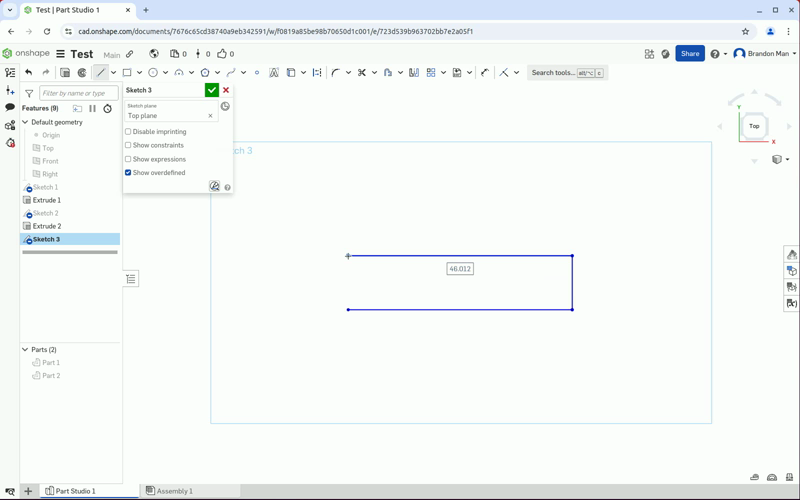
mouse_move(378, 255)
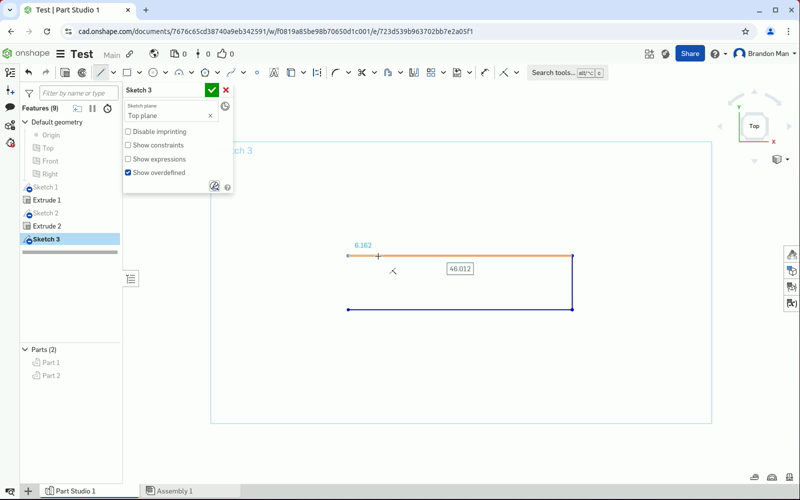
key_down(shift)
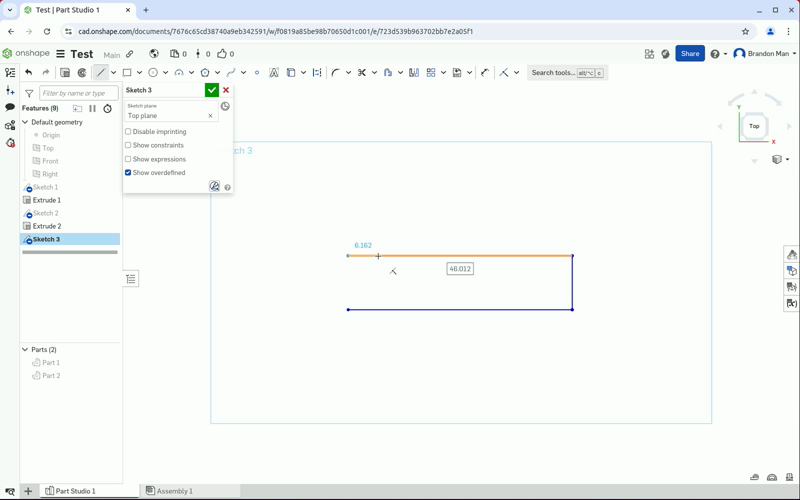
mouse_move(348, 309)
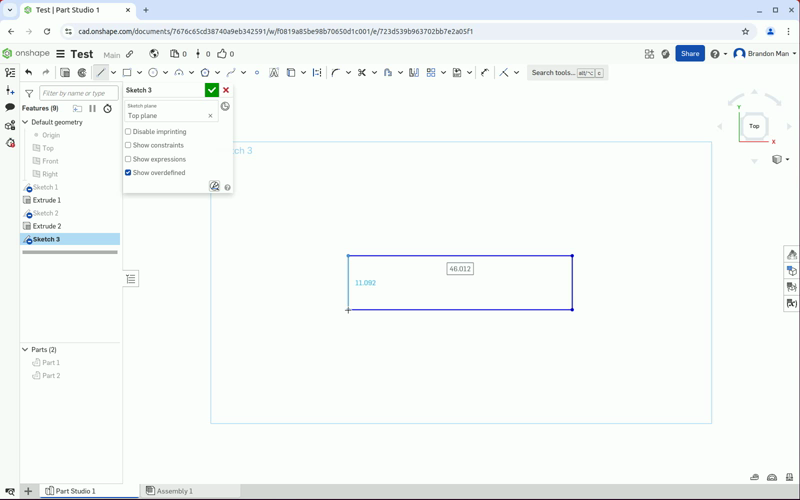
key_up(shift)
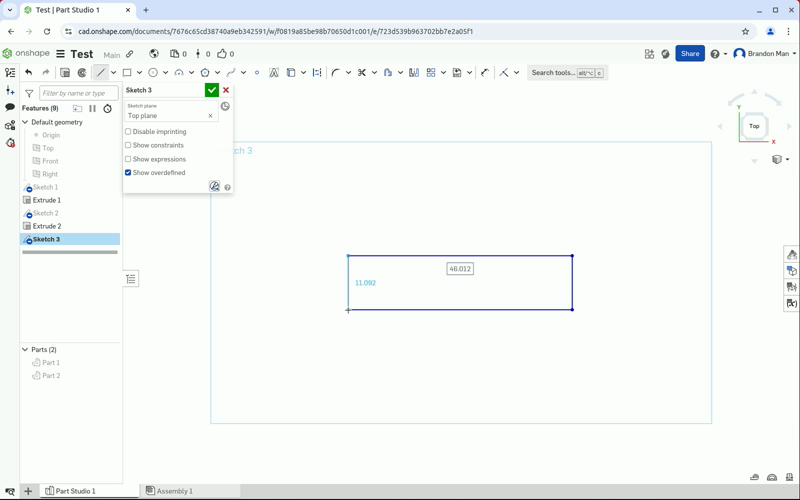
click(348, 309)
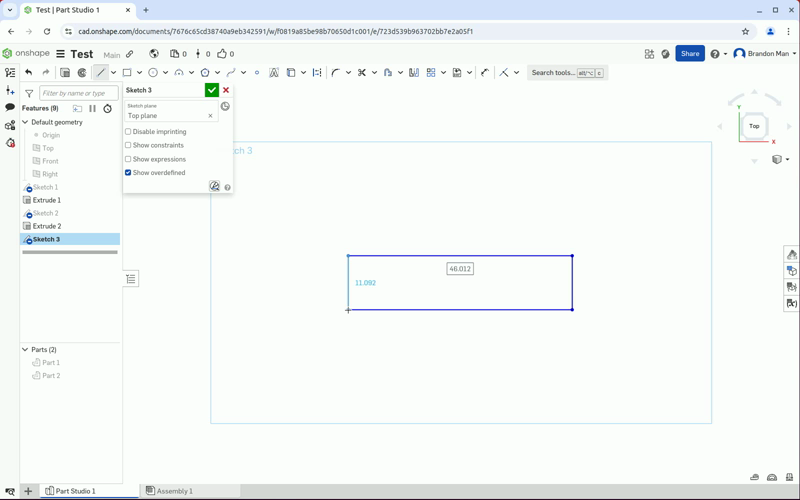
key(esc)
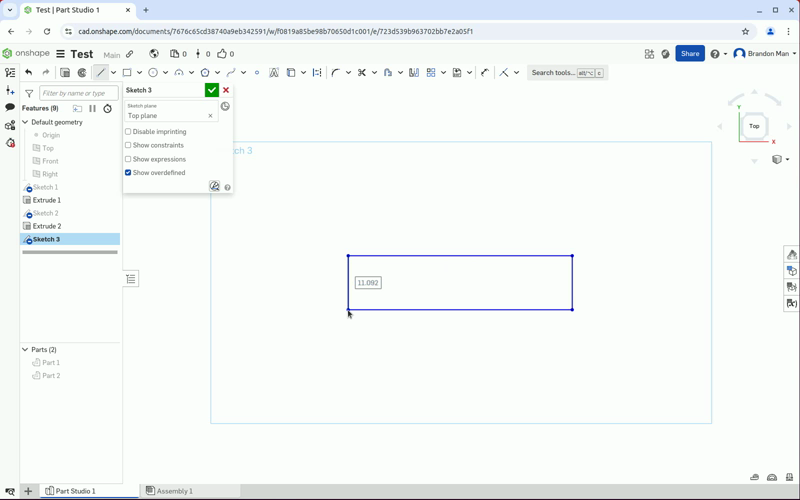
key(l)
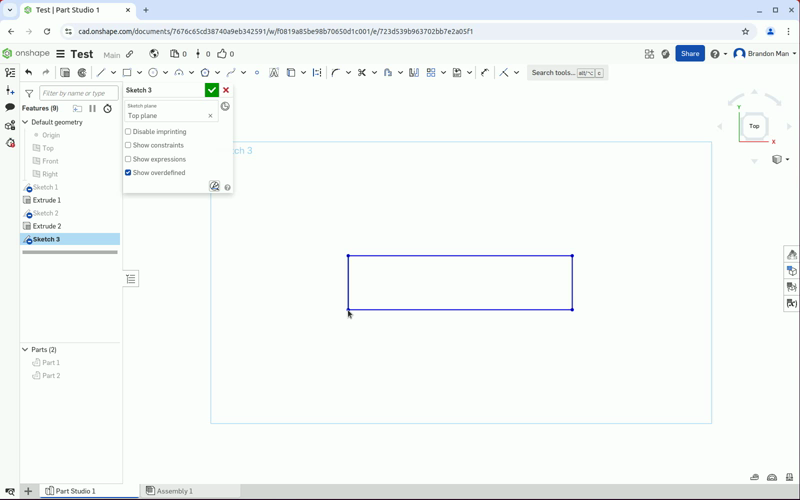
key_down(shift)
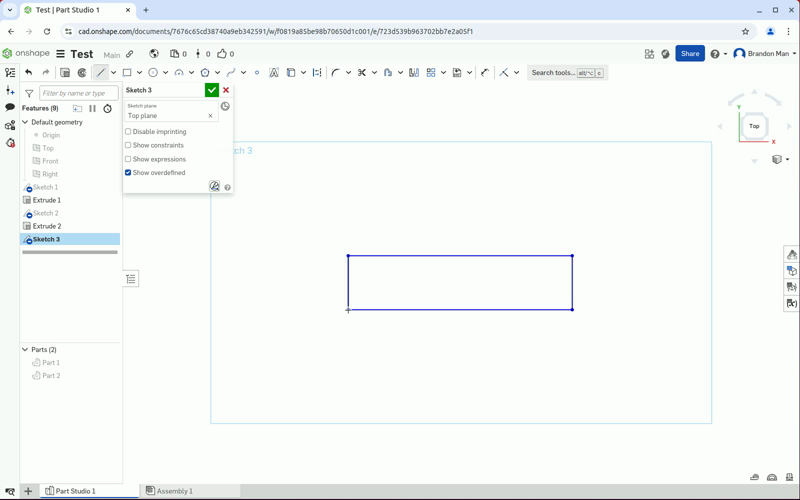
mouse_move(355, 302)
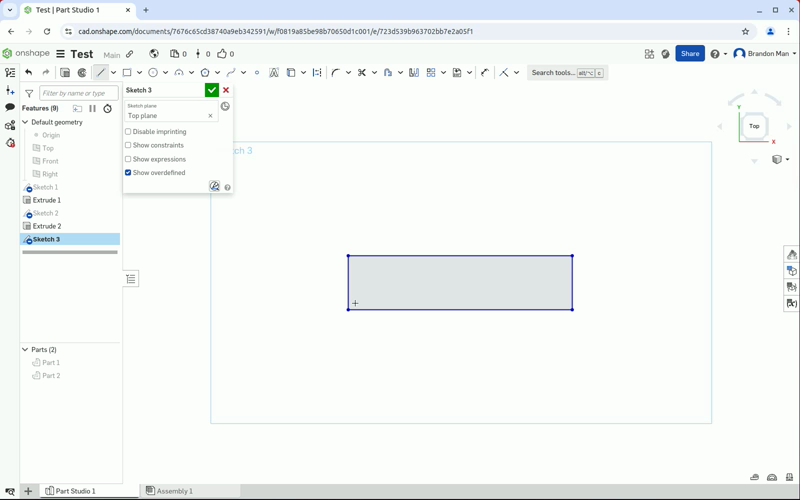
click(355, 302)
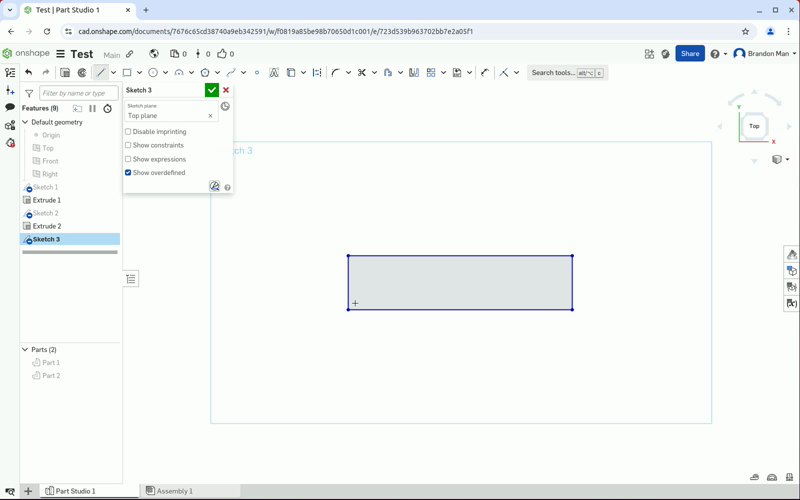
key_up(shift)
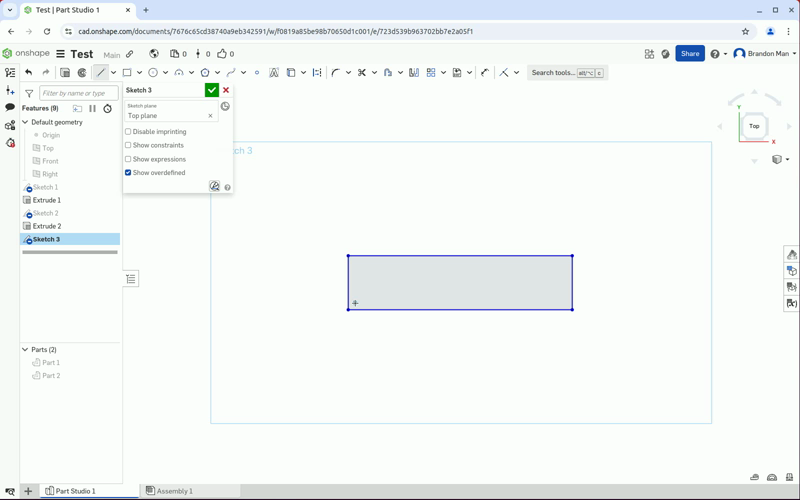
key_down(shift)
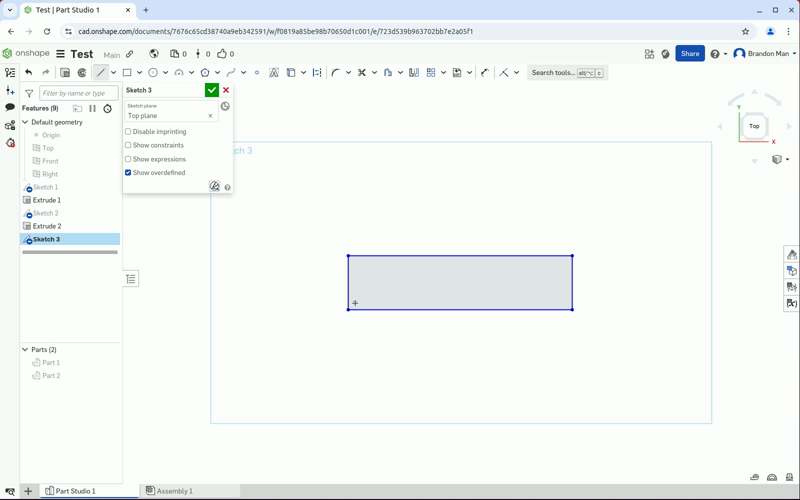
mouse_move(564, 302)
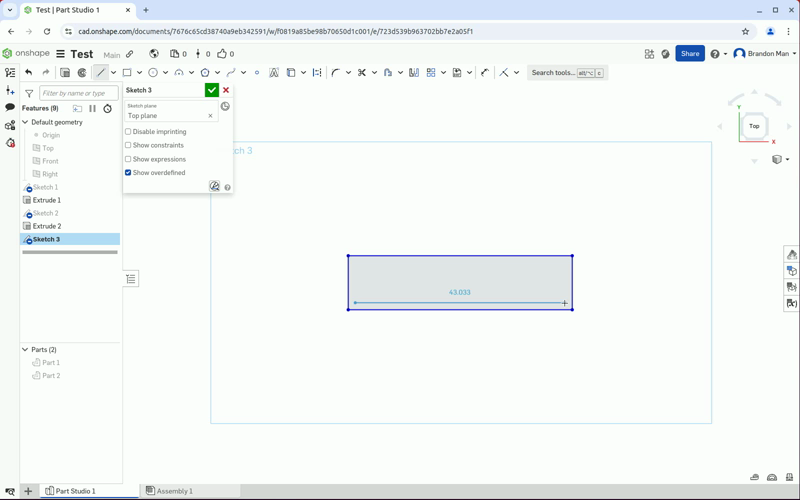
click(564, 302)
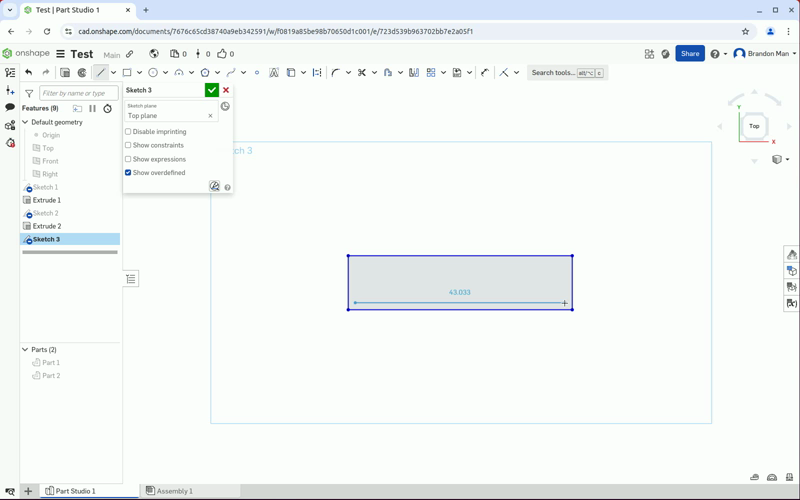
key_up(shift)
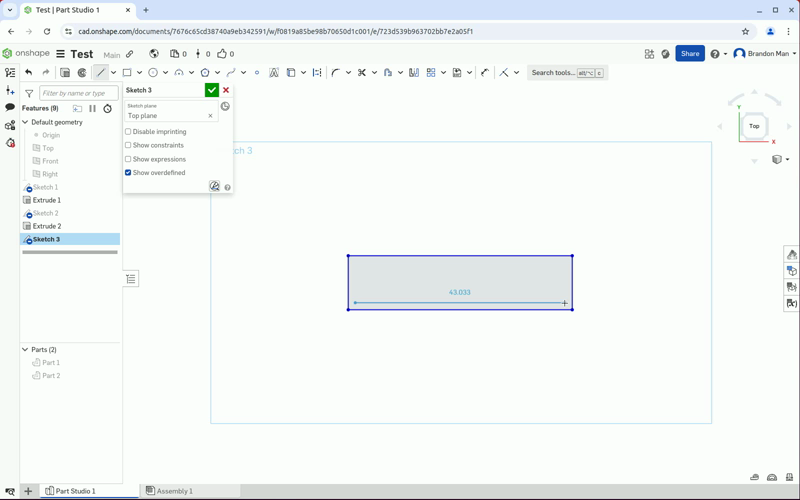
key_down(shift)
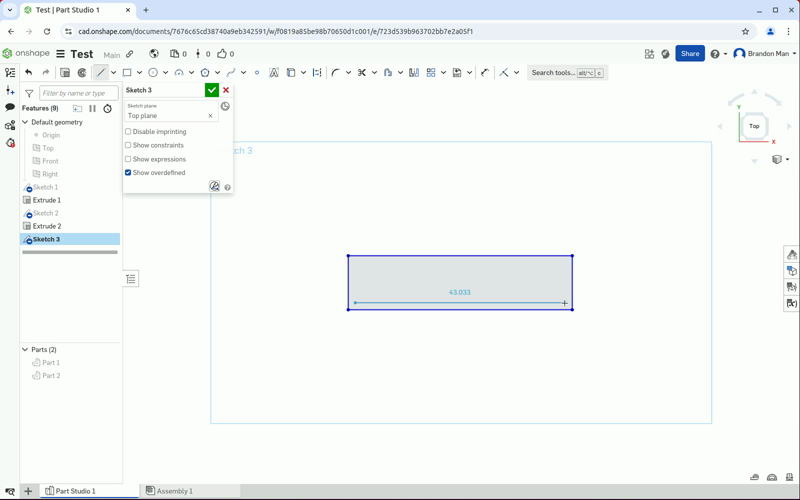
mouse_move(589, 302)
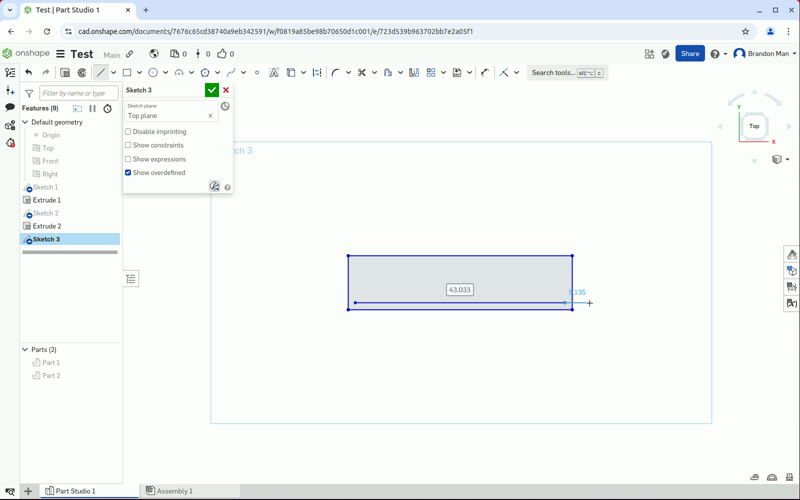
mouse_move(564, 262)
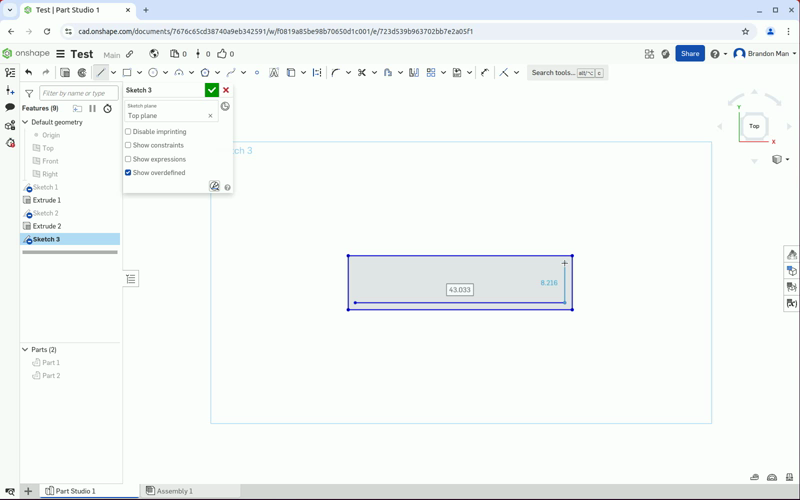
click(564, 262)
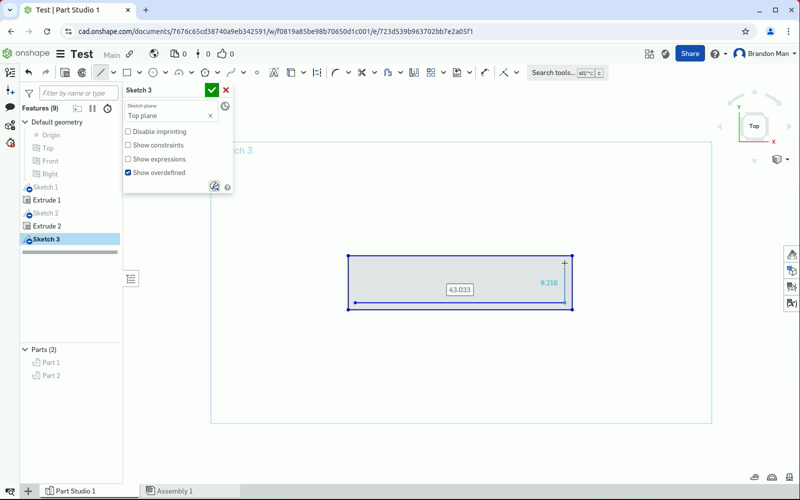
key_up(shift)
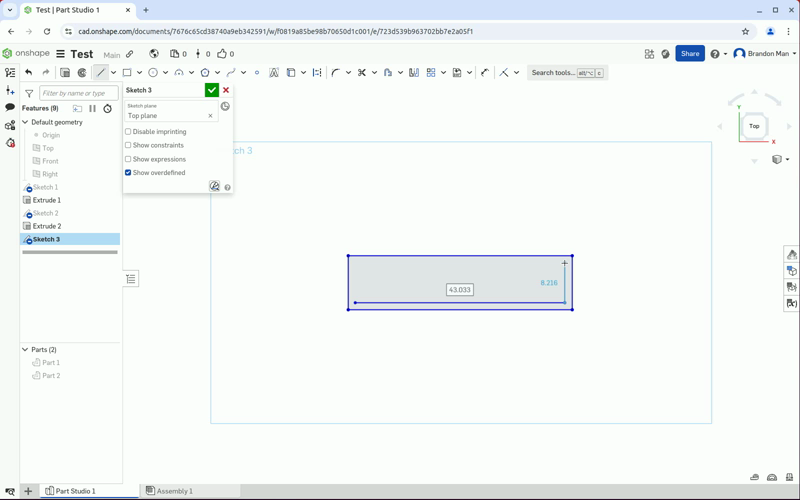
key_down(shift)
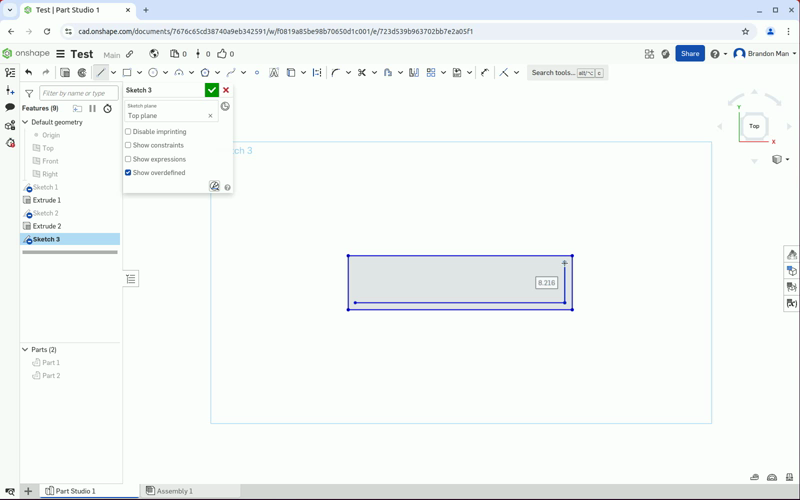
mouse_move(355, 262)
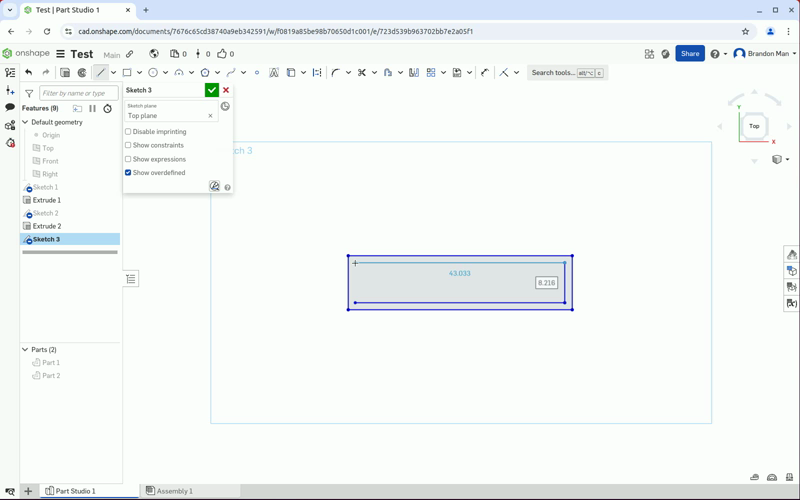
click(355, 262)
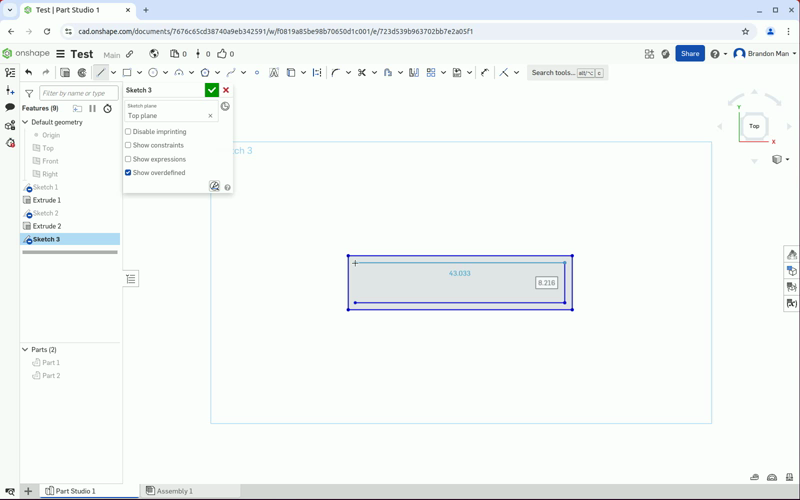
key_up(shift)
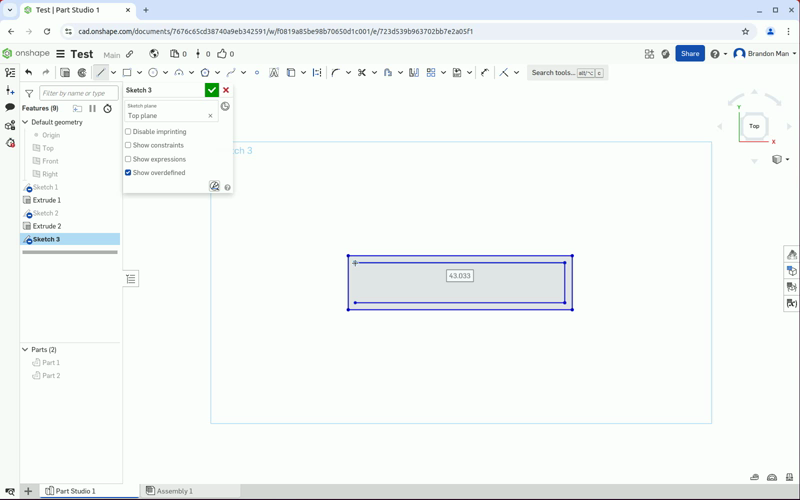
mouse_move(385, 262)
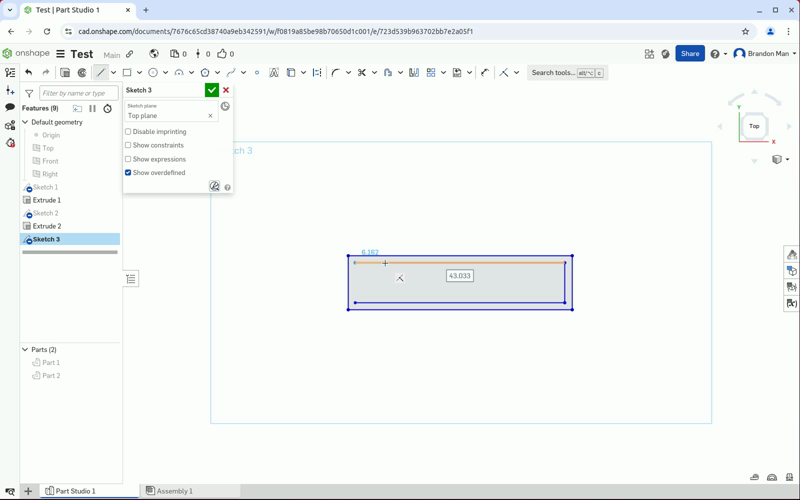
key_down(shift)
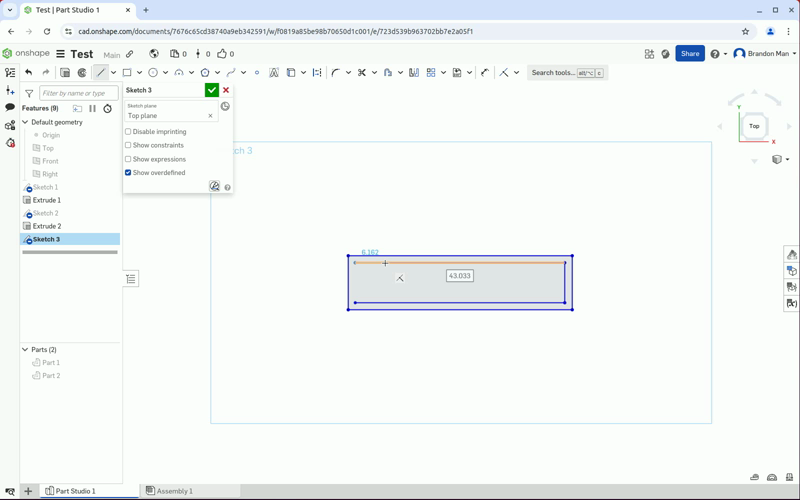
mouse_move(355, 302)
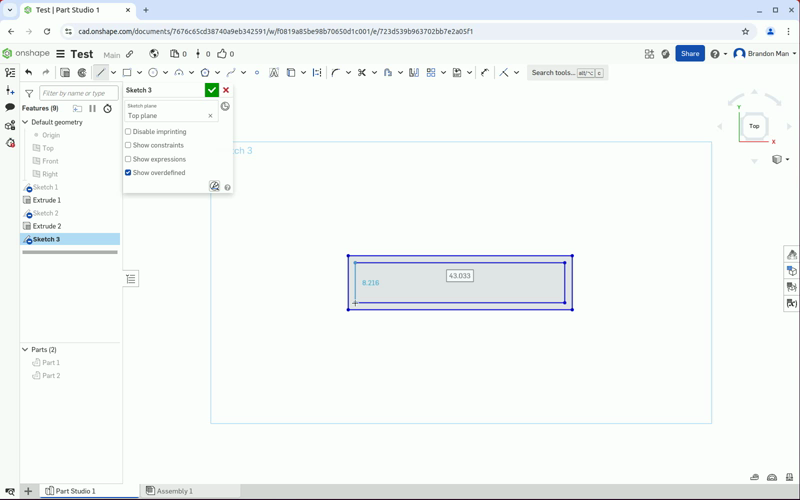
key_up(shift)
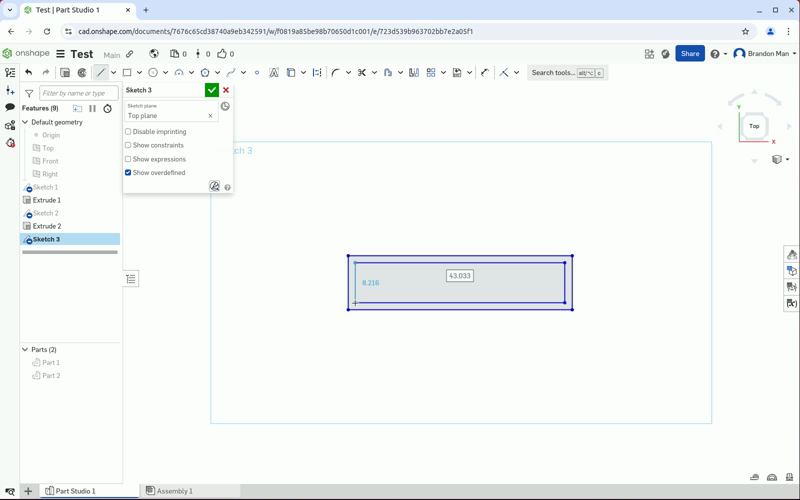
click(355, 302)
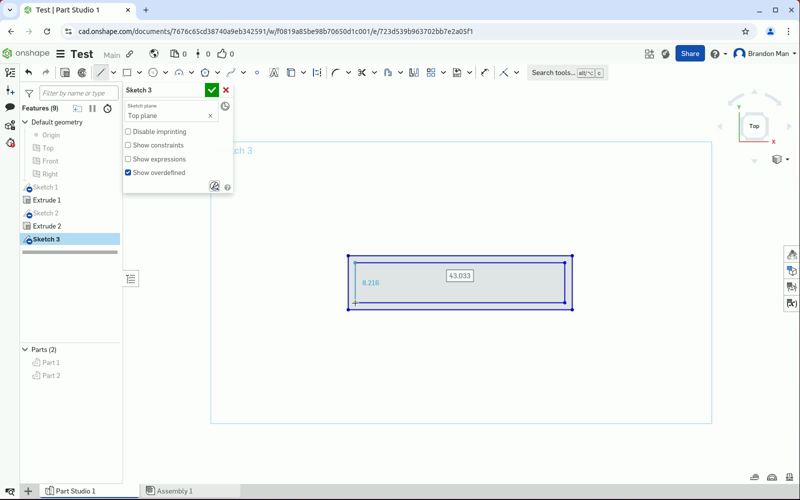
key(esc)
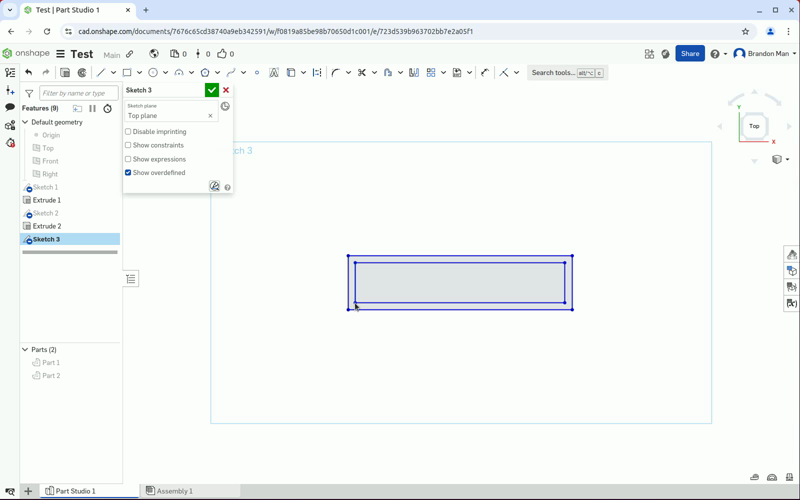
mouse_move(426, 259)
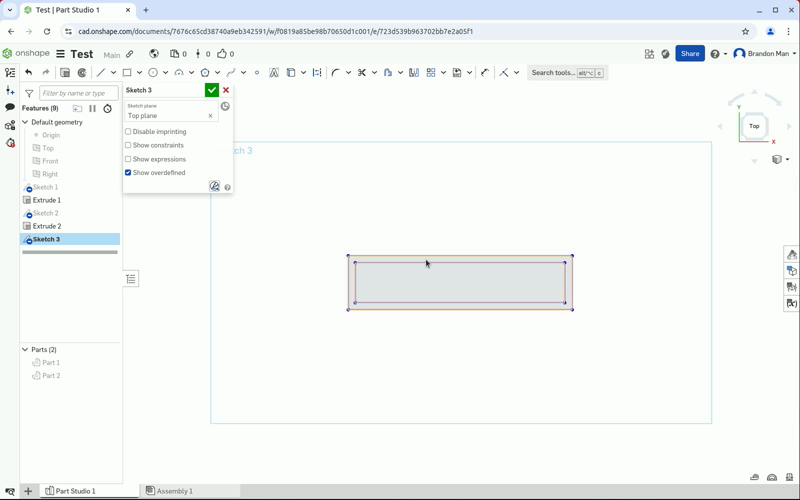
click(426, 259)
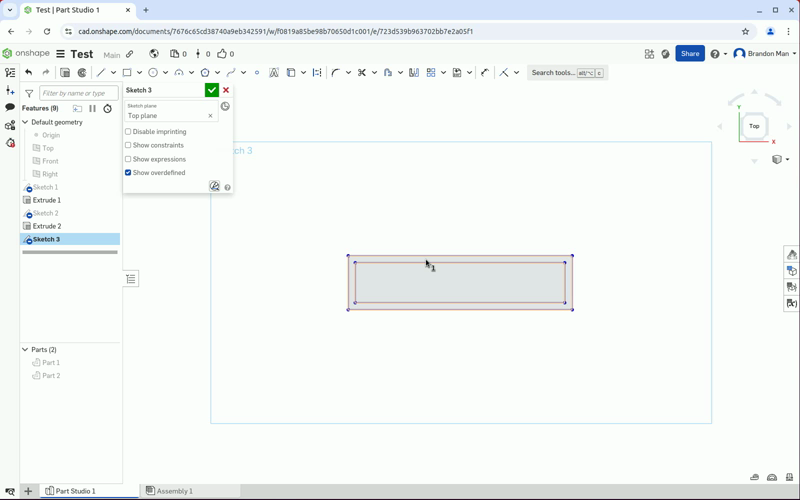
mouse_move(73, 352)
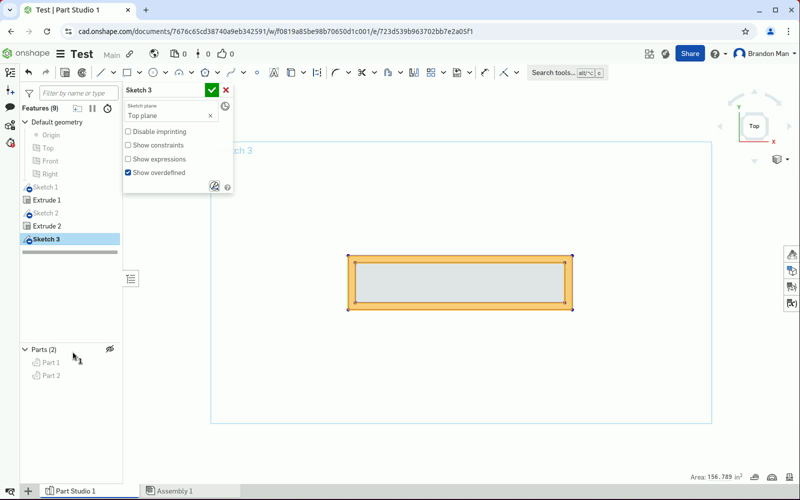
key(shift+y)
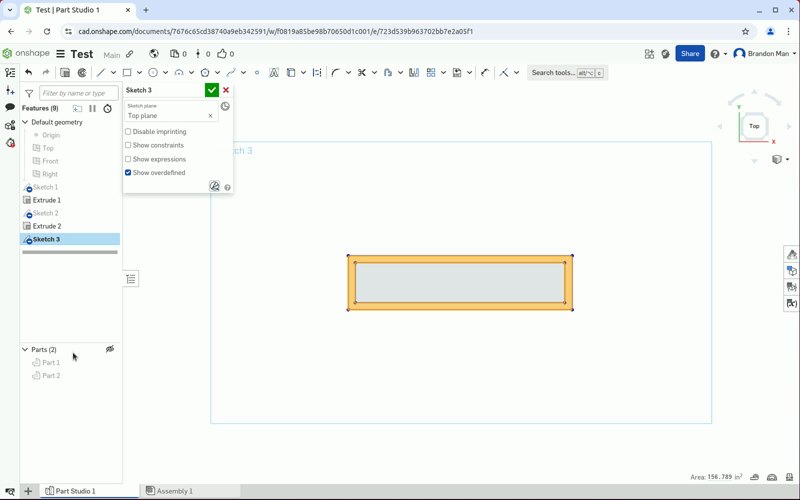
key(shift+e)
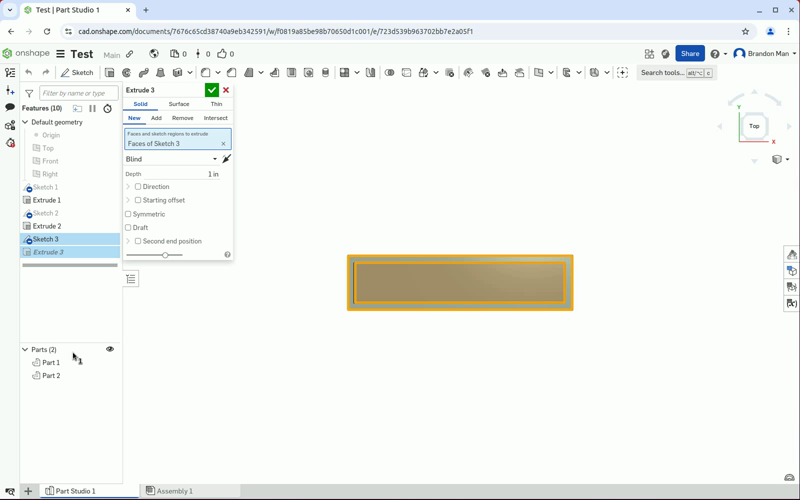
mouse_move(143, 106)
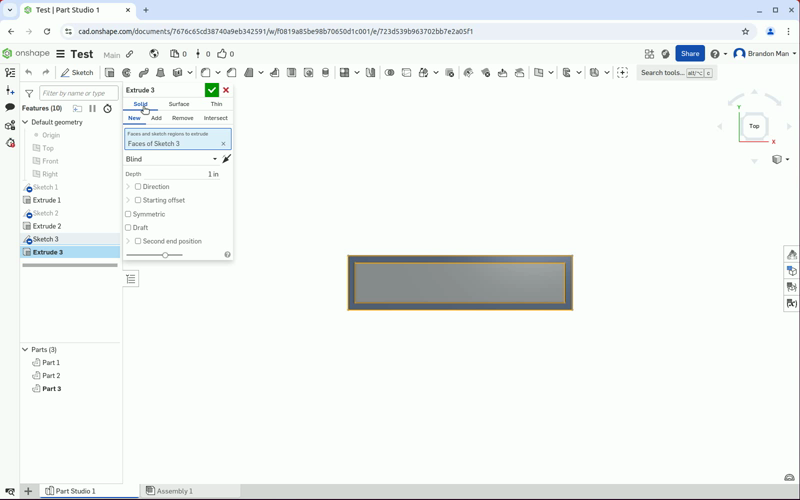
click(143, 106)
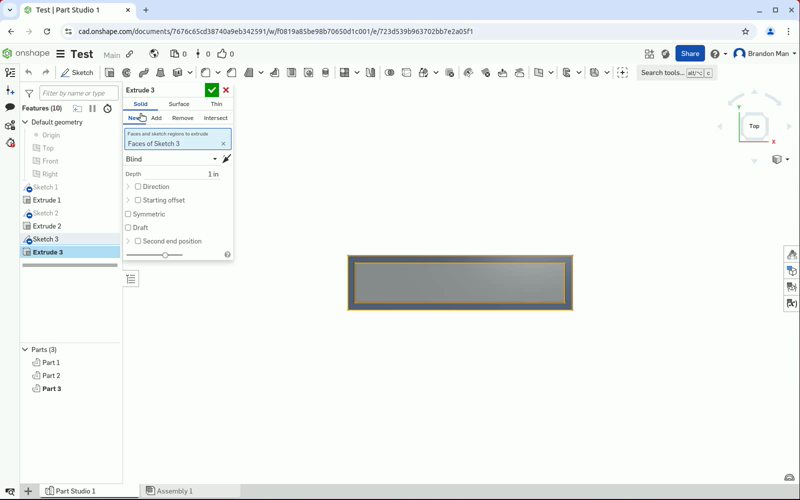
mouse_move(137, 120)
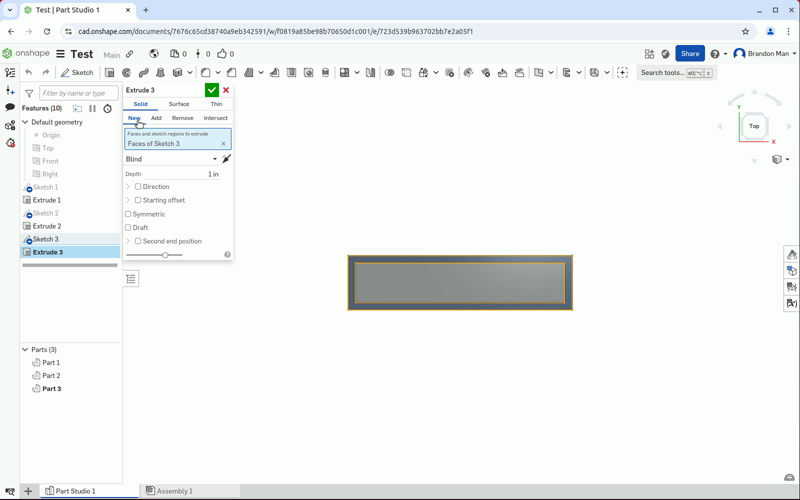
click(137, 120)
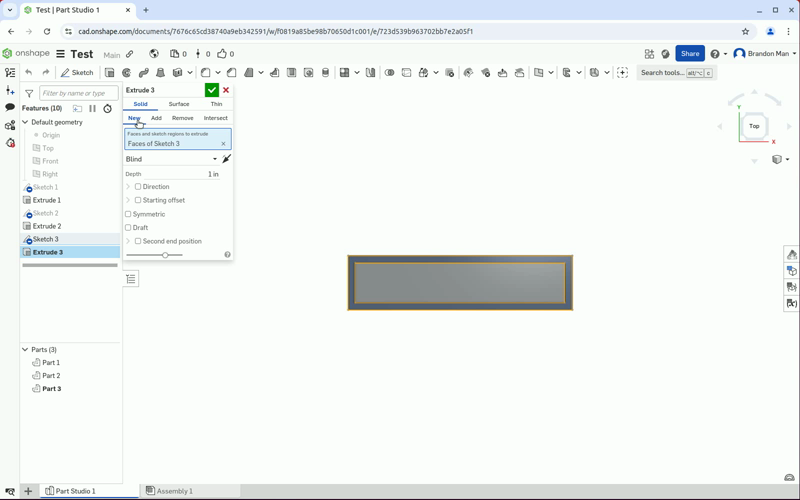
key(tab, 4)
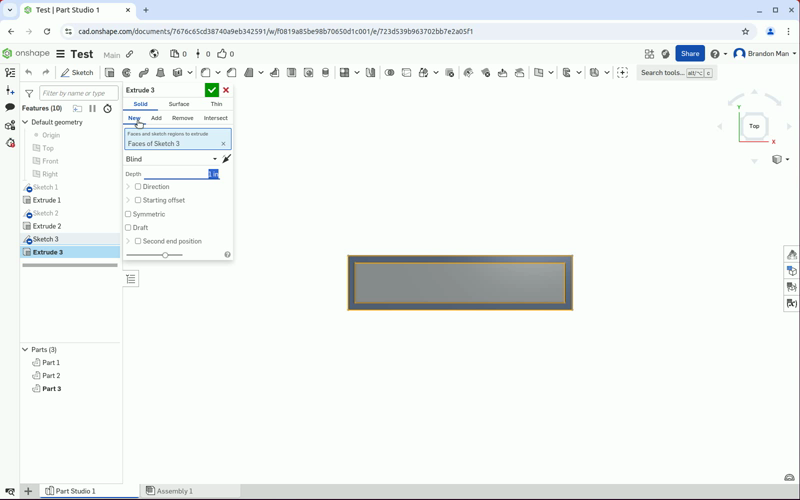
text(1.926)
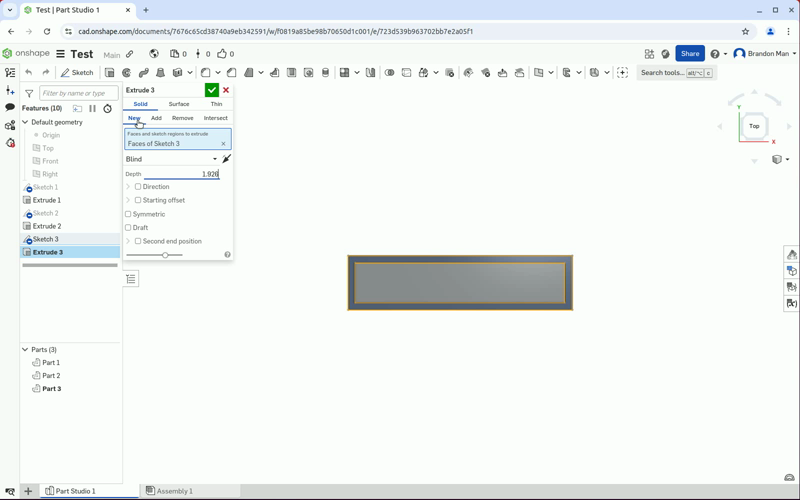
key(enter)
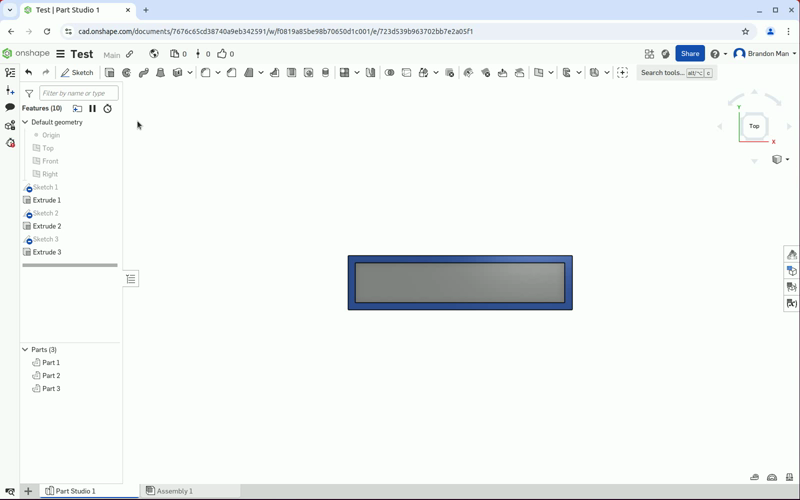
key(shift+h)
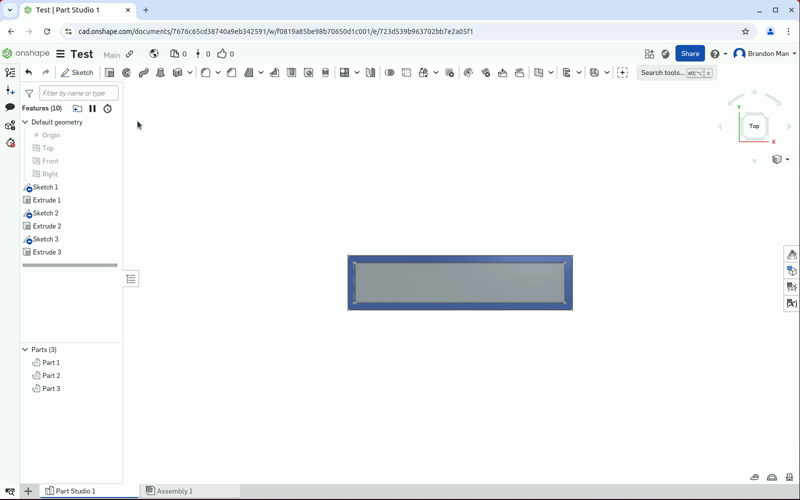
key(shift+h)
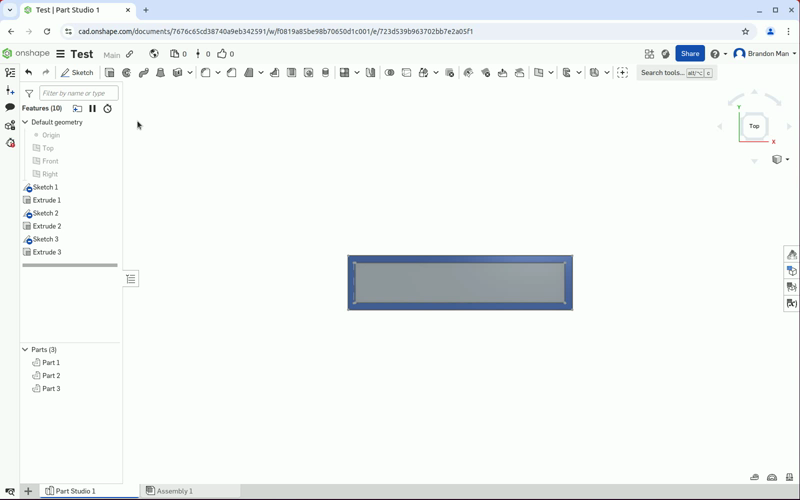
key(shift+7)
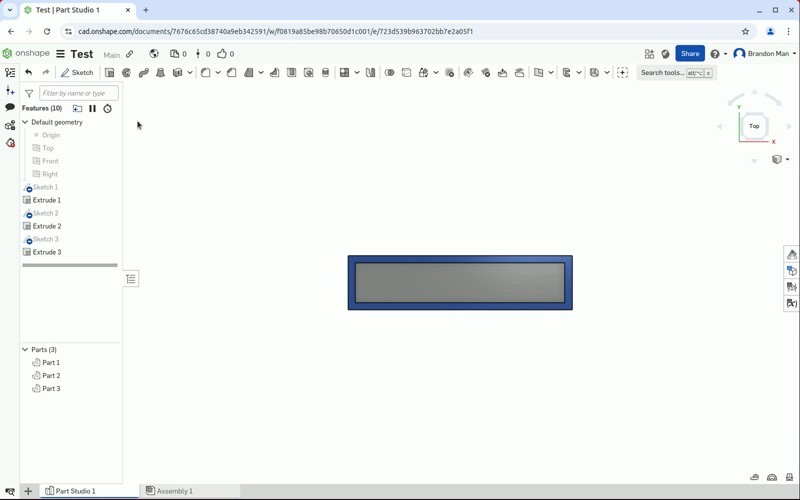
key(up, 3)
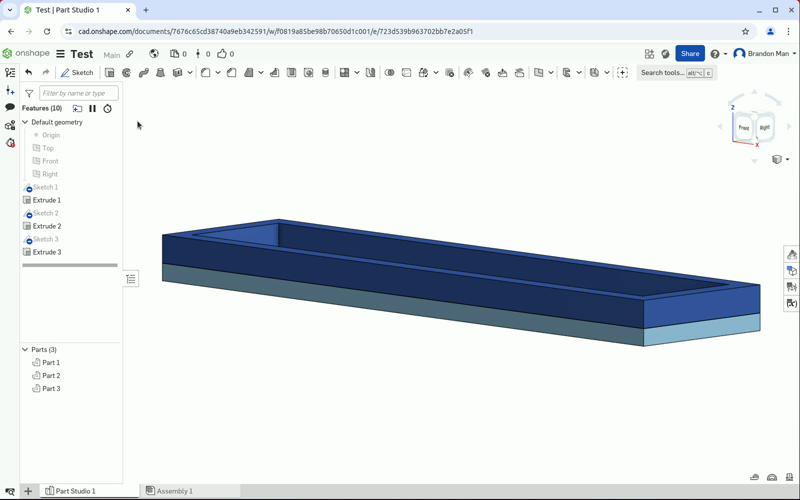
key(left, 3)
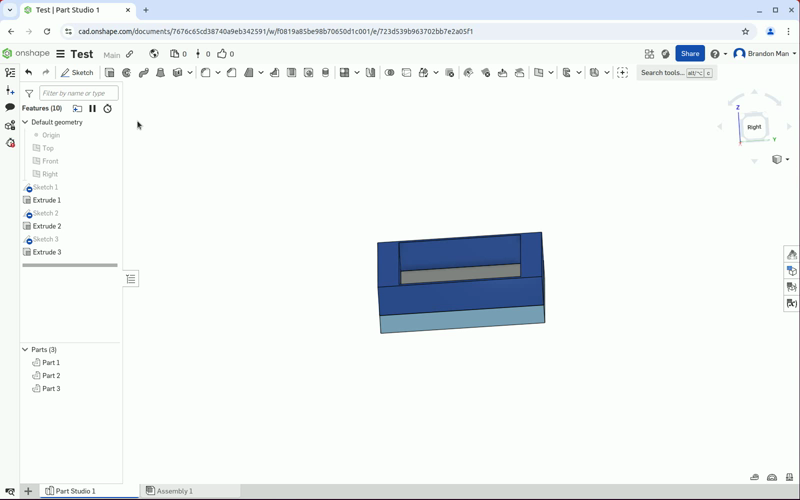
key(right, 3)
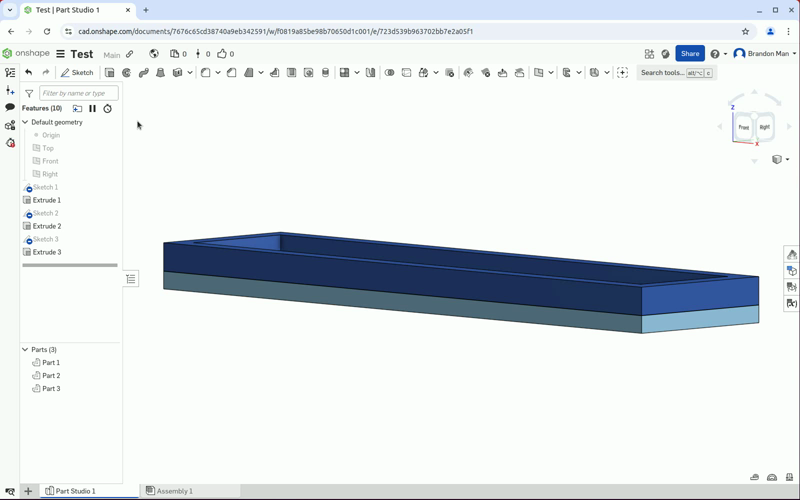
key(down, 3)
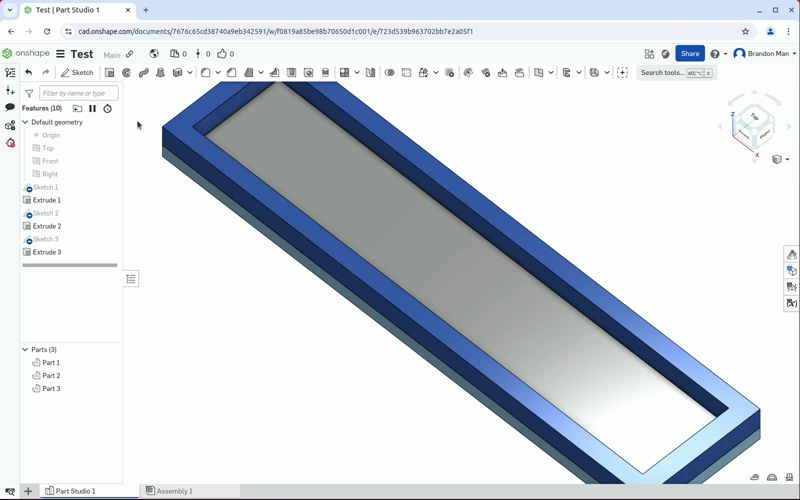
mouse_move(73, 189)
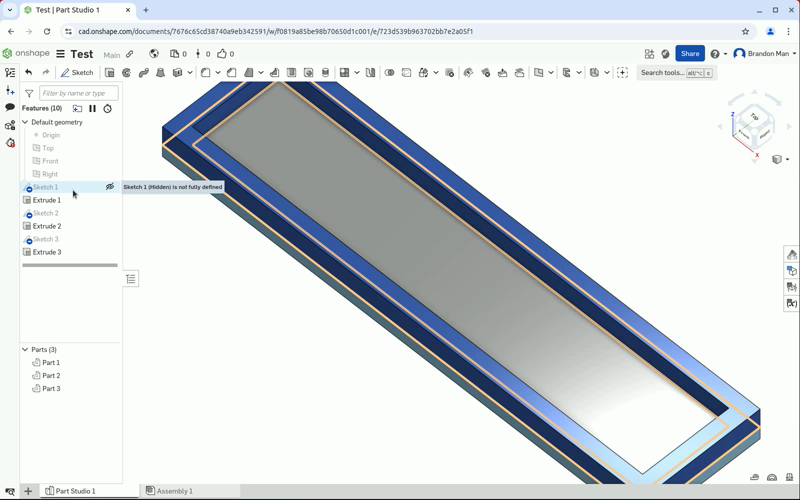
click(73, 189)